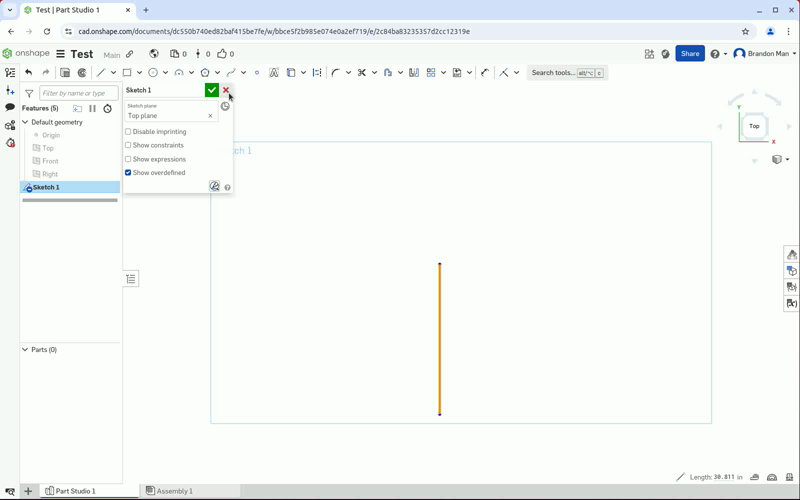
key(shift+h)
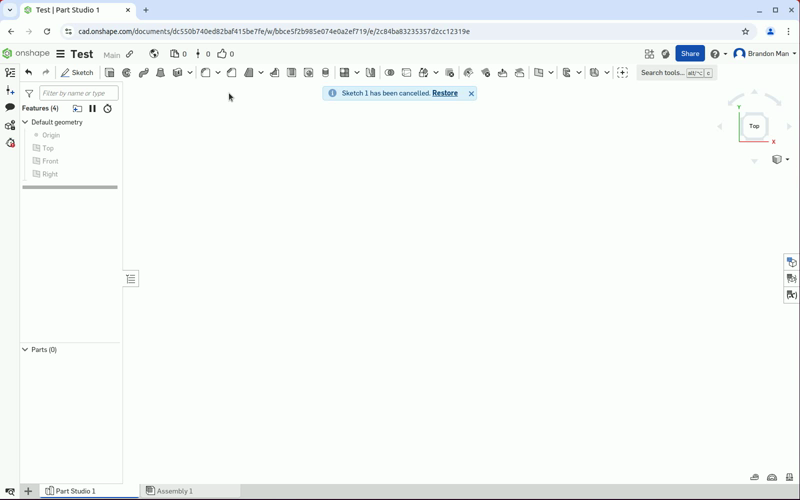
mouse_move(73, 352)
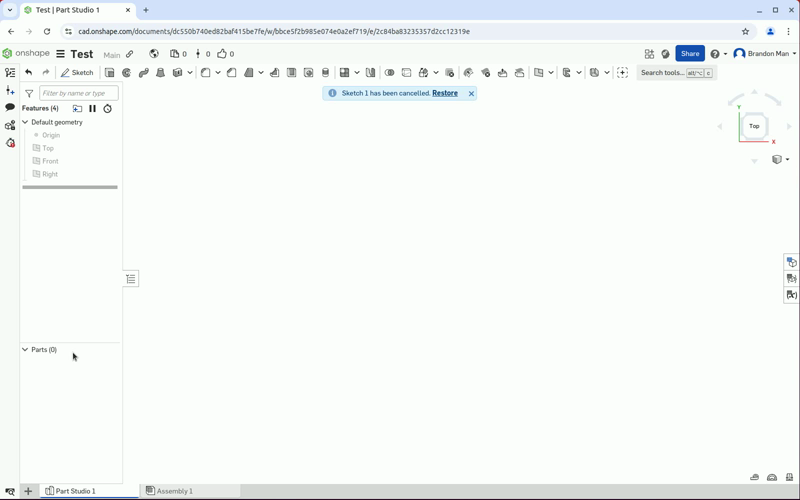
key(y)
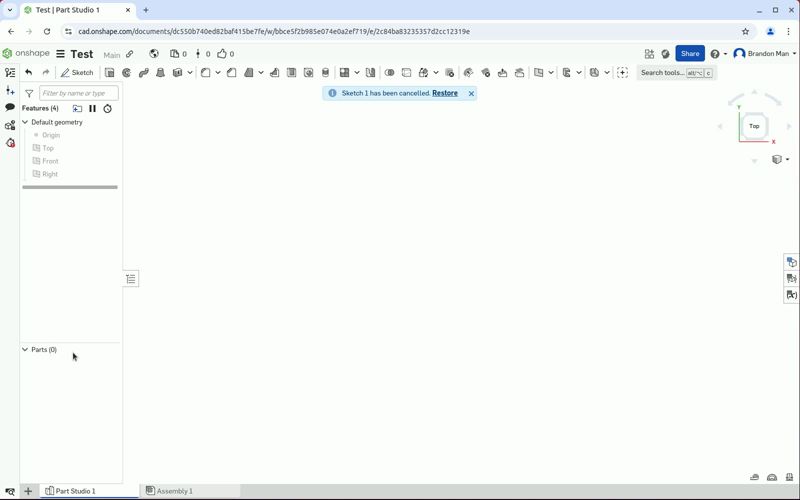
key(shift+p)
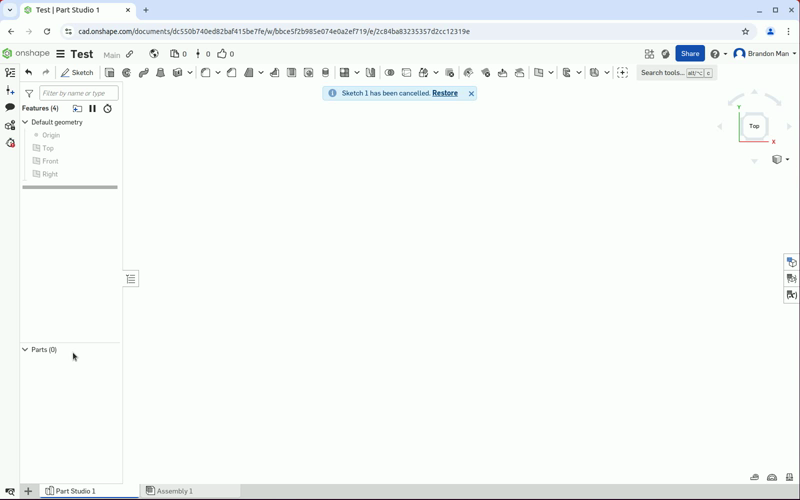
key(space)
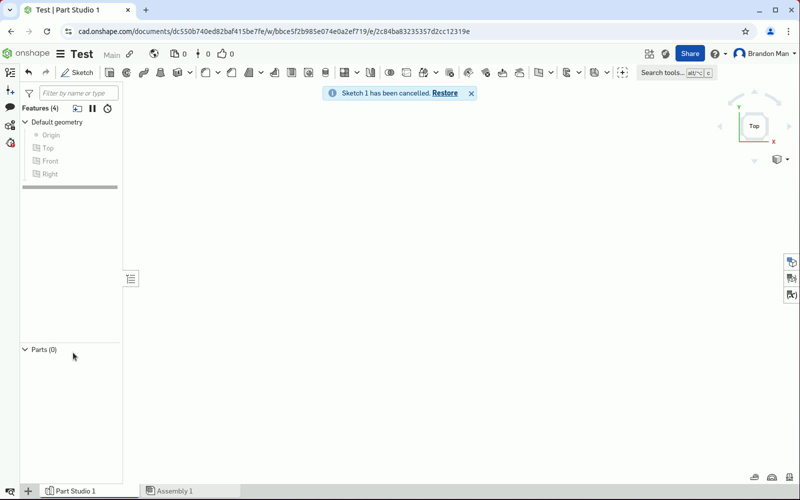
key_down(shift)
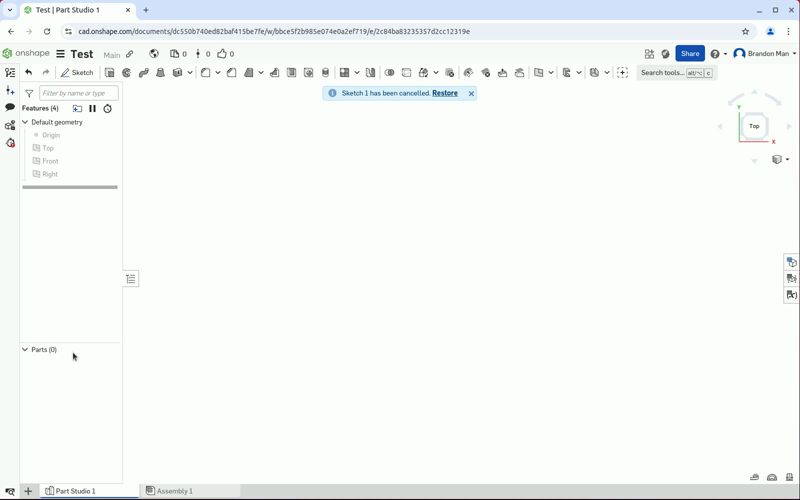
key(up)
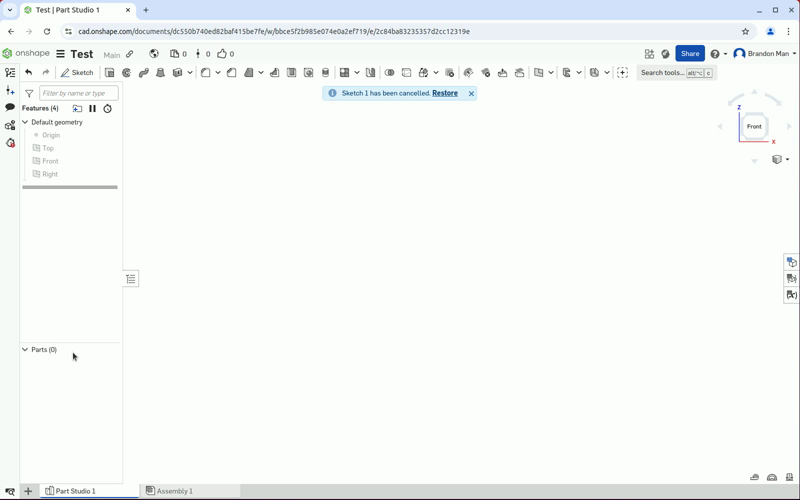
key_up(shift)
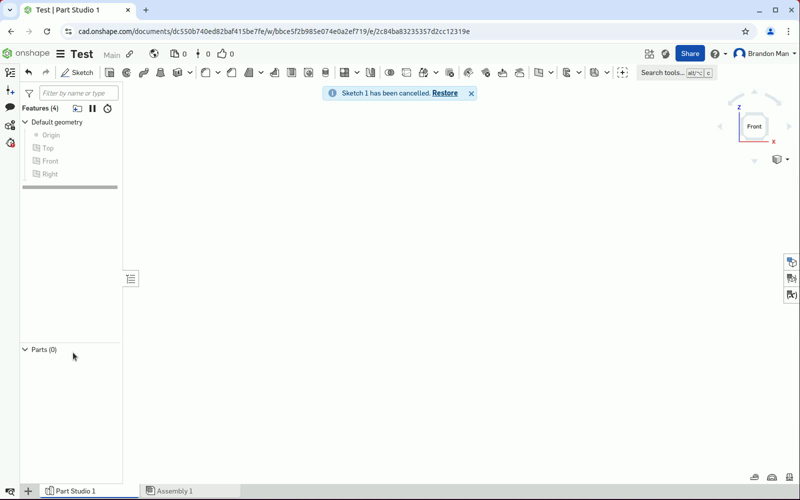
key(space)
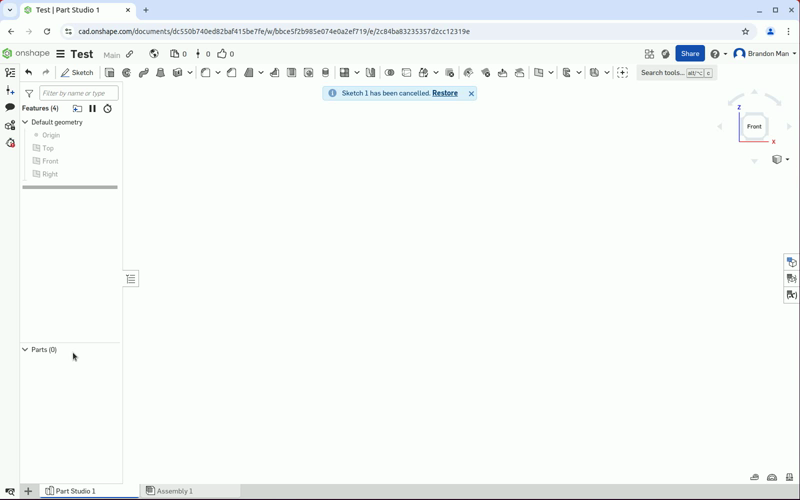
key_down(shift)
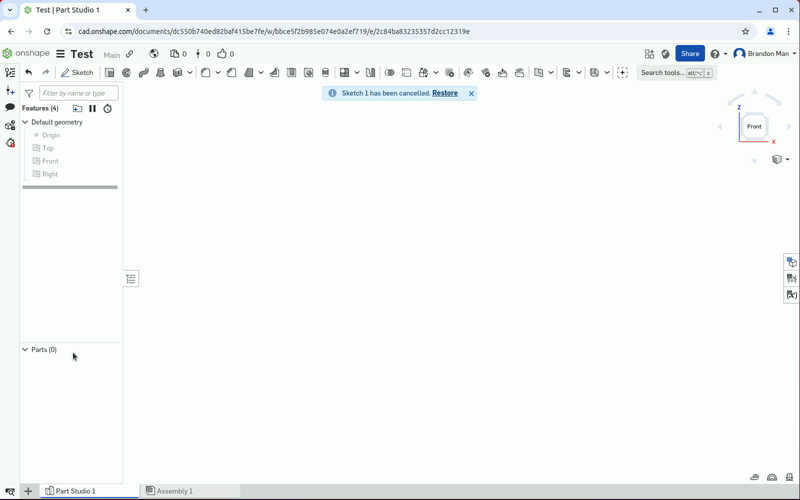
key(left)
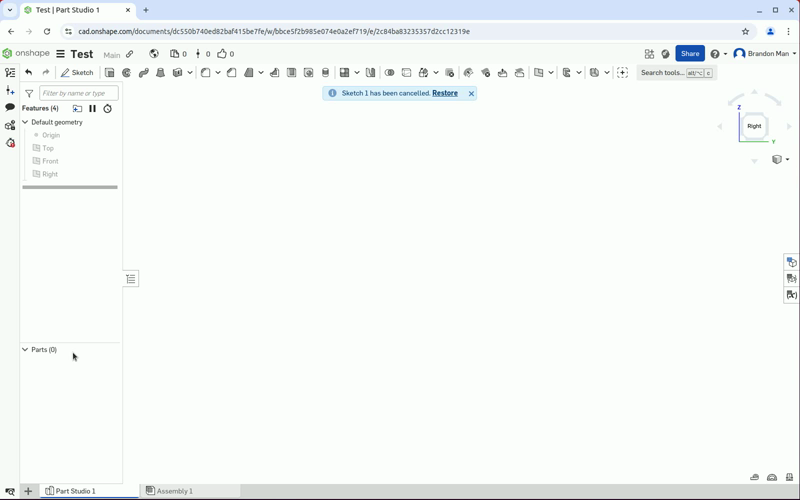
key_up(shift)
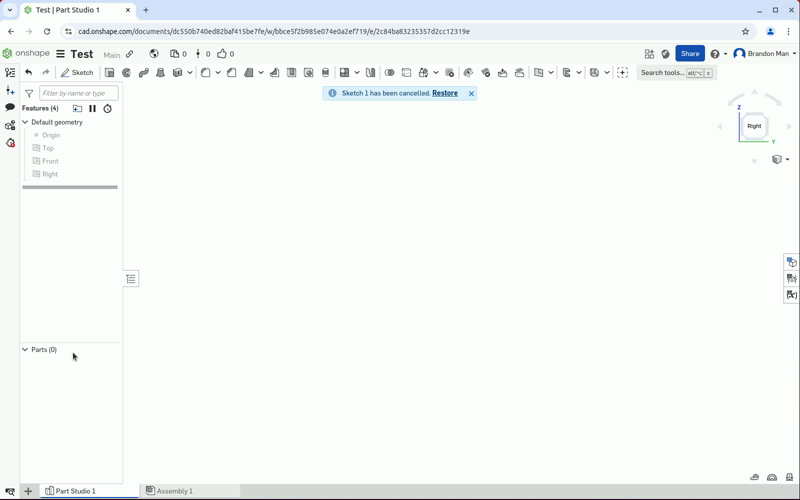
mouse_move(73, 352)
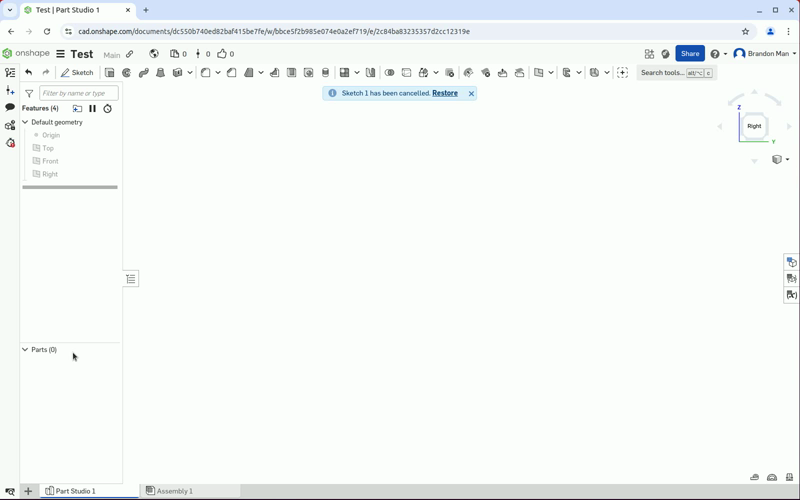
key(shift+y)
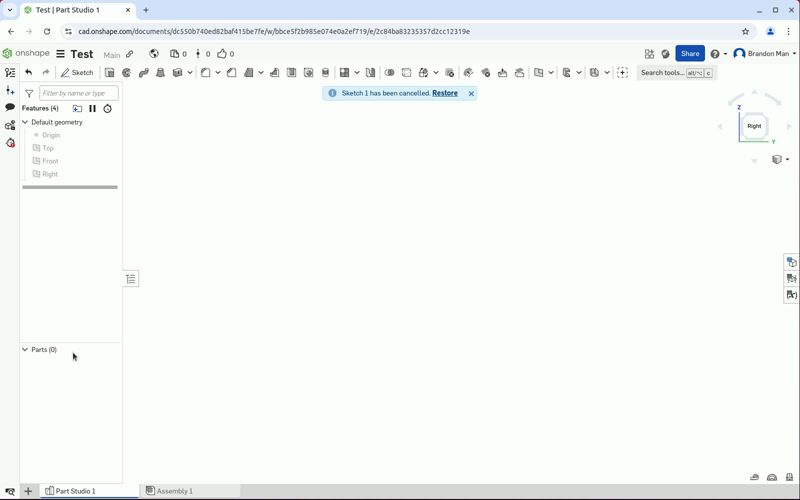
key(shift+s)
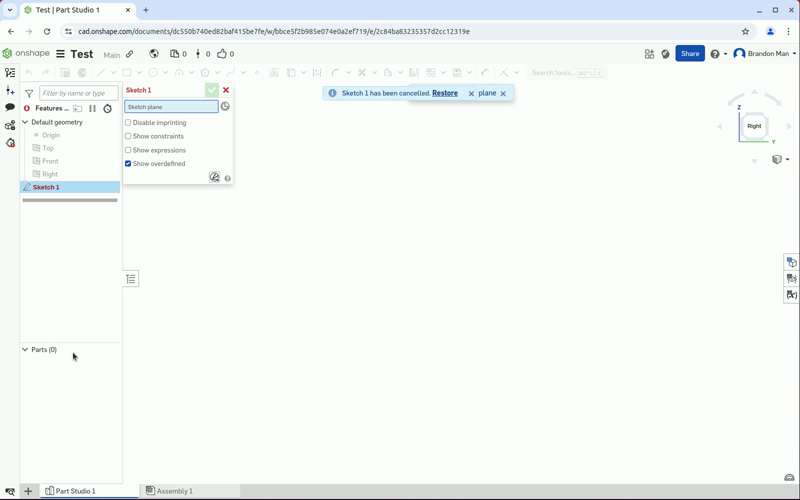
mouse_move(73, 176)
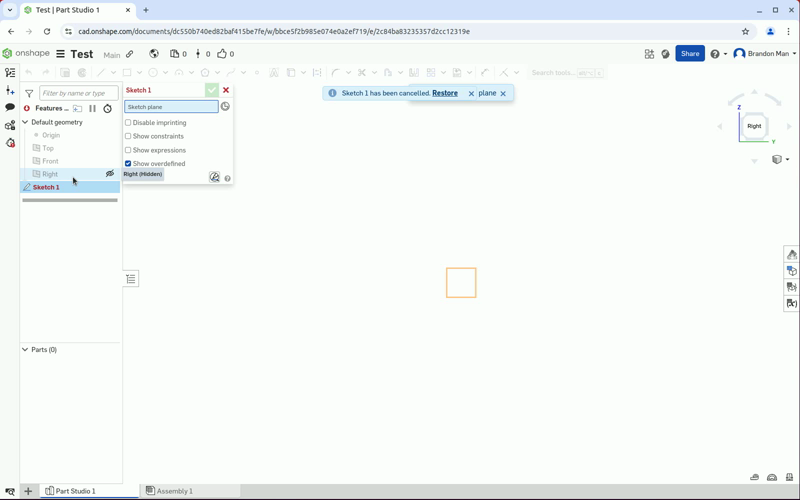
click(73, 176)
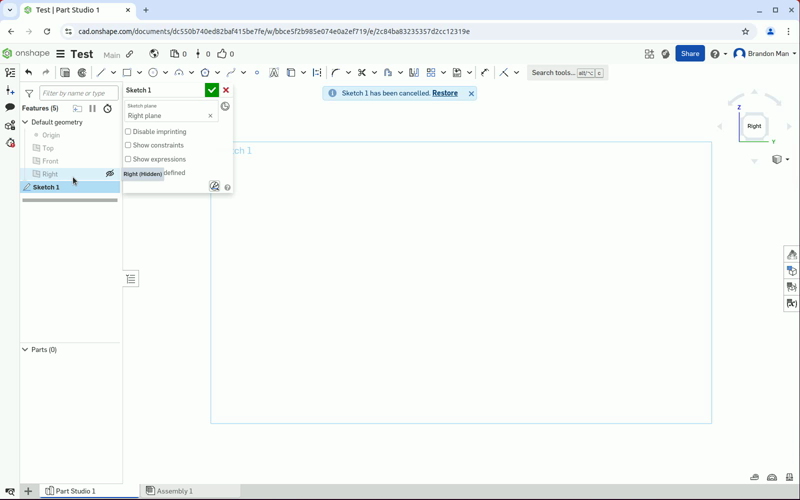
mouse_move(73, 352)
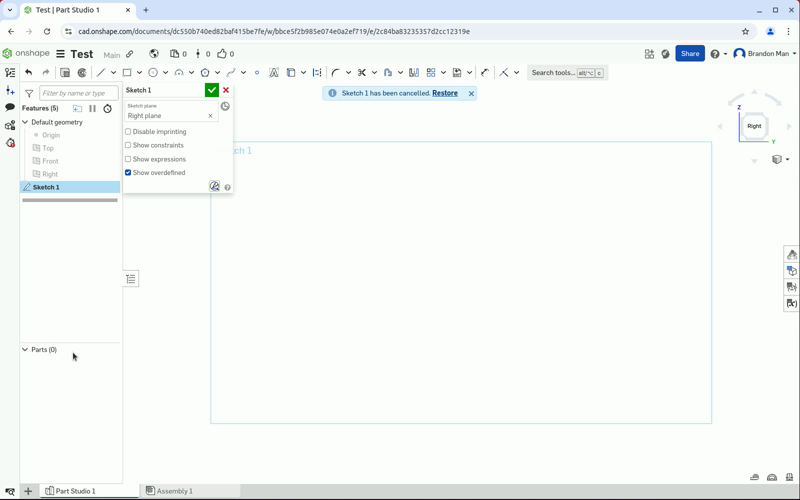
key(y)
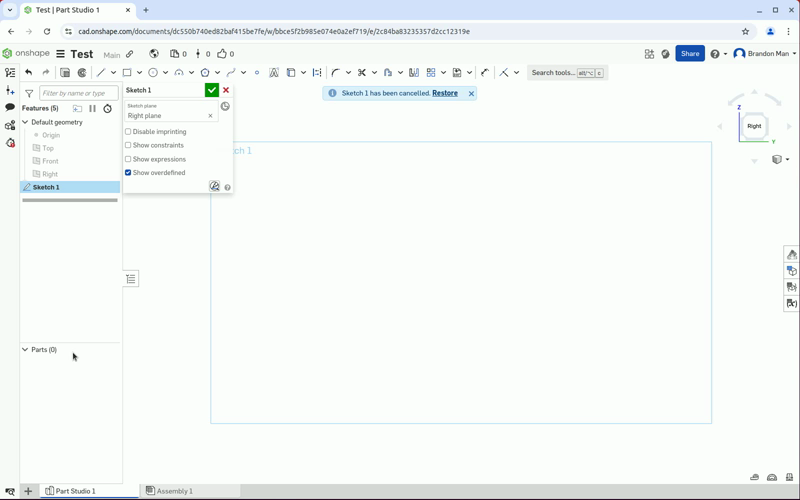
key(l)
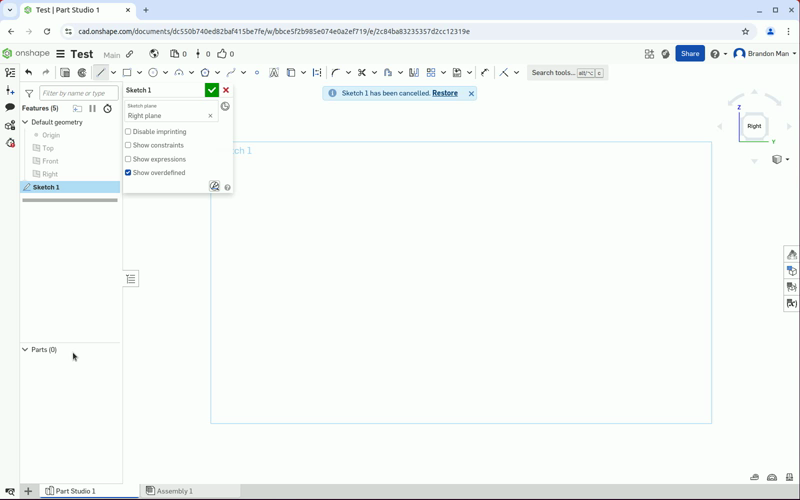
key_down(shift)
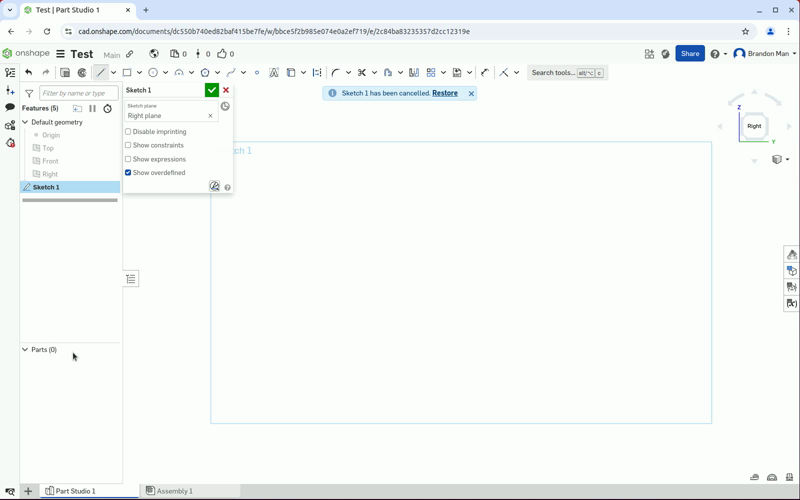
mouse_move(458, 284)
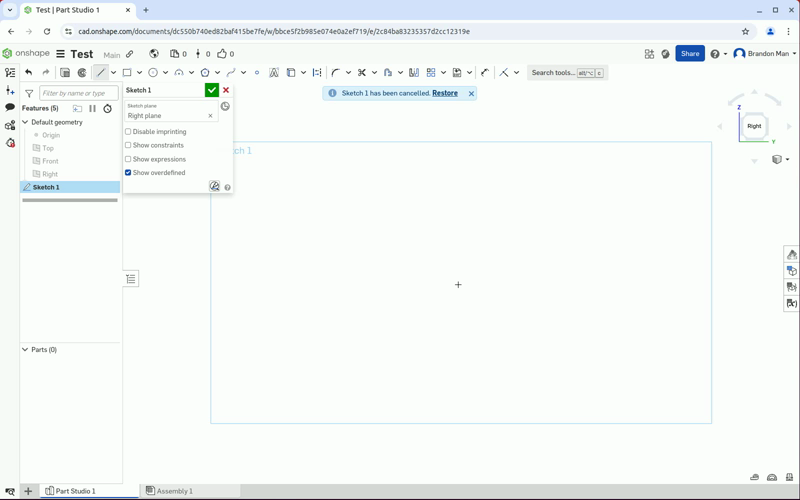
click(458, 284)
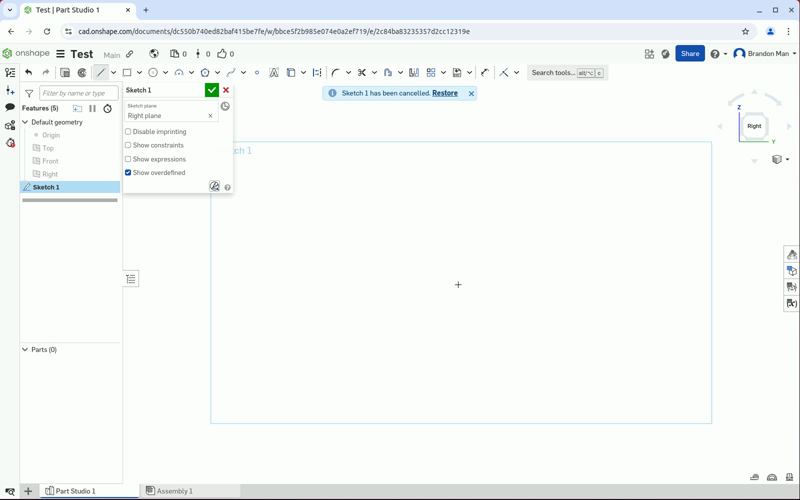
key_up(shift)
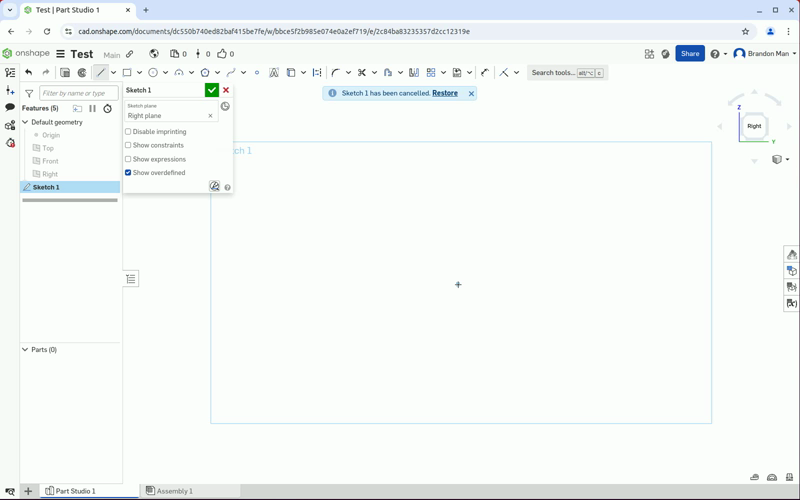
key_down(shift)
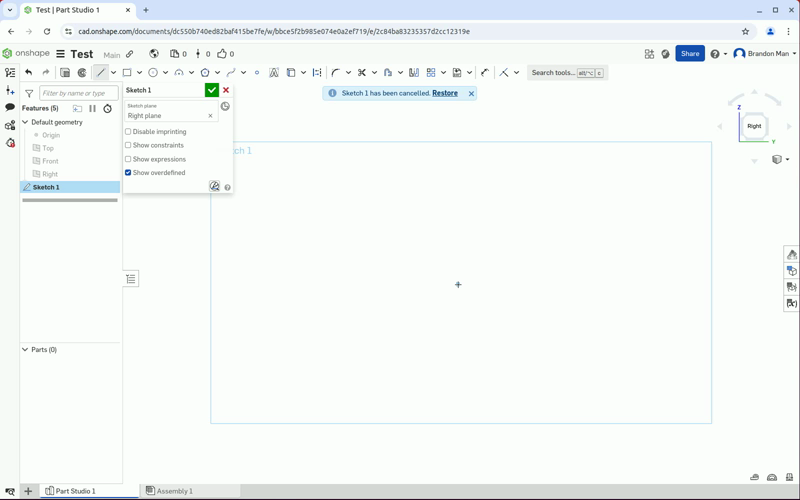
mouse_move(488, 284)
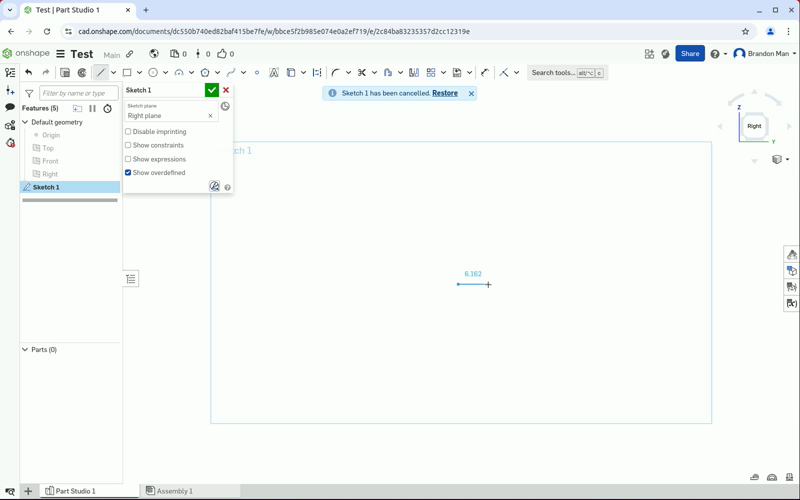
mouse_move(474, 284)
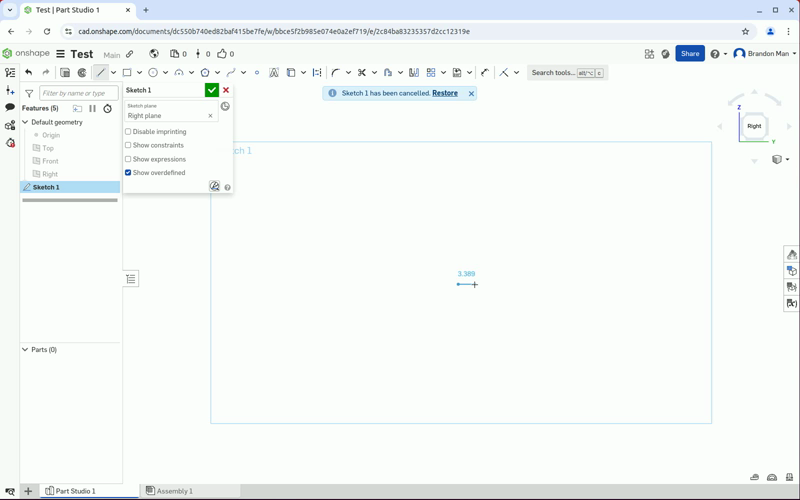
click(474, 284)
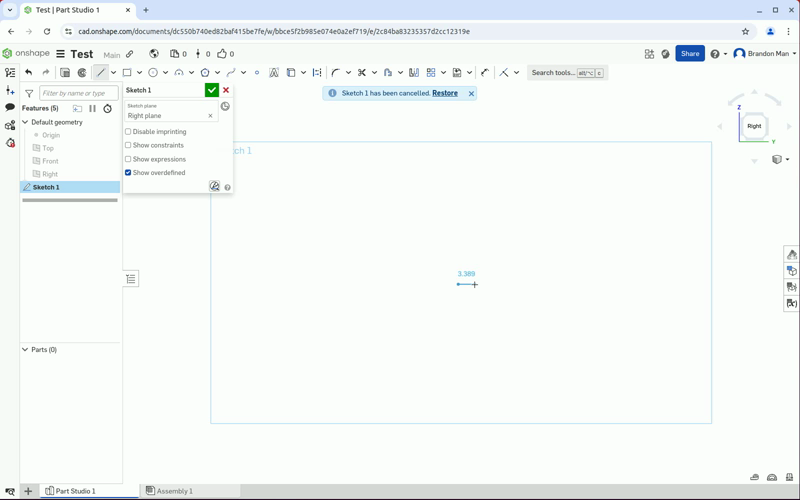
key_up(shift)
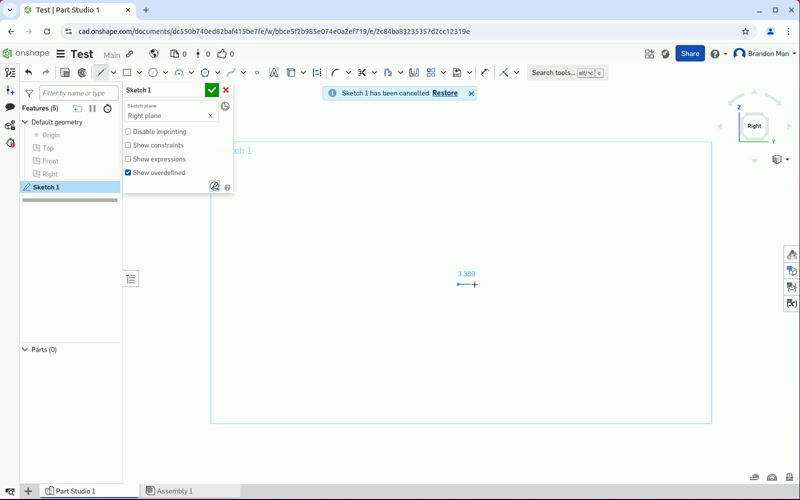
key_down(shift)
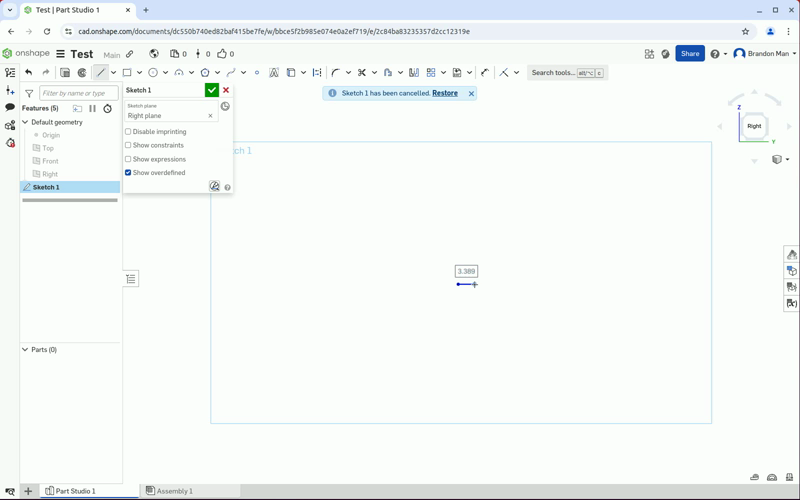
mouse_move(504, 284)
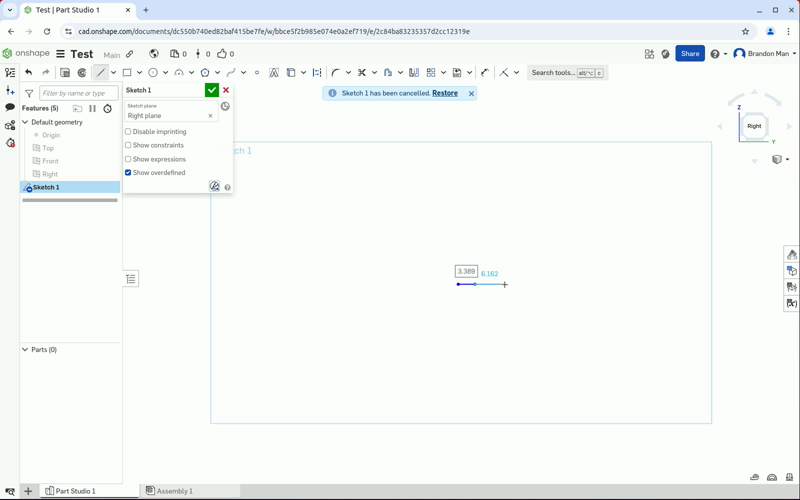
mouse_move(474, 281)
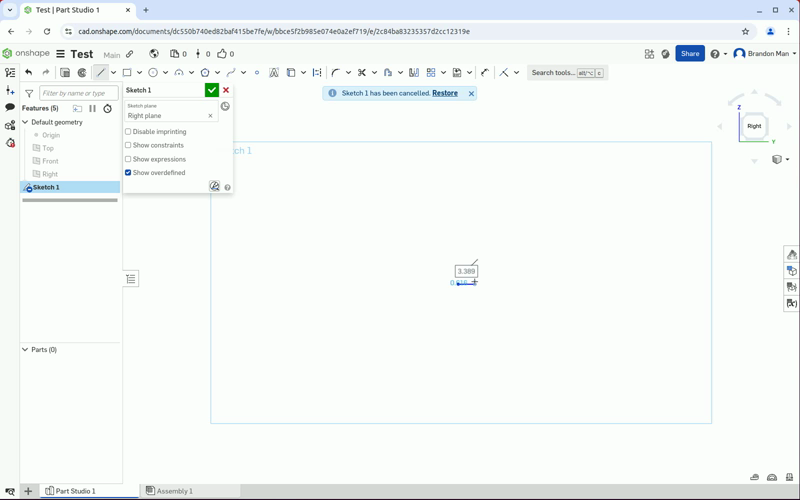
scroll(6)
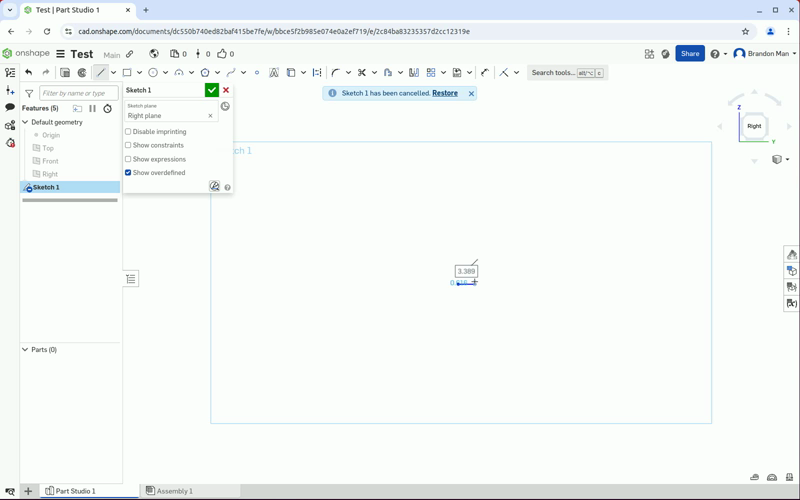
scroll(6)
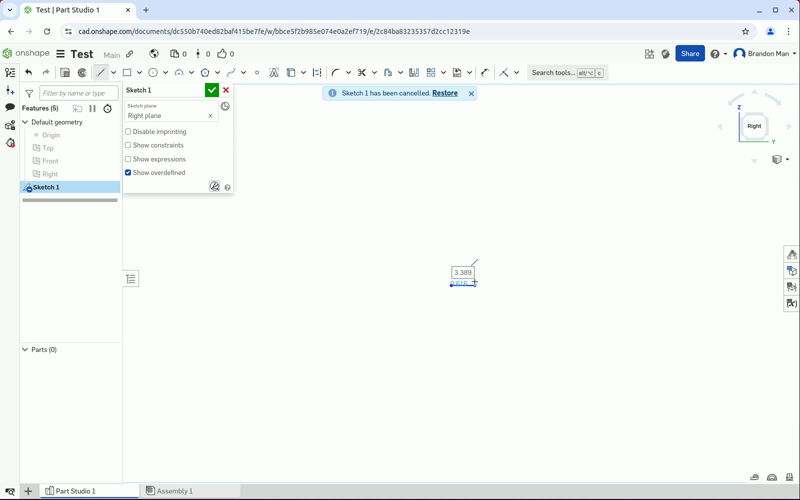
scroll(6)
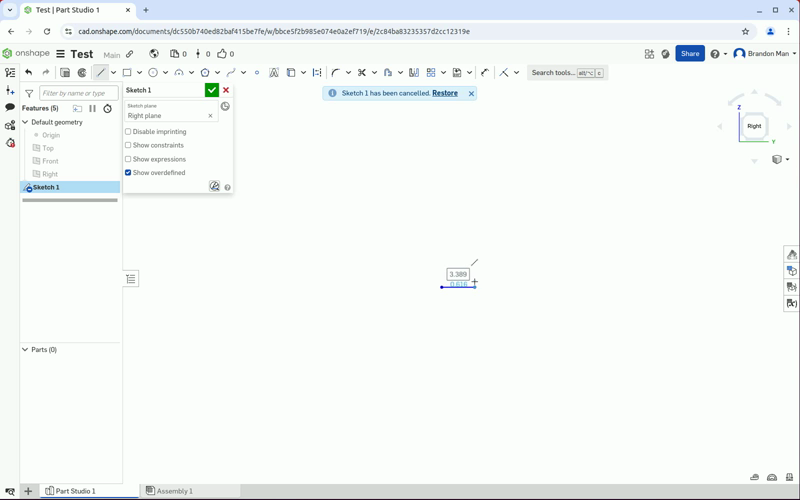
scroll(6)
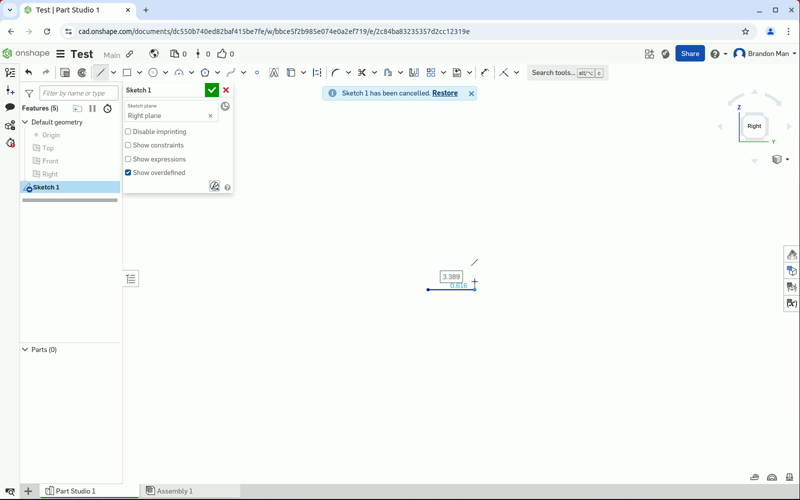
scroll(6)
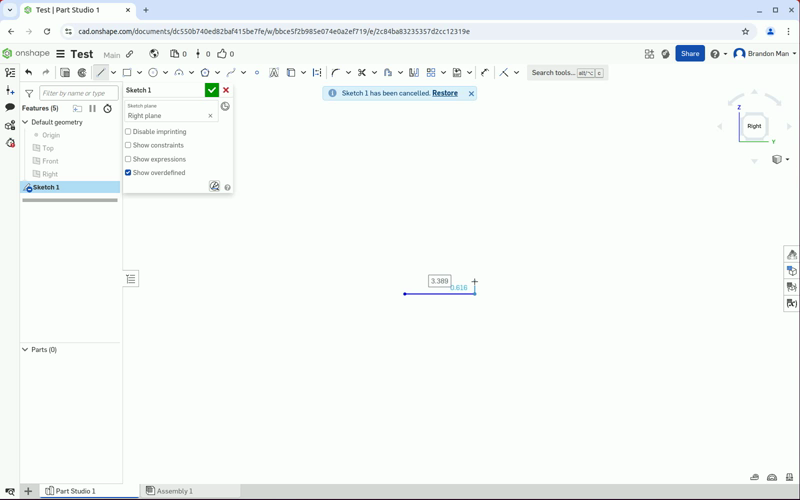
scroll(6)
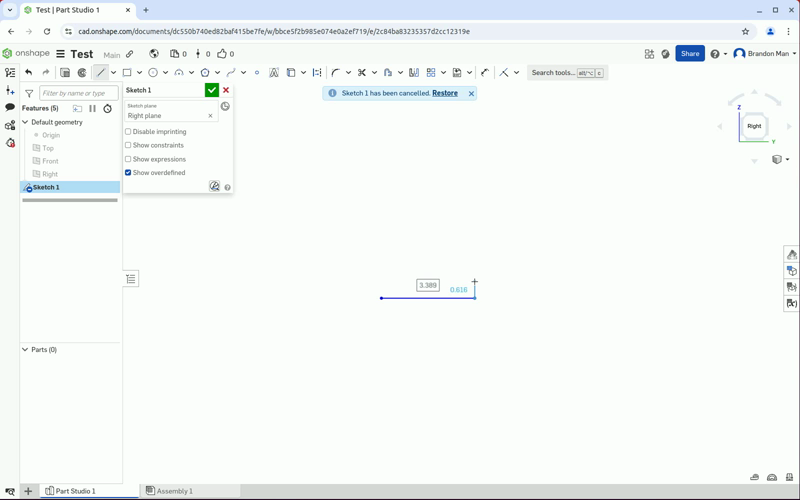
scroll(6)
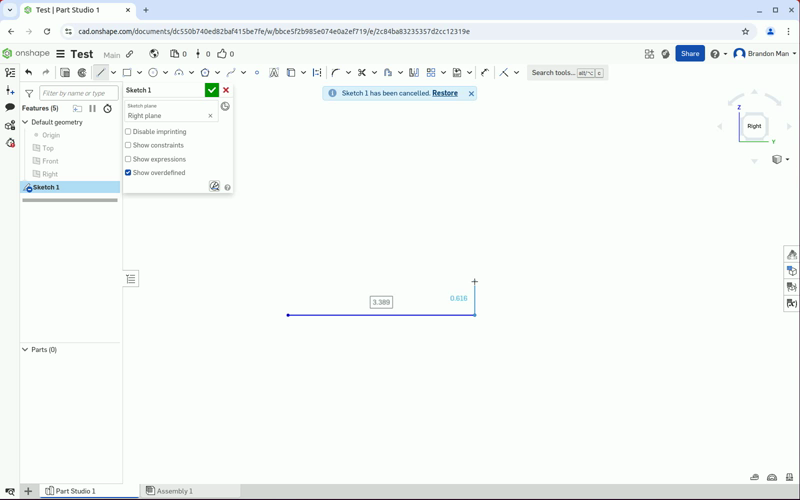
click(474, 281)
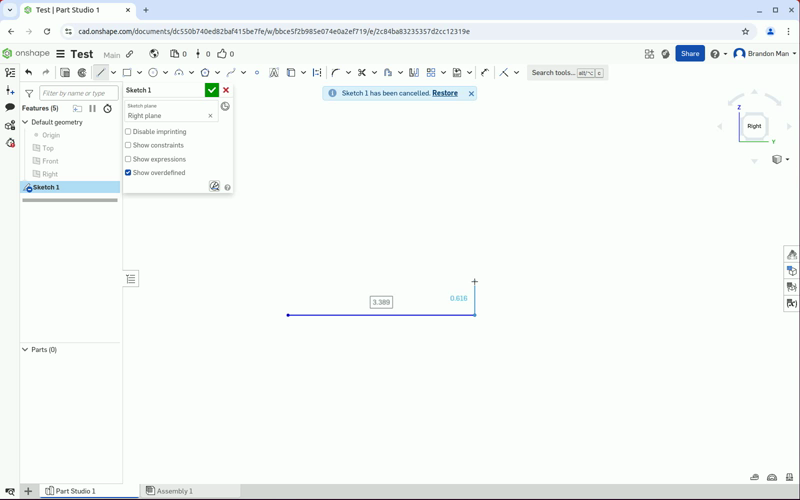
scroll(-6)
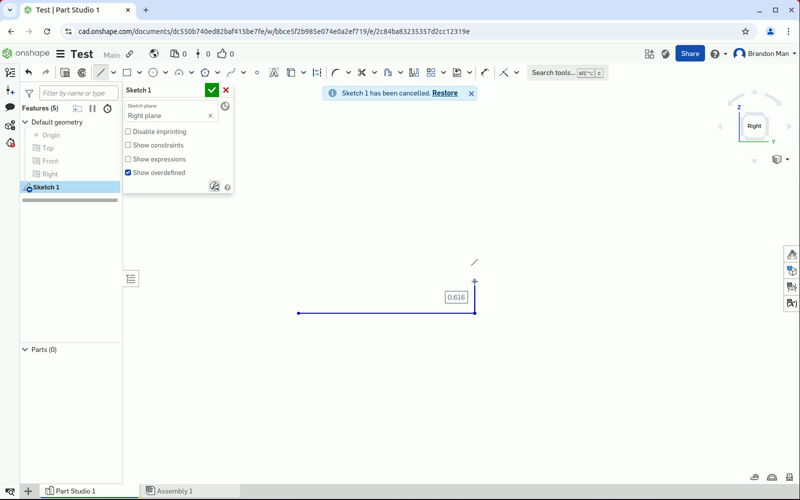
scroll(-6)
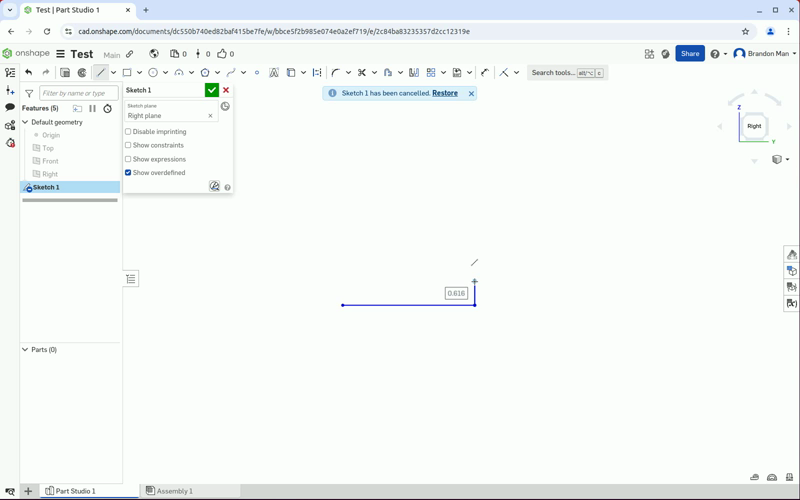
scroll(-6)
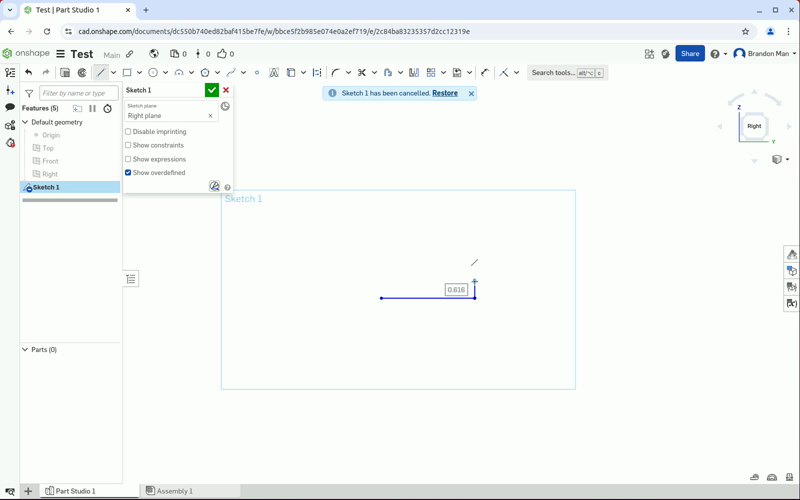
scroll(-6)
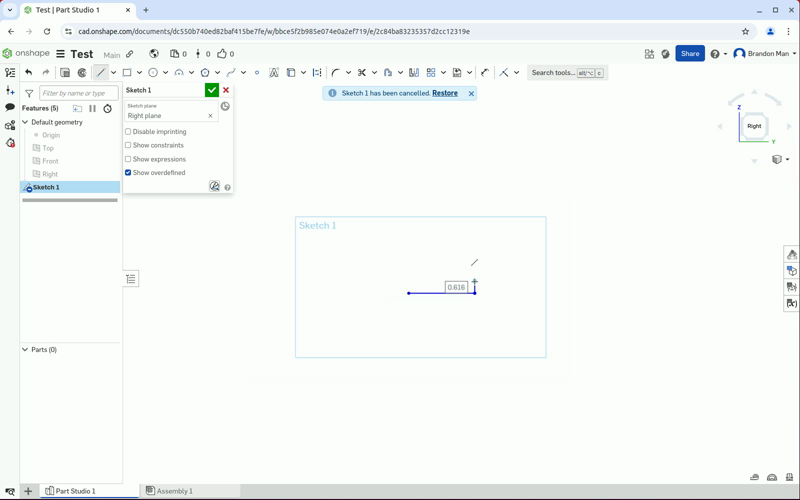
scroll(-6)
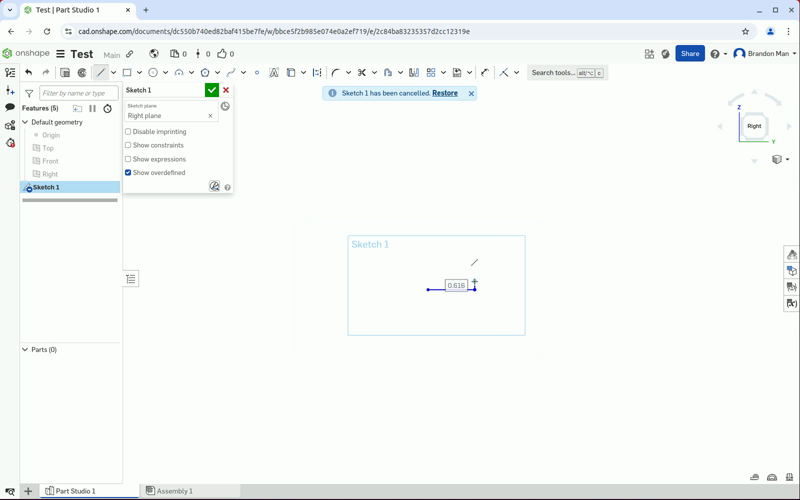
scroll(-6)
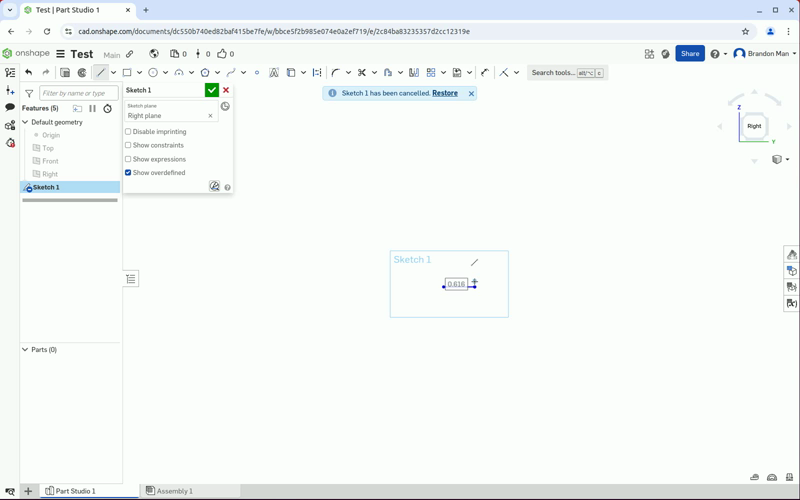
scroll(-6)
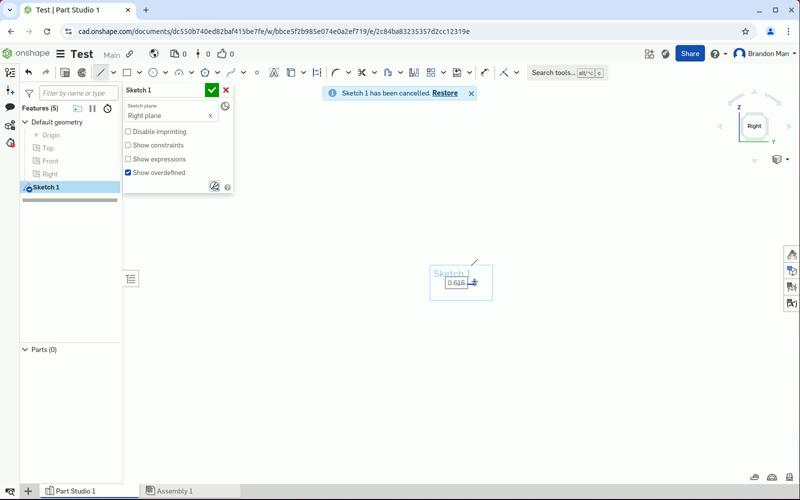
key_up(shift)
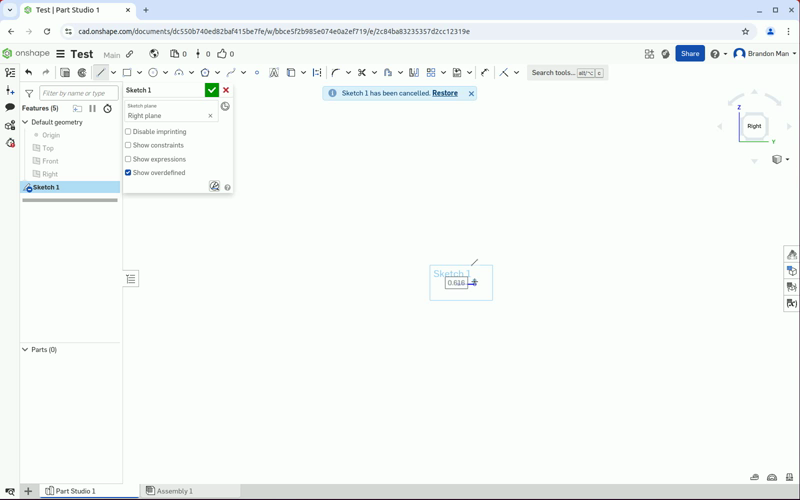
key_down(shift)
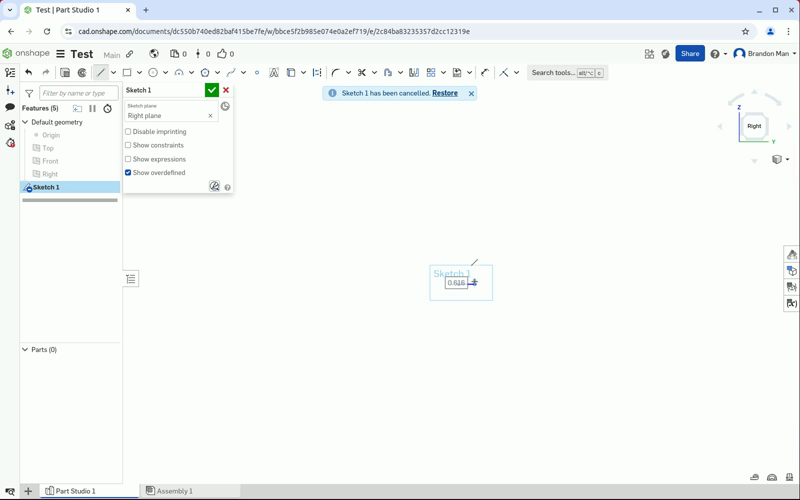
mouse_move(504, 281)
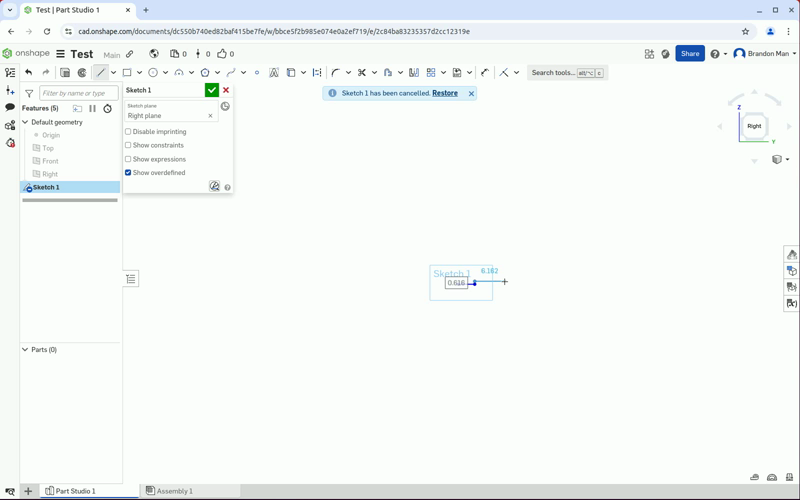
mouse_move(473, 281)
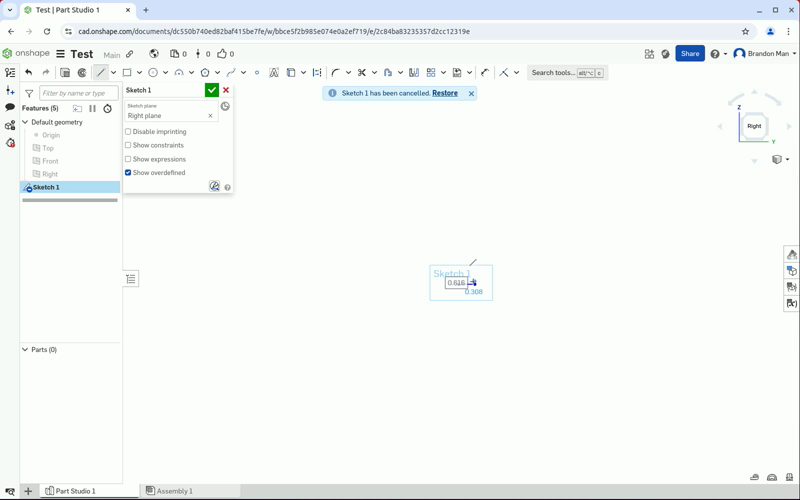
scroll(6)
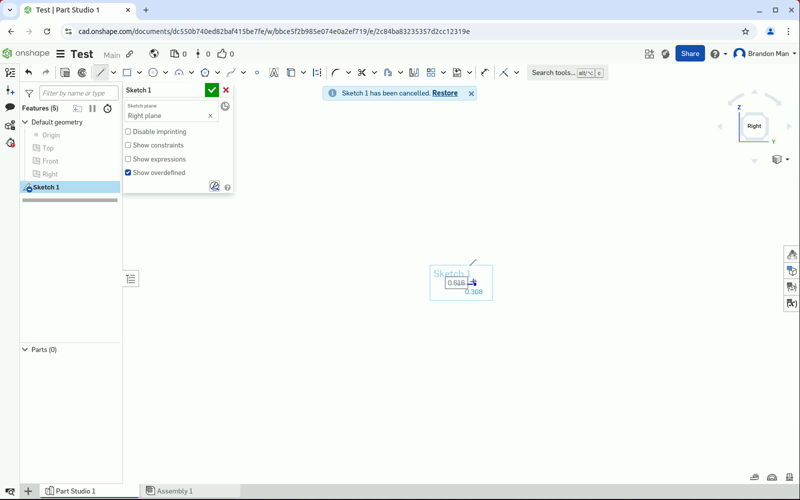
scroll(6)
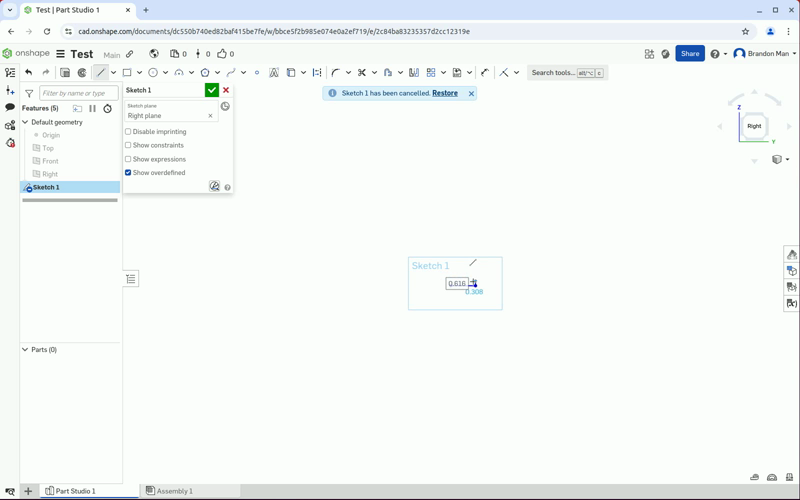
scroll(6)
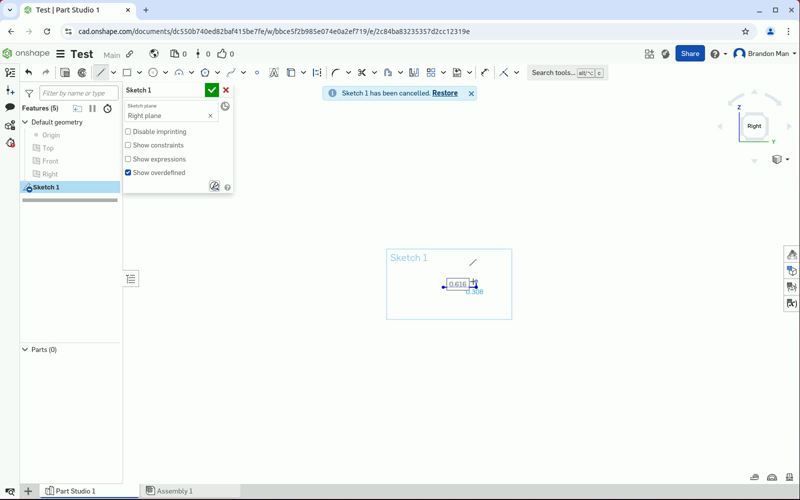
scroll(6)
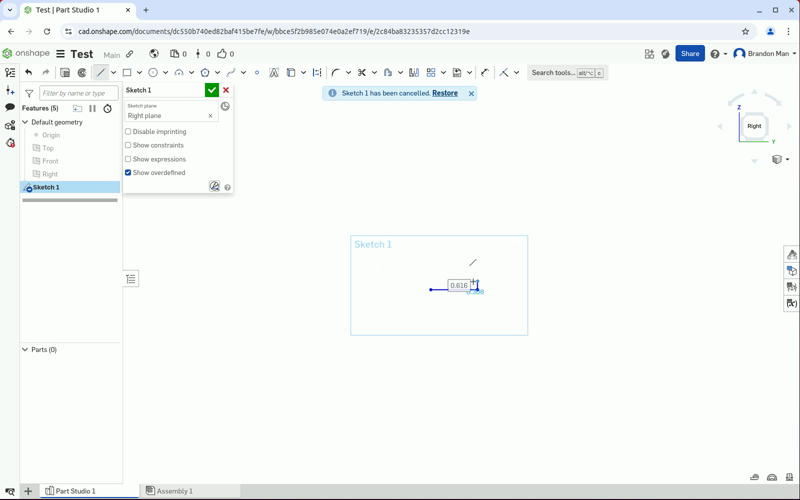
scroll(6)
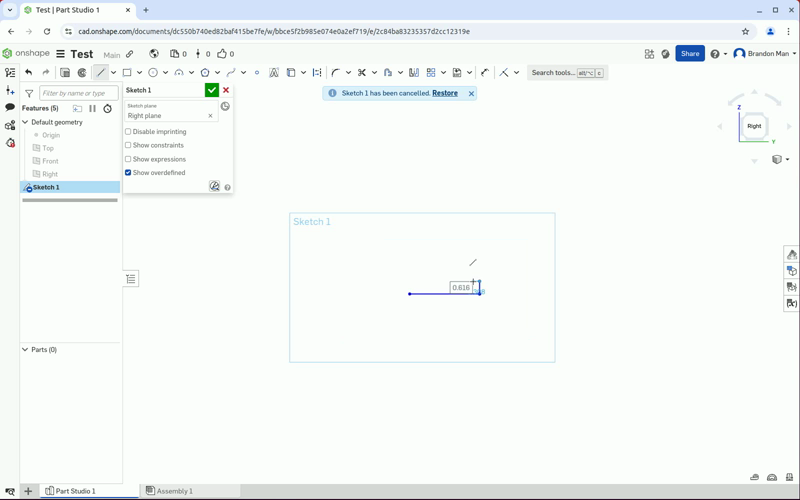
scroll(6)
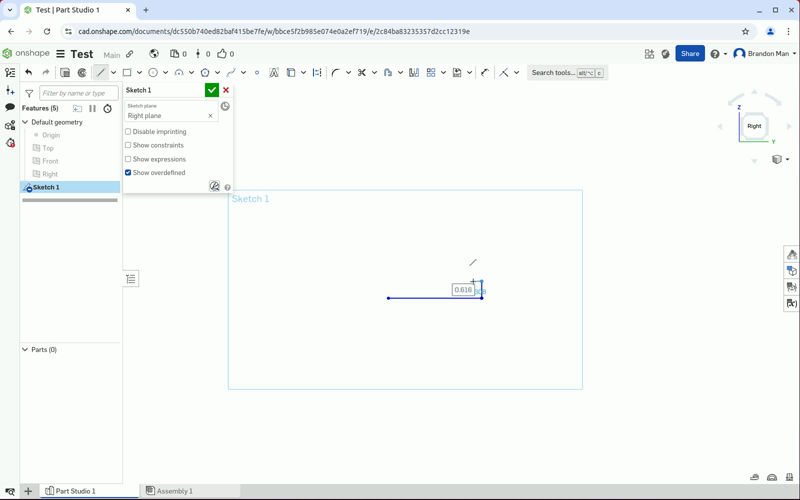
scroll(6)
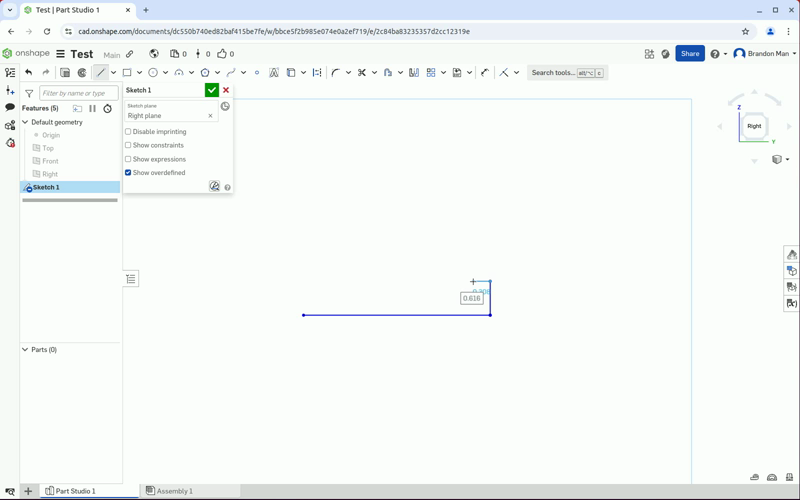
click(473, 281)
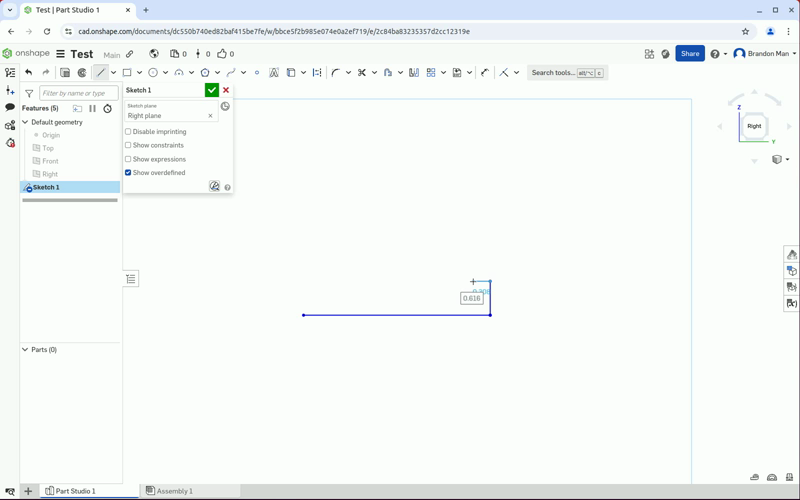
scroll(-6)
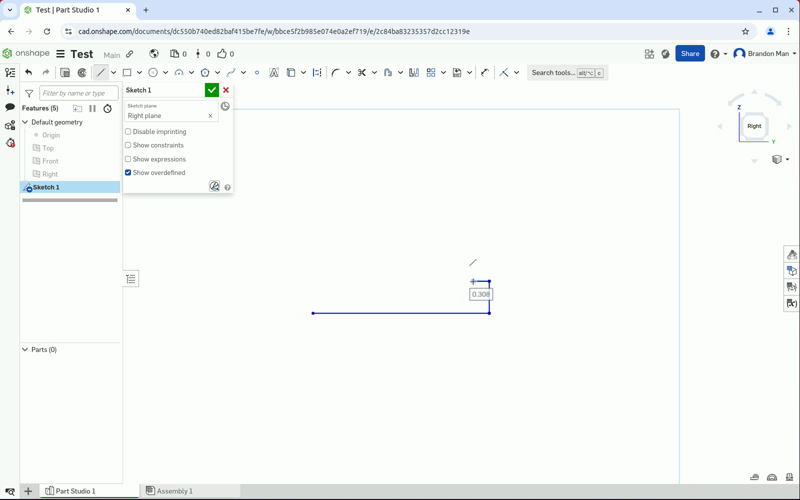
scroll(-6)
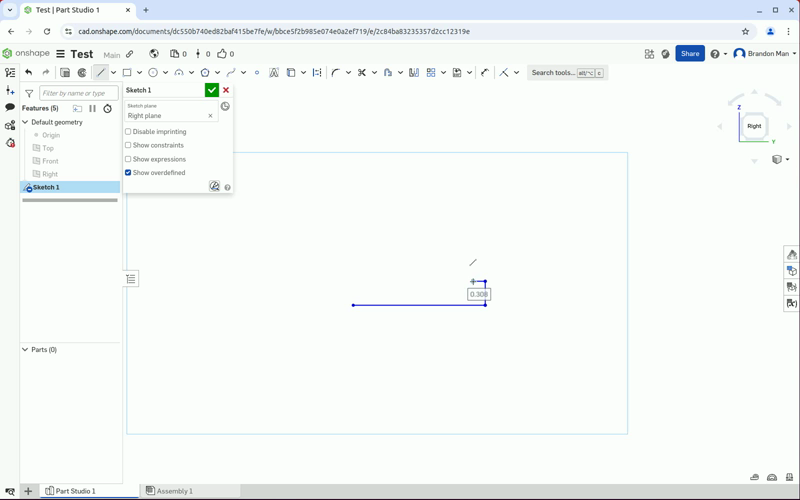
scroll(-6)
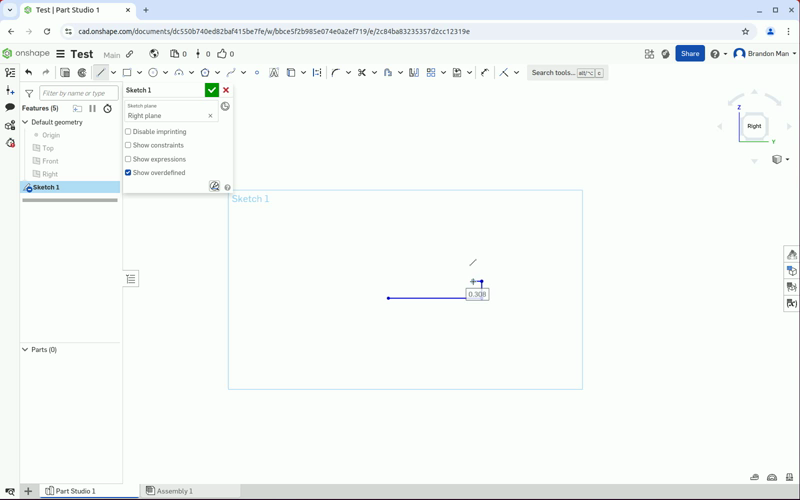
scroll(-6)
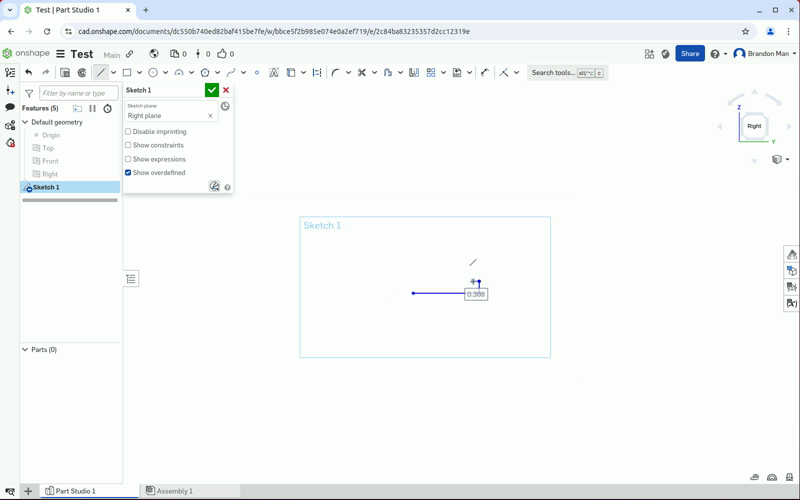
scroll(-6)
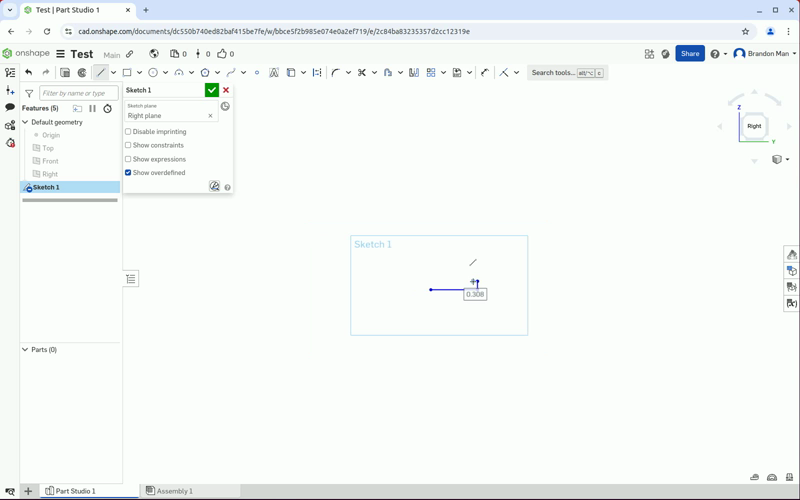
scroll(-6)
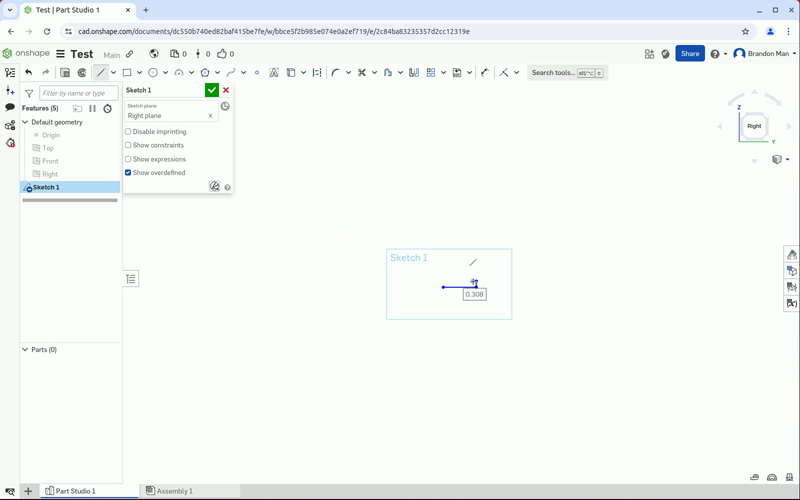
scroll(-6)
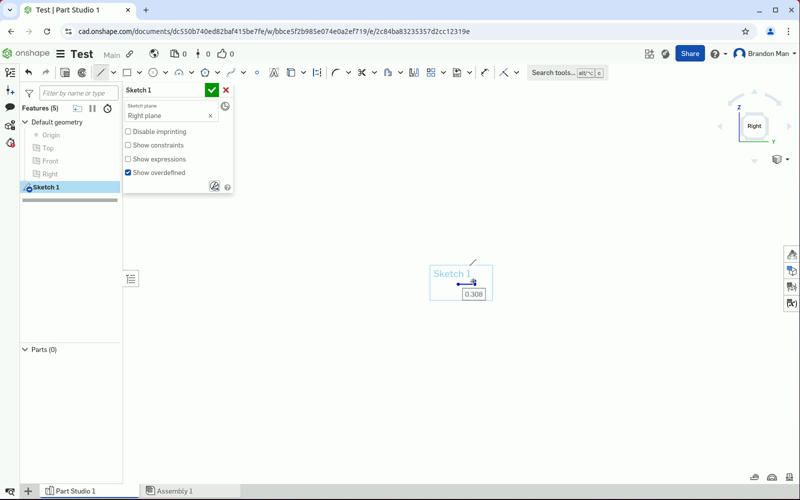
key_up(shift)
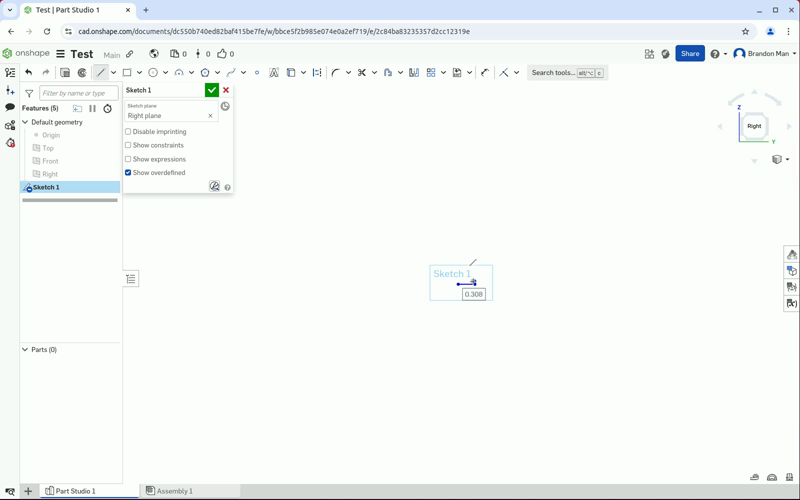
key_down(shift)
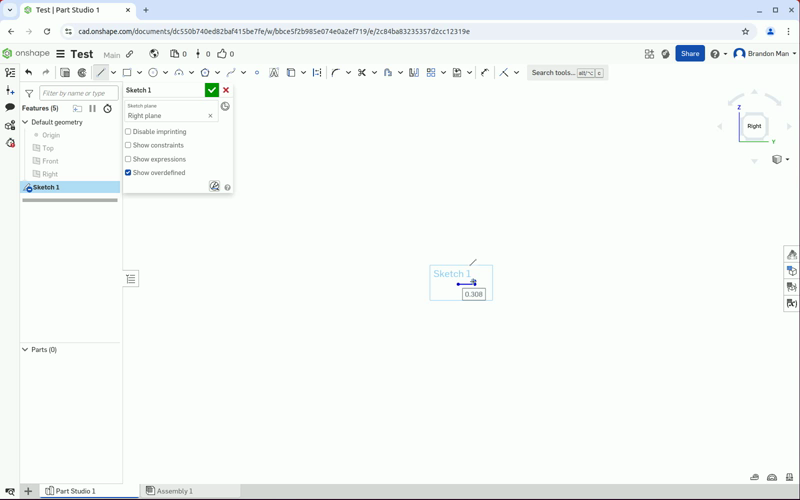
mouse_move(503, 281)
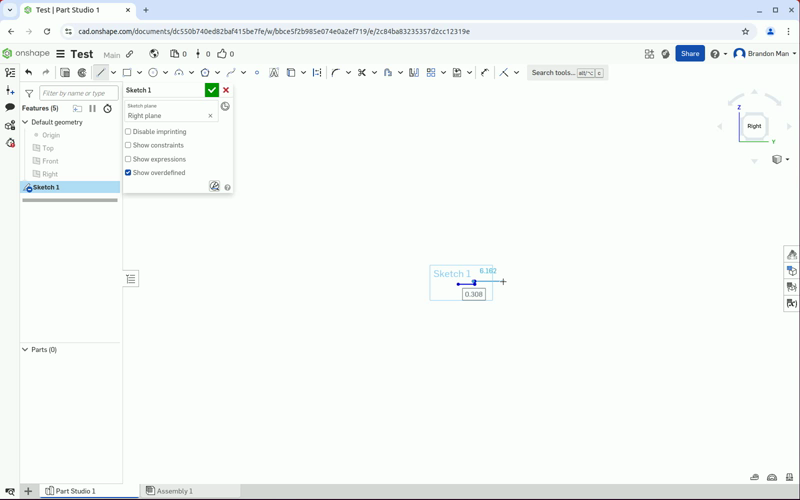
mouse_move(459, 281)
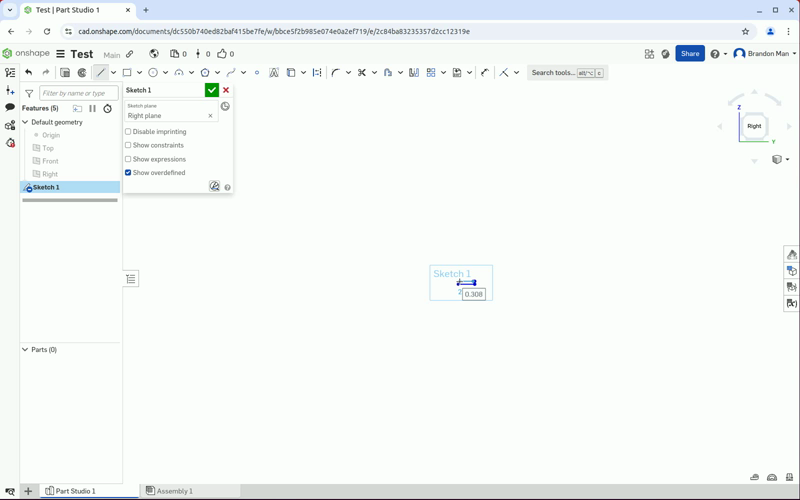
scroll(6)
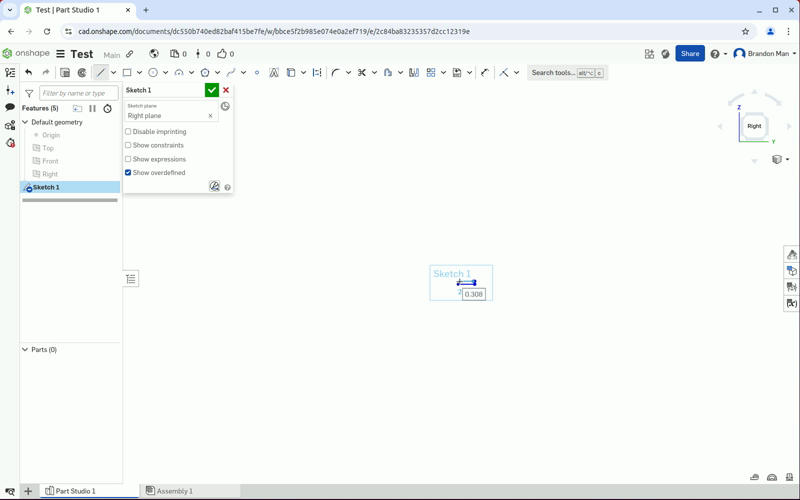
scroll(6)
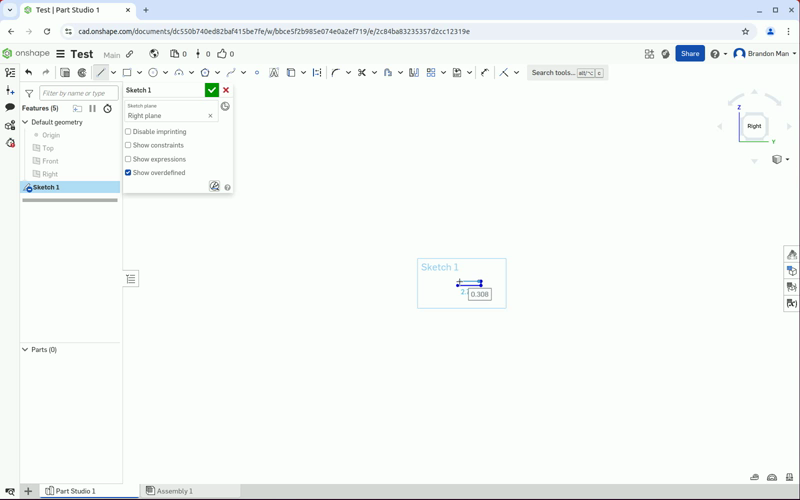
scroll(6)
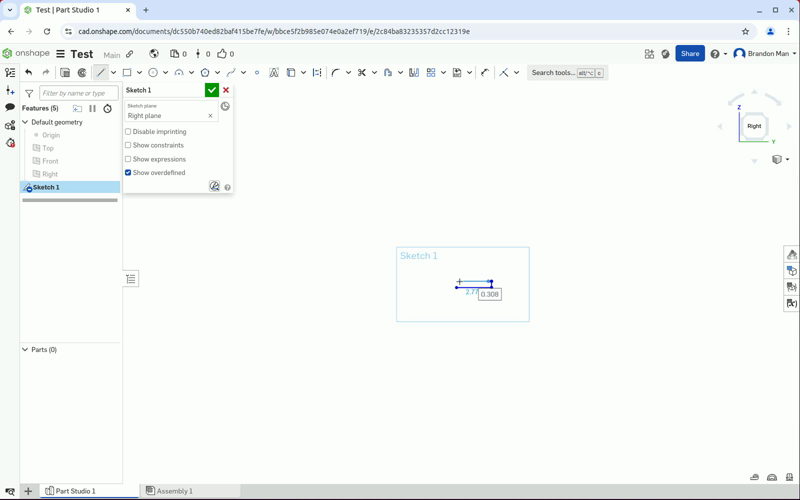
scroll(6)
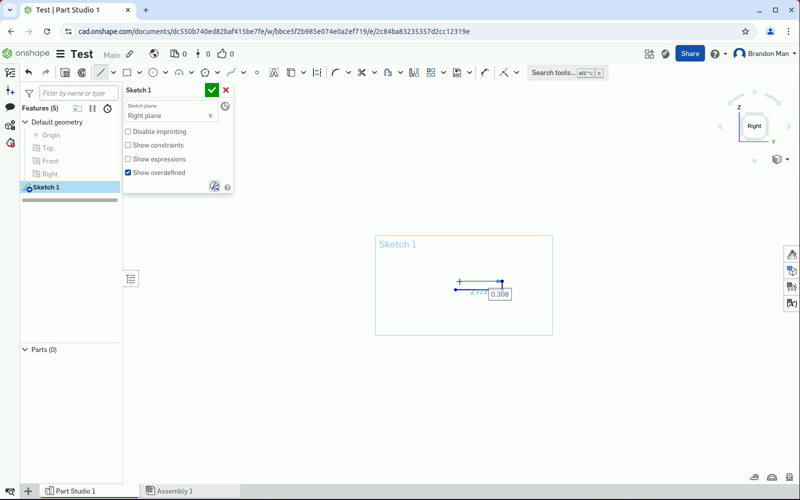
scroll(6)
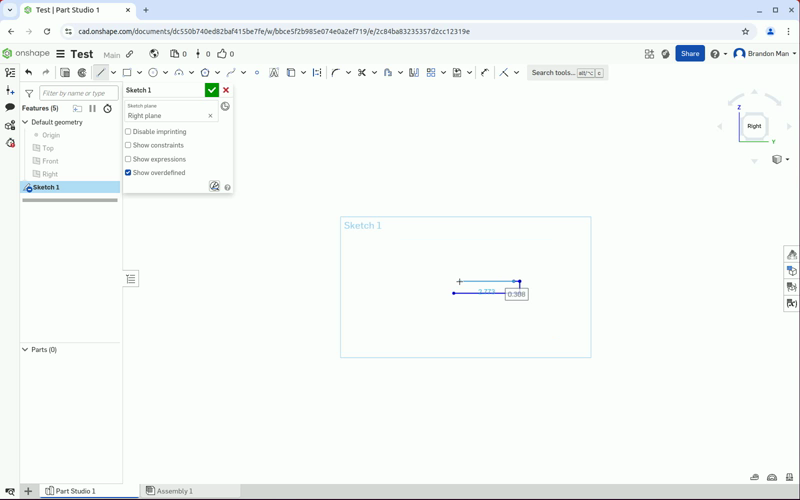
scroll(6)
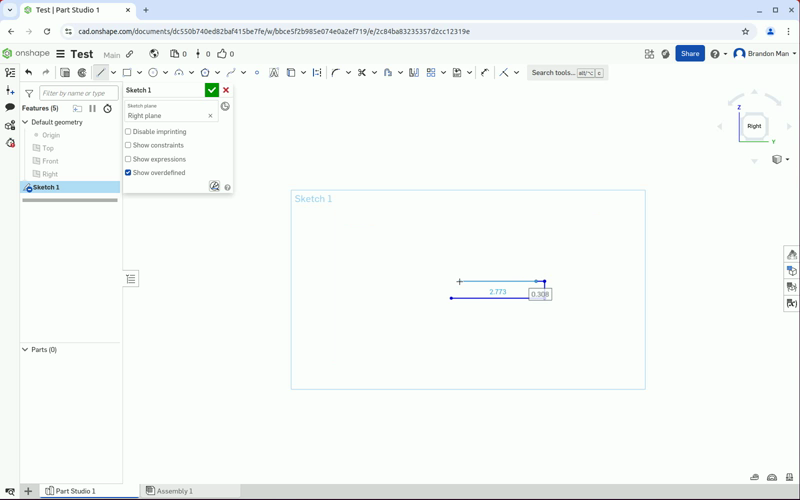
scroll(6)
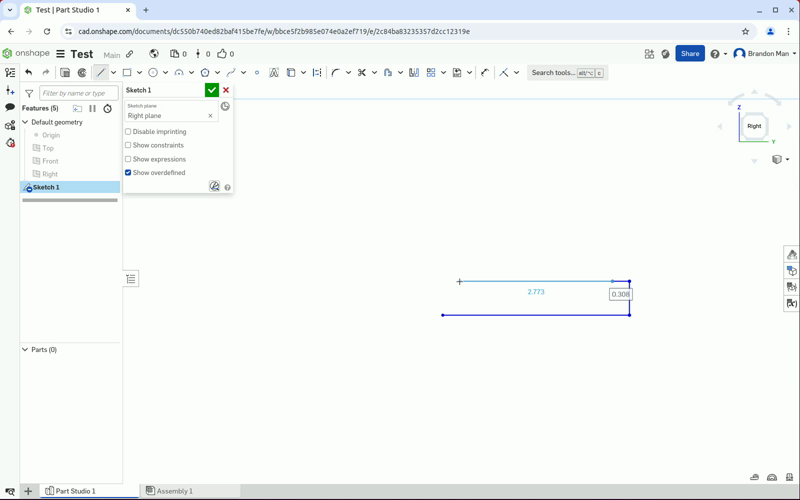
click(459, 281)
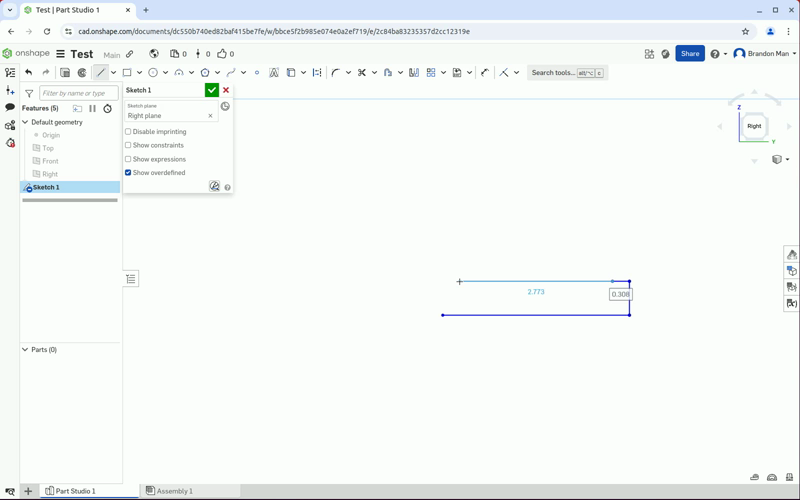
scroll(-6)
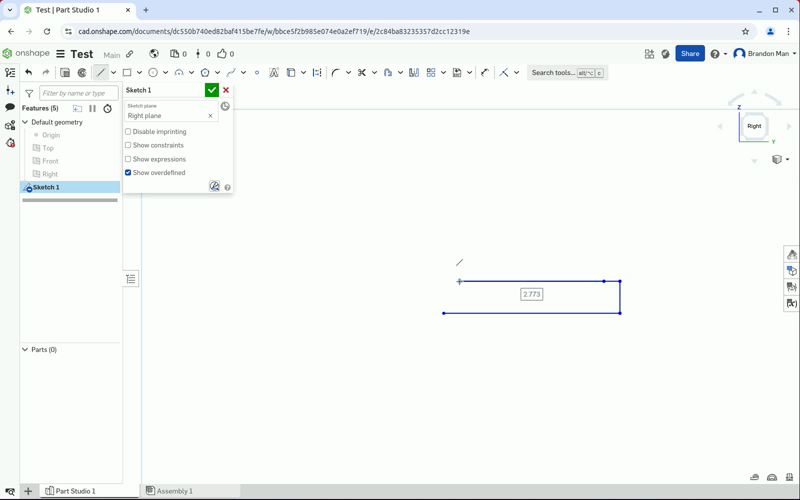
scroll(-6)
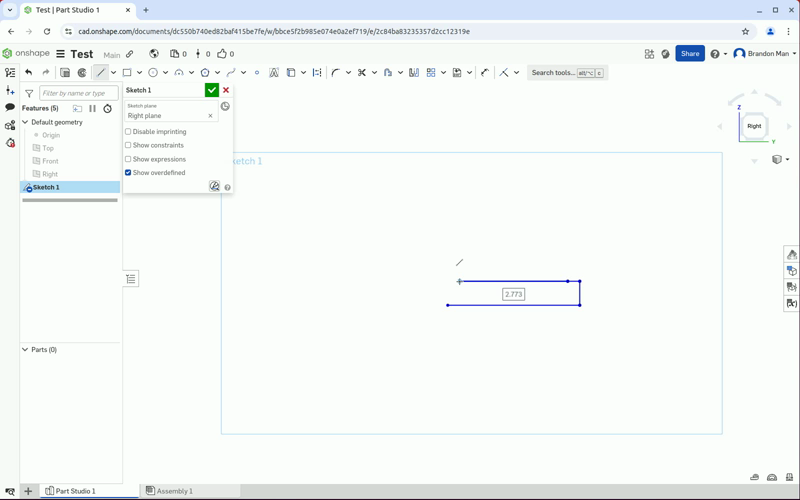
scroll(-6)
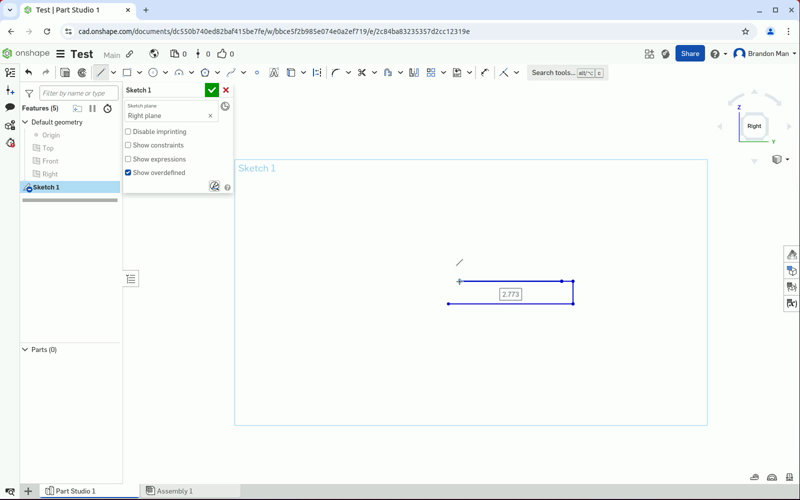
scroll(-6)
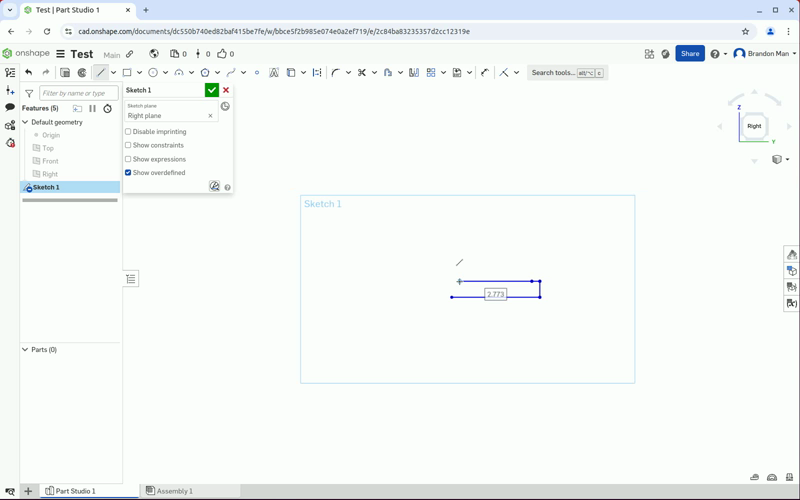
scroll(-6)
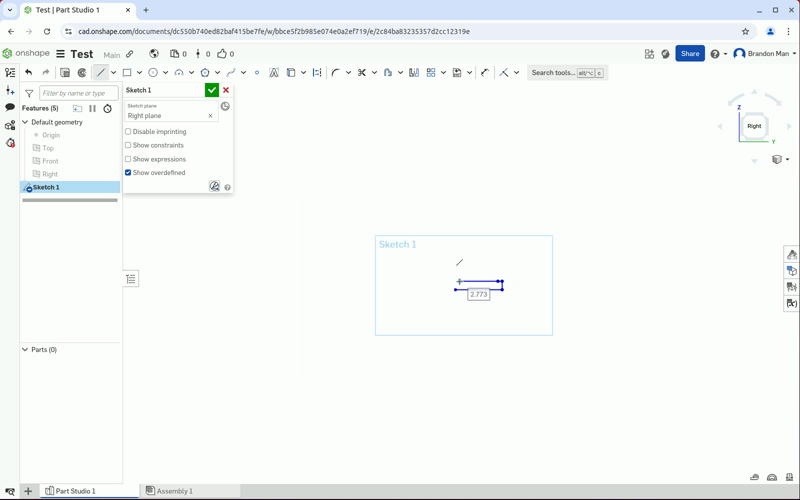
scroll(-6)
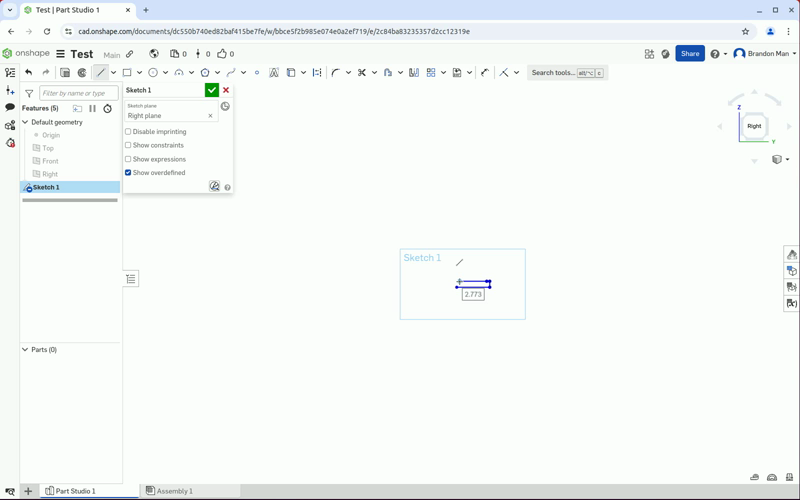
scroll(-6)
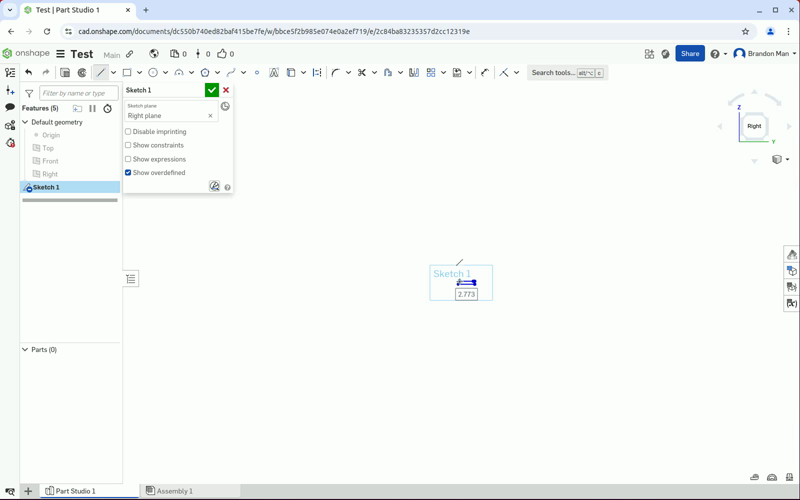
key_up(shift)
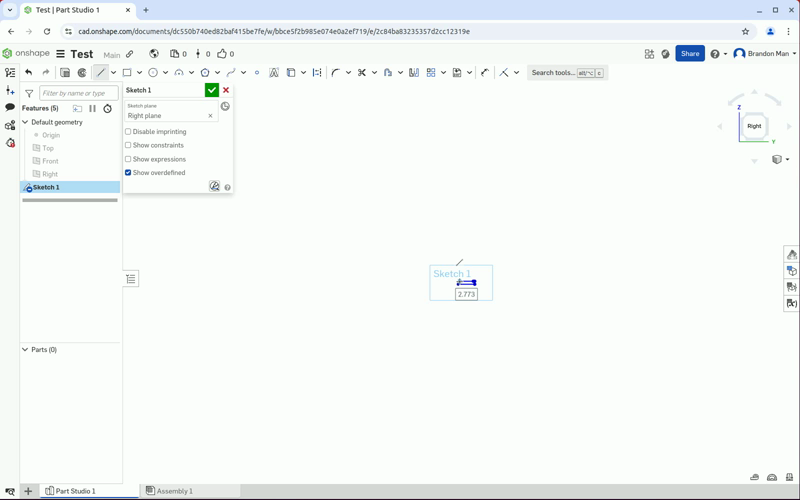
key_down(shift)
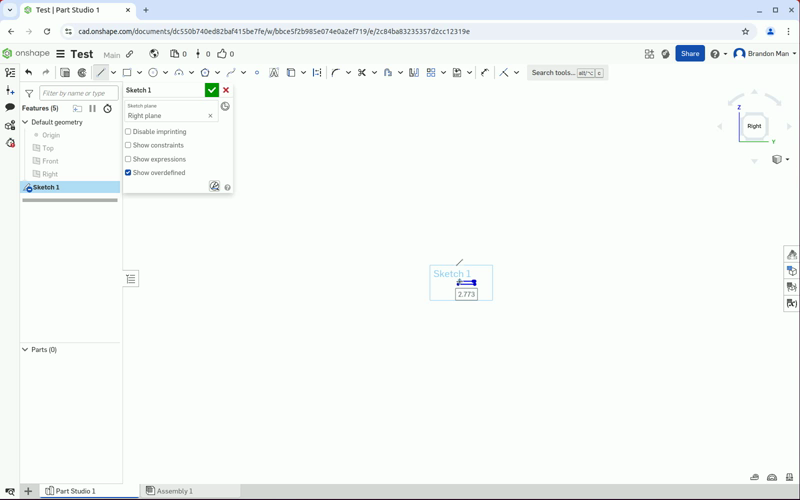
mouse_move(489, 281)
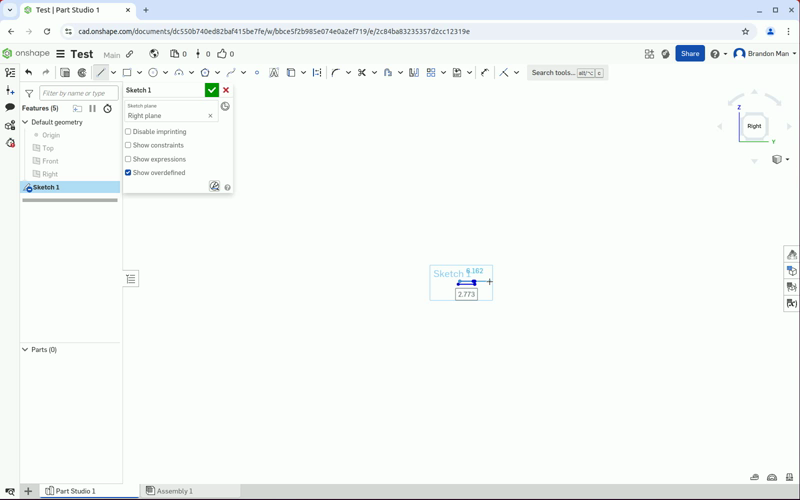
mouse_move(458, 281)
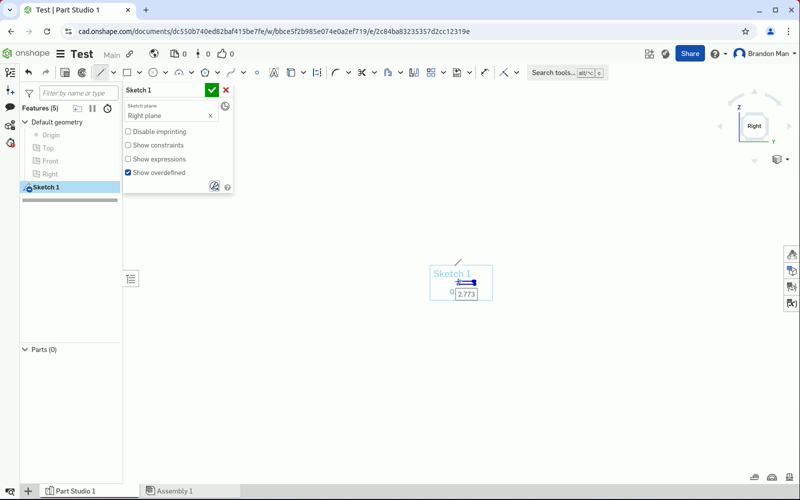
scroll(6)
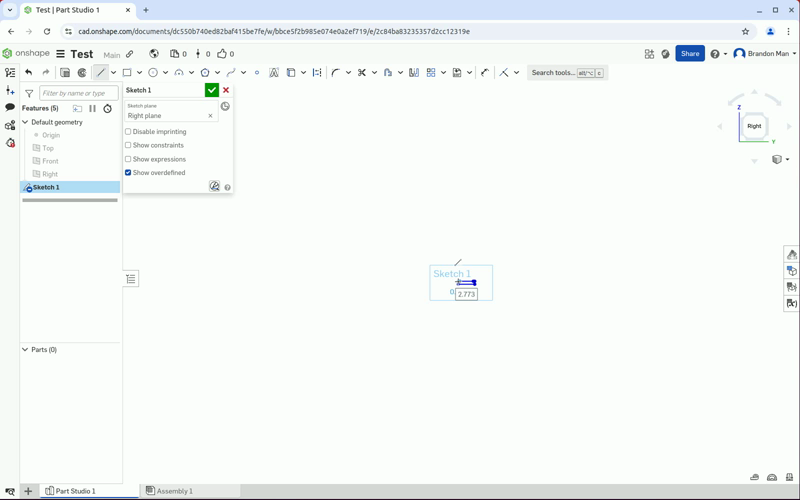
scroll(6)
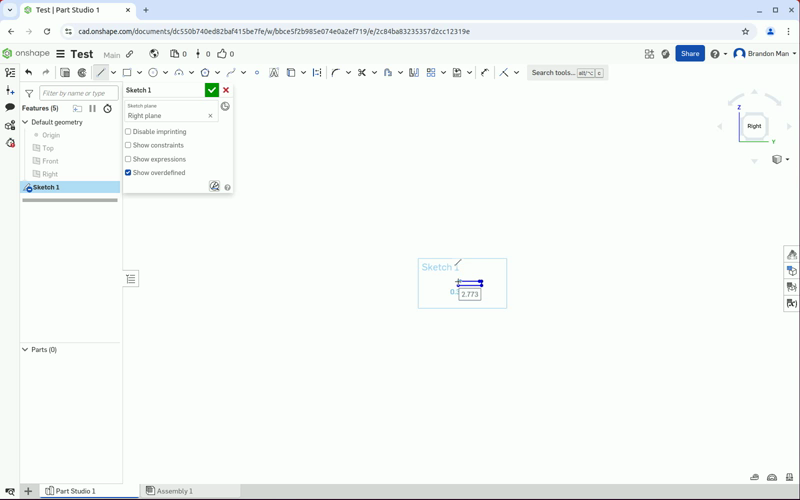
scroll(6)
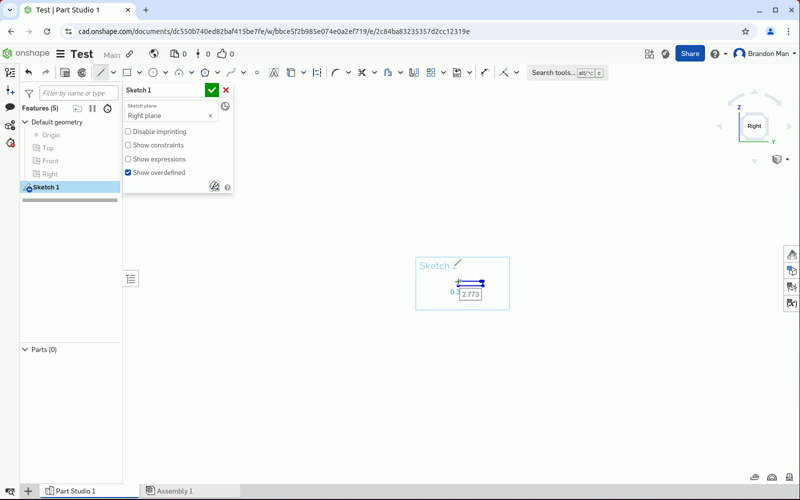
scroll(6)
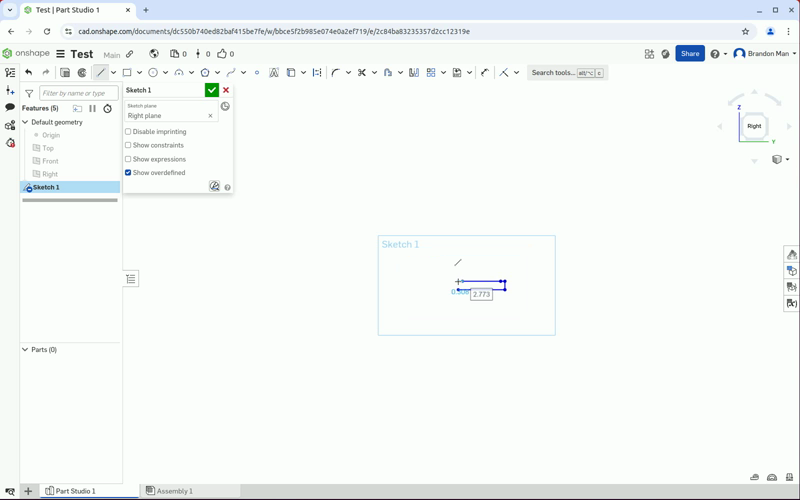
scroll(6)
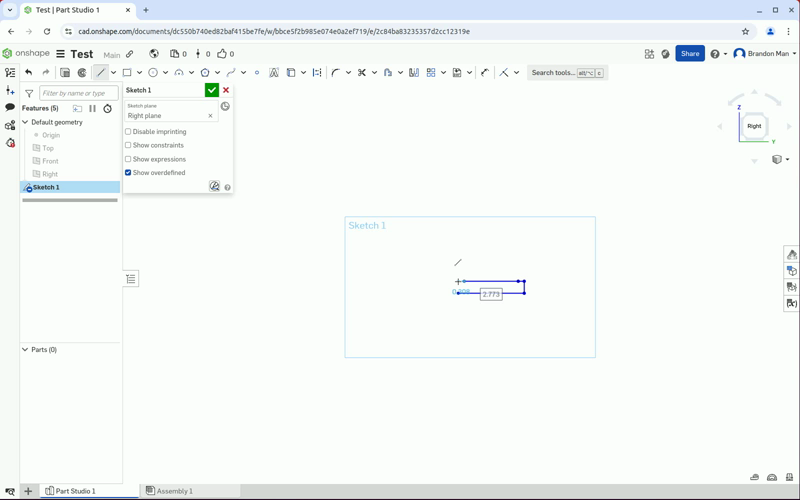
scroll(6)
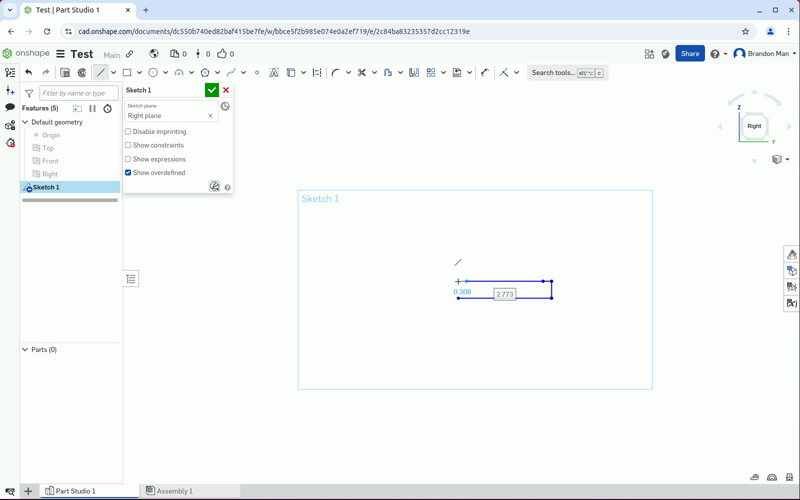
scroll(6)
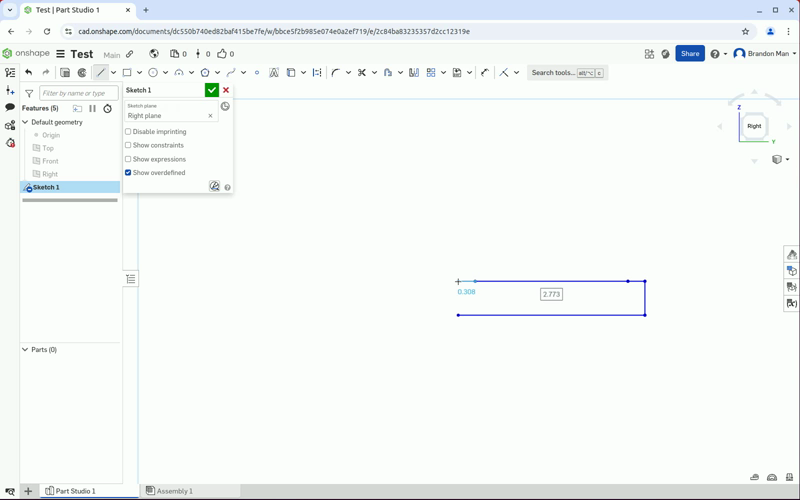
click(458, 281)
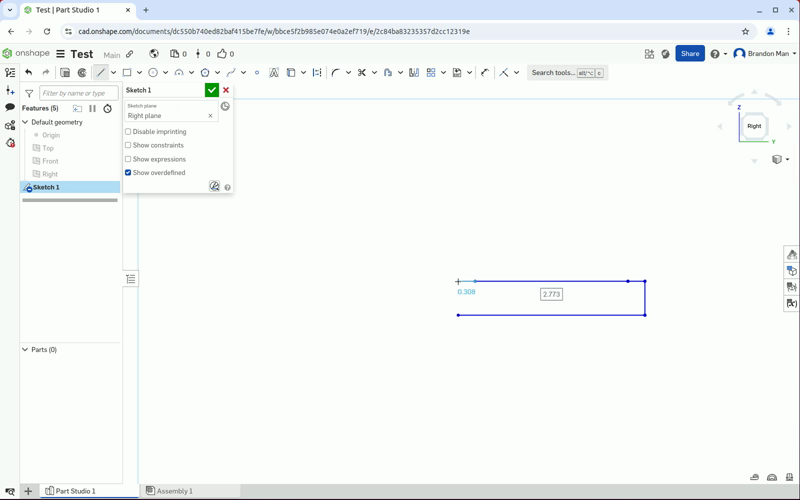
scroll(-6)
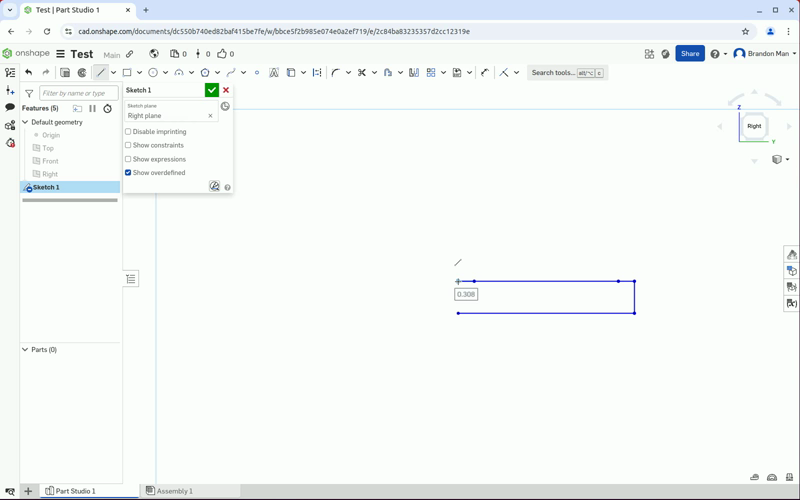
scroll(-6)
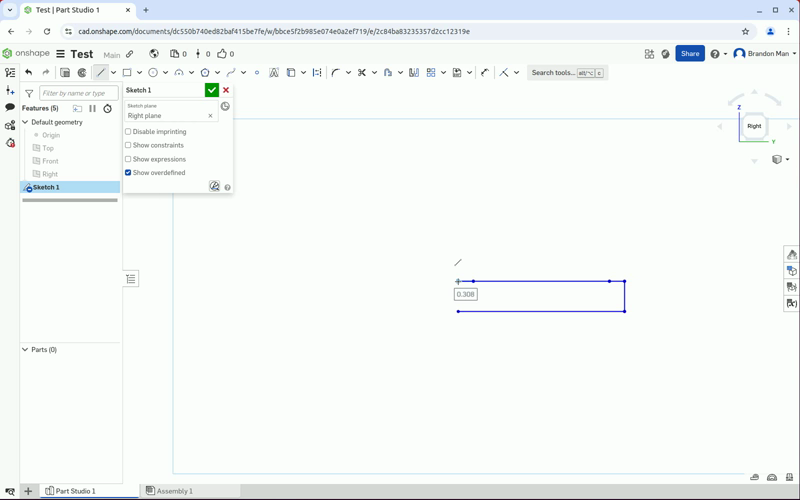
scroll(-6)
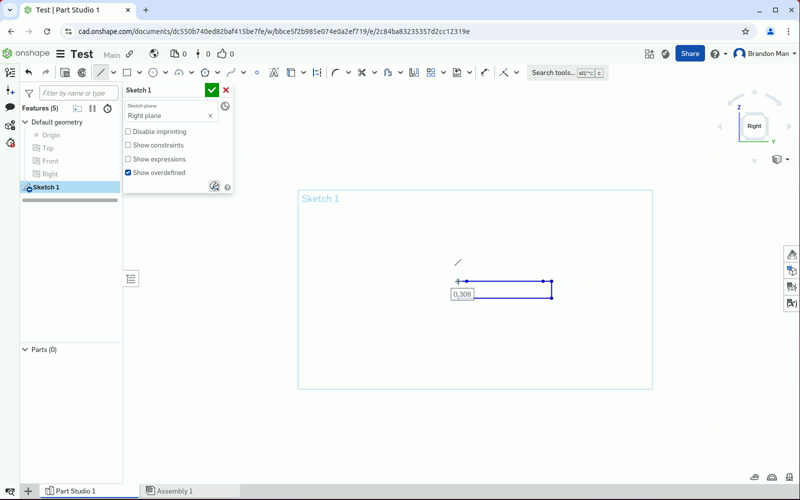
scroll(-6)
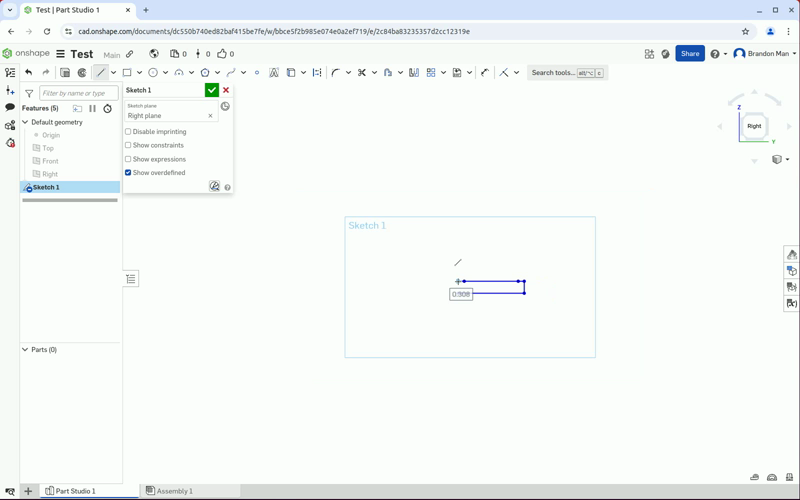
scroll(-6)
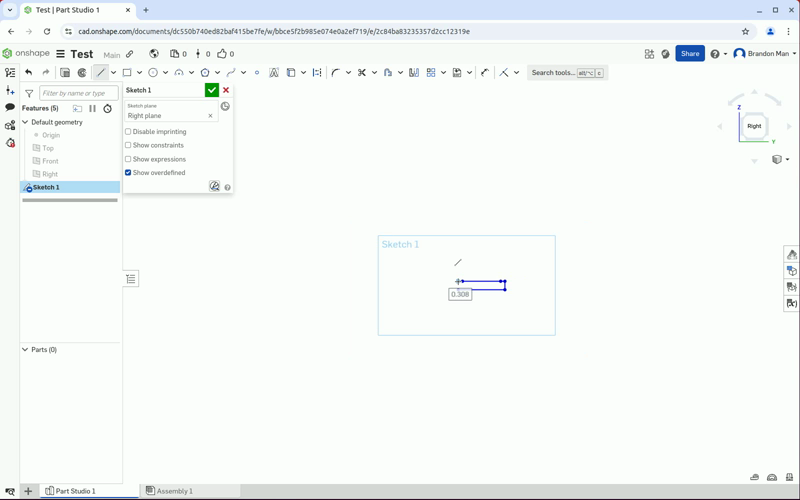
scroll(-6)
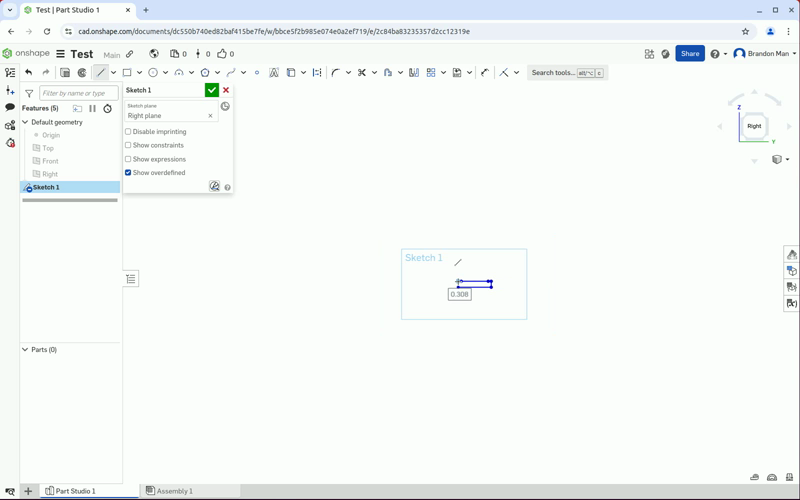
scroll(-6)
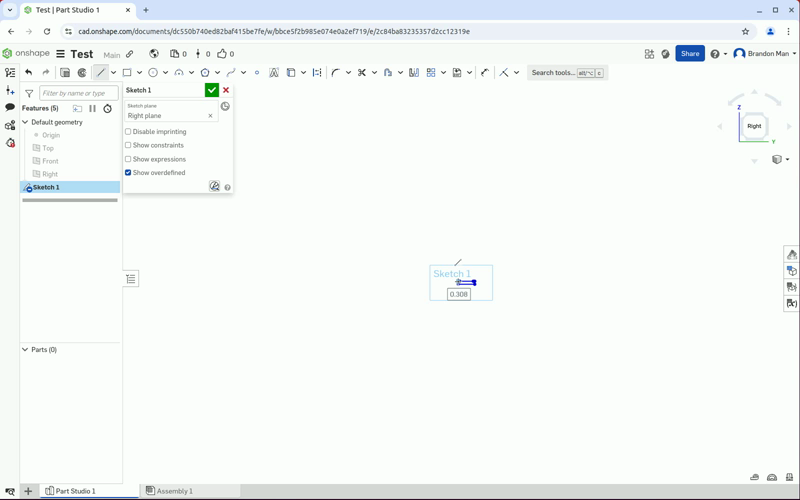
key_up(shift)
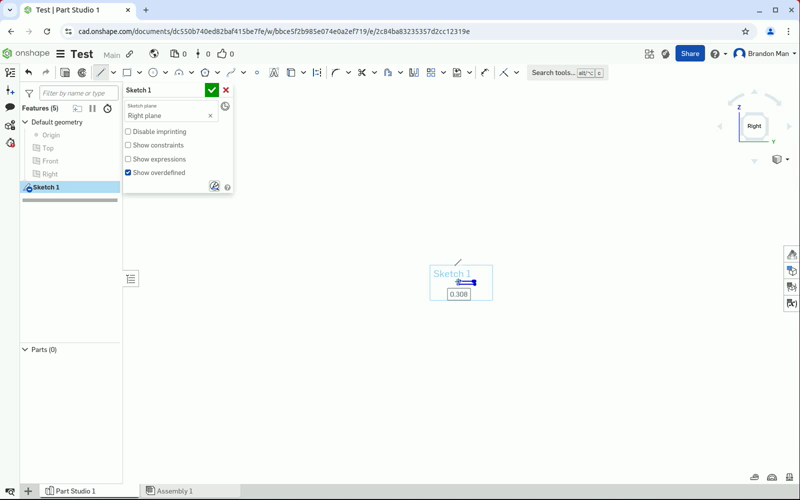
mouse_move(488, 281)
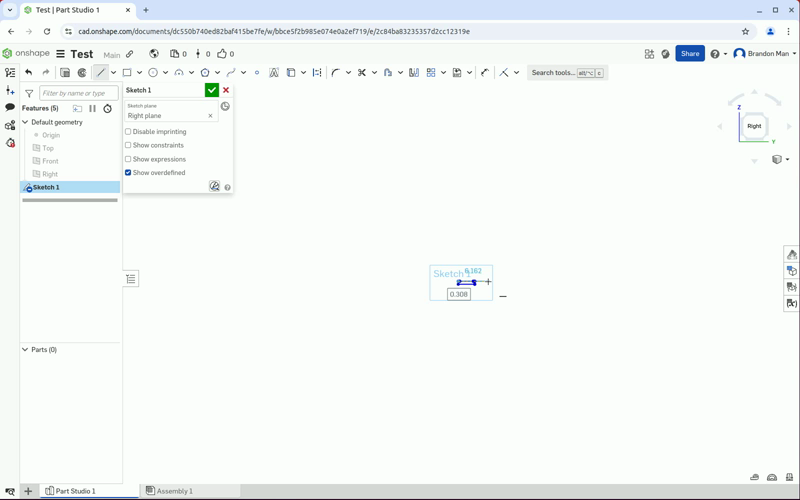
key_down(shift)
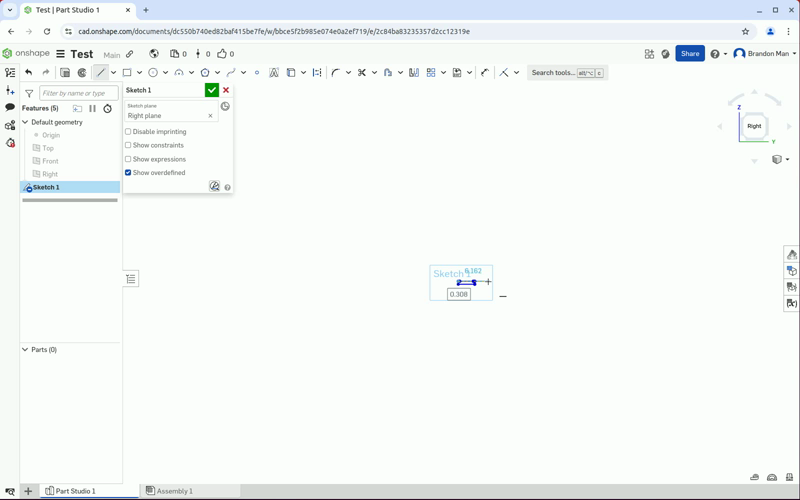
mouse_move(458, 284)
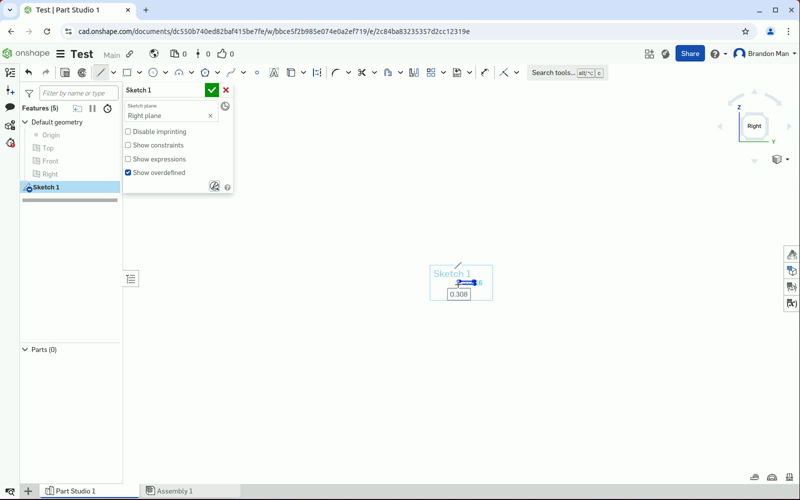
scroll(6)
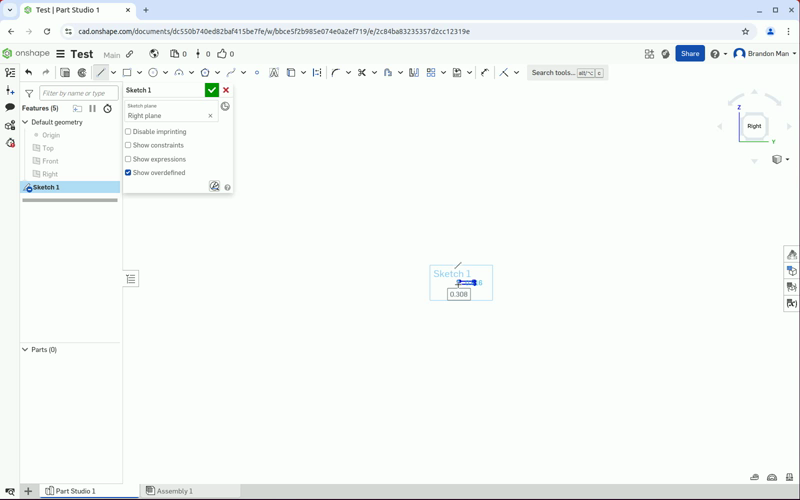
scroll(6)
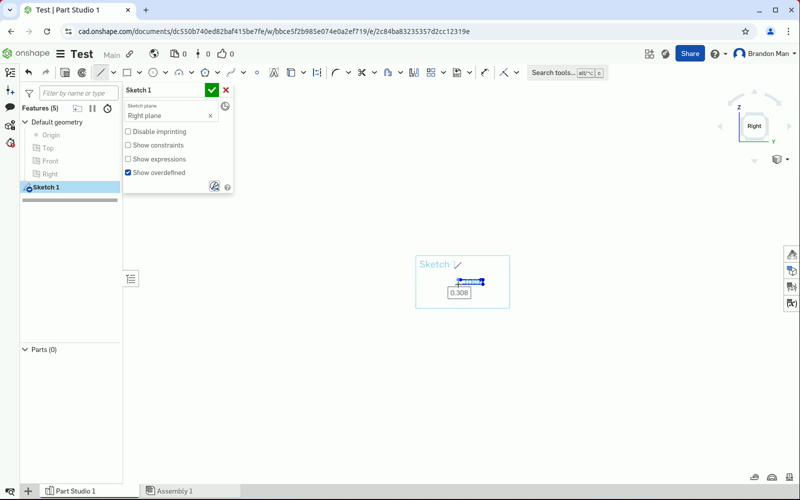
scroll(6)
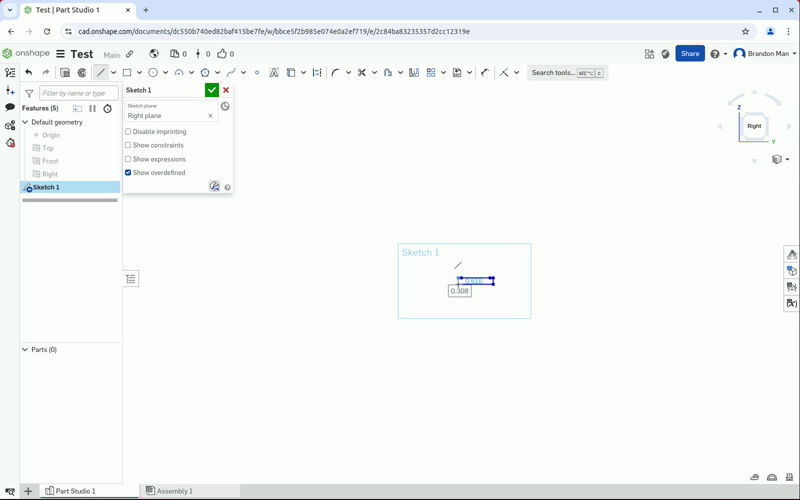
scroll(6)
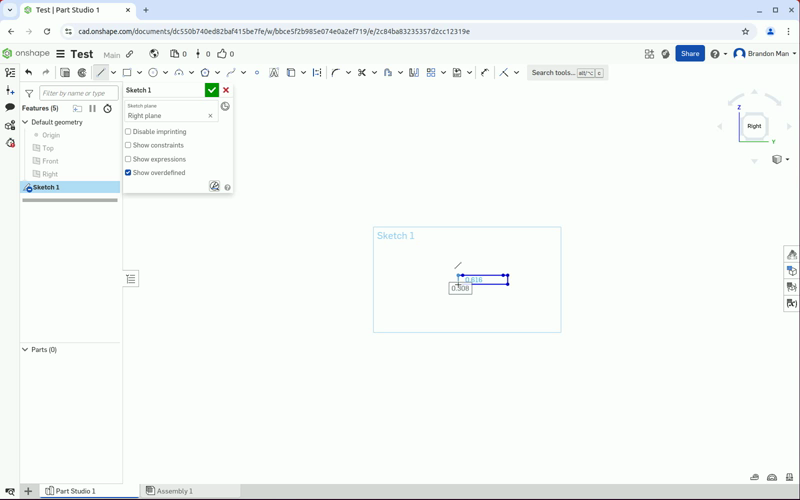
scroll(6)
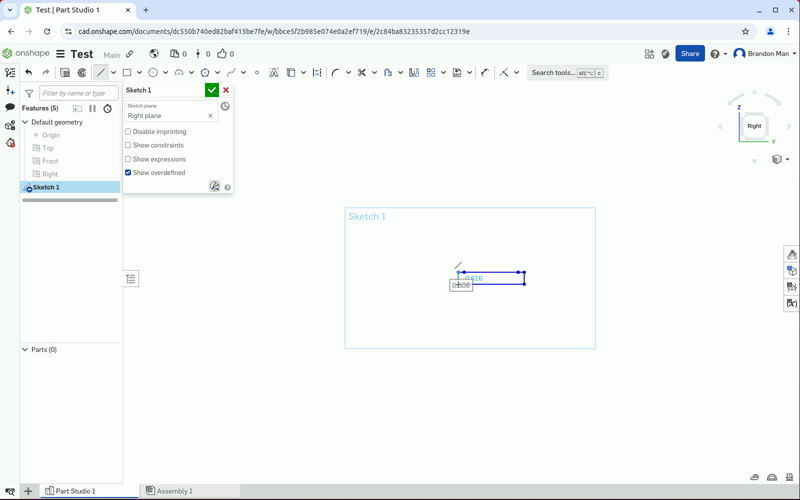
scroll(6)
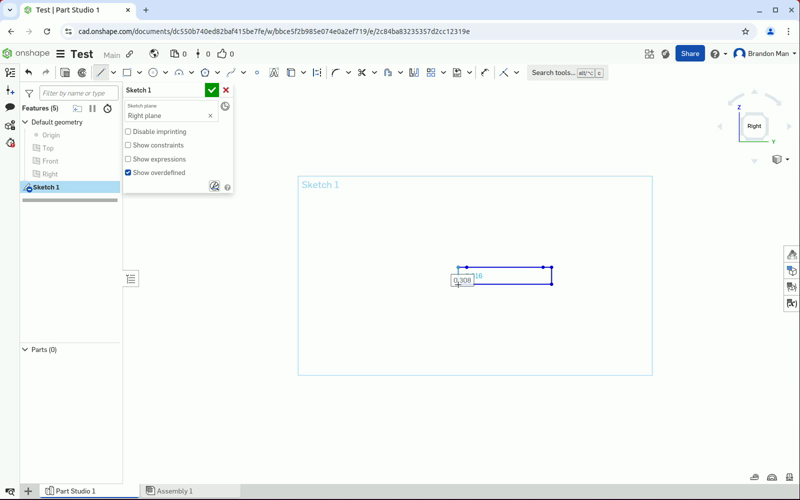
scroll(6)
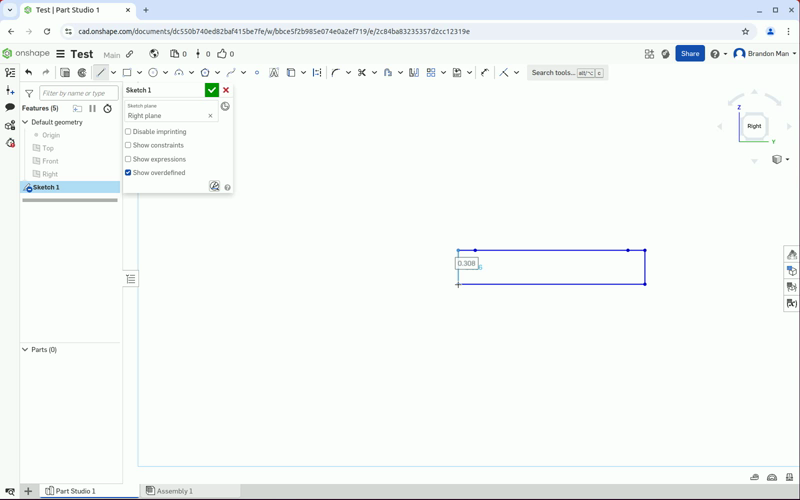
key_up(shift)
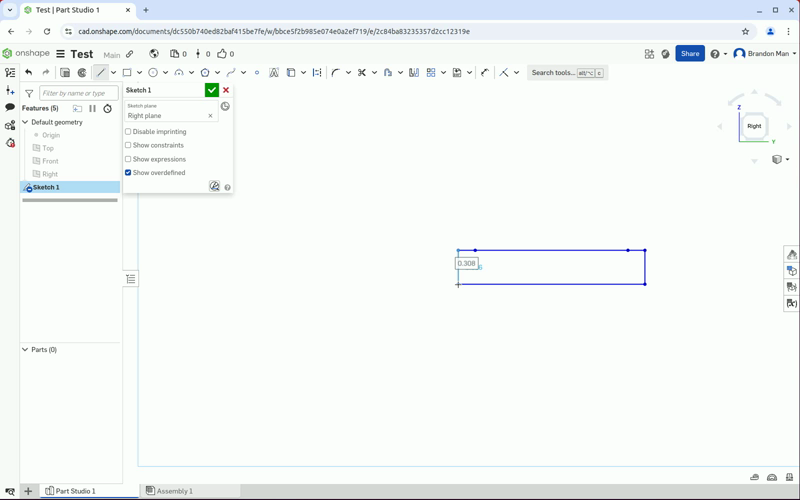
click(458, 284)
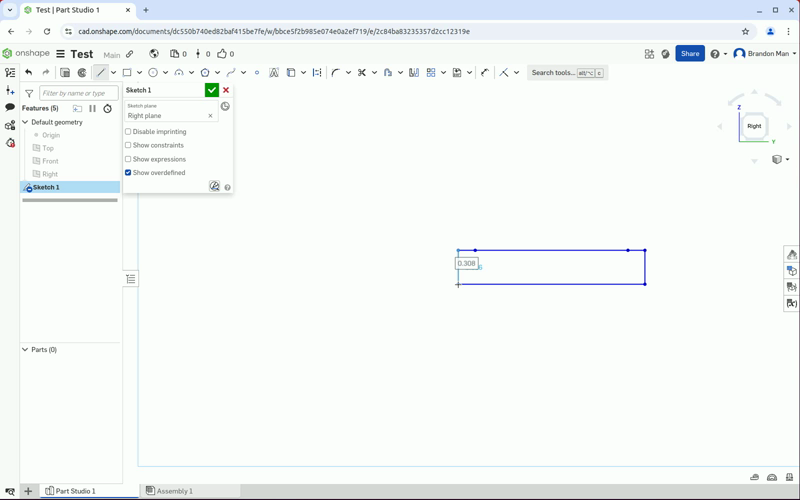
scroll(-6)
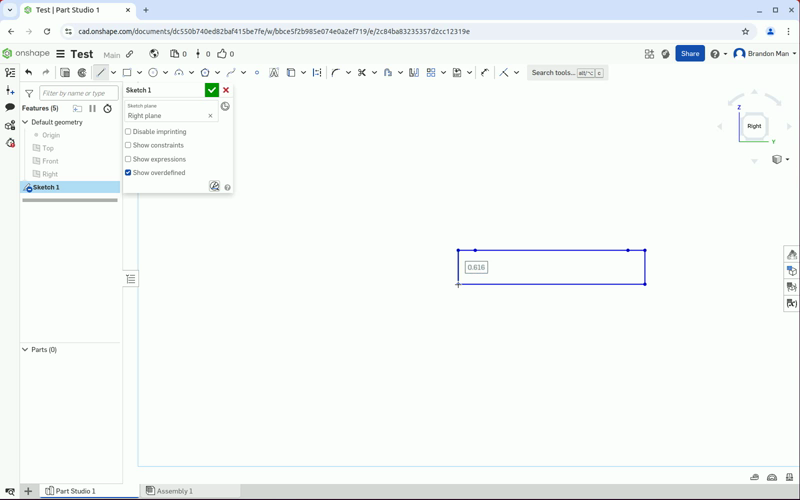
scroll(-6)
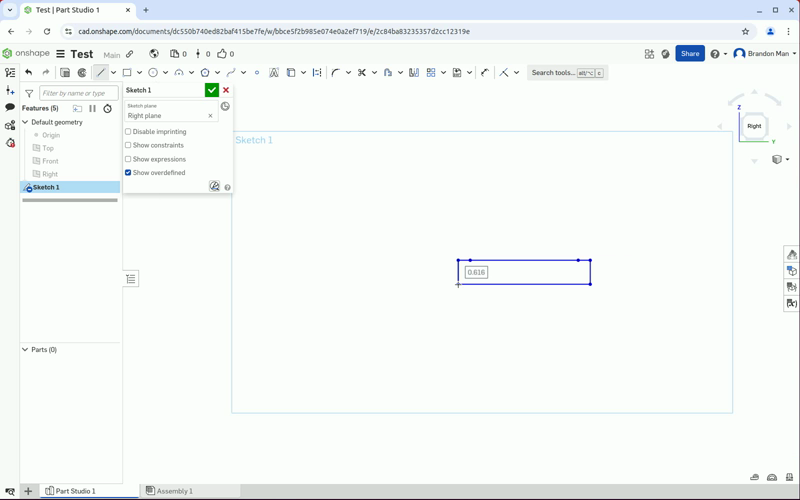
scroll(-6)
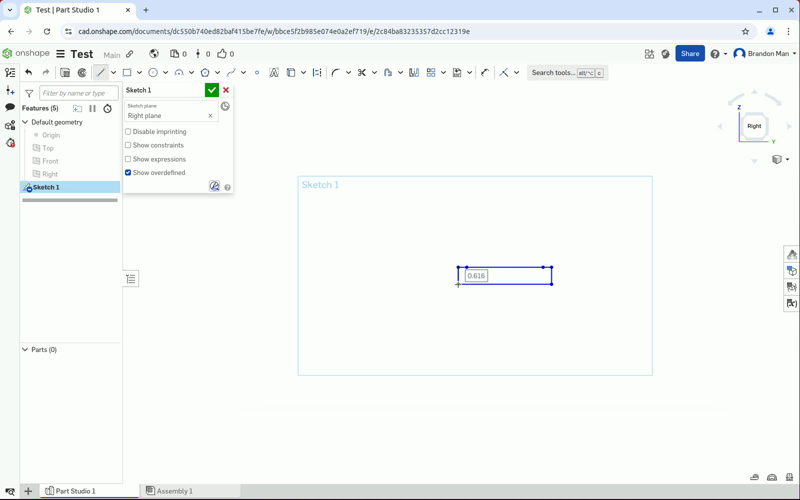
scroll(-6)
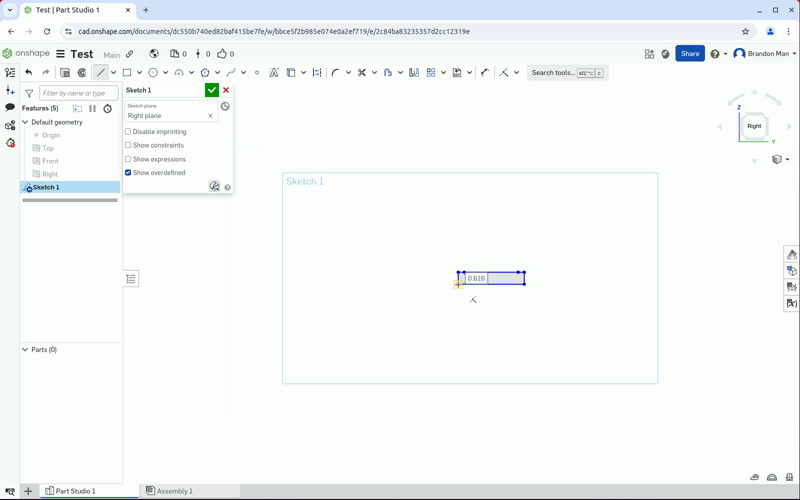
scroll(-6)
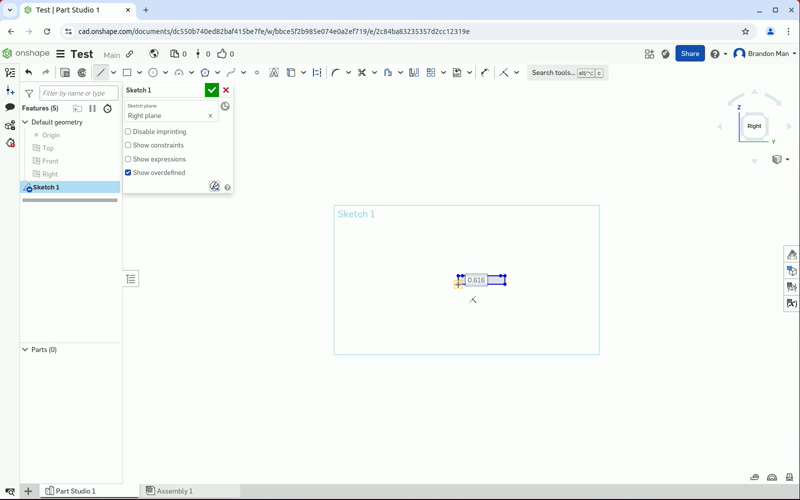
scroll(-6)
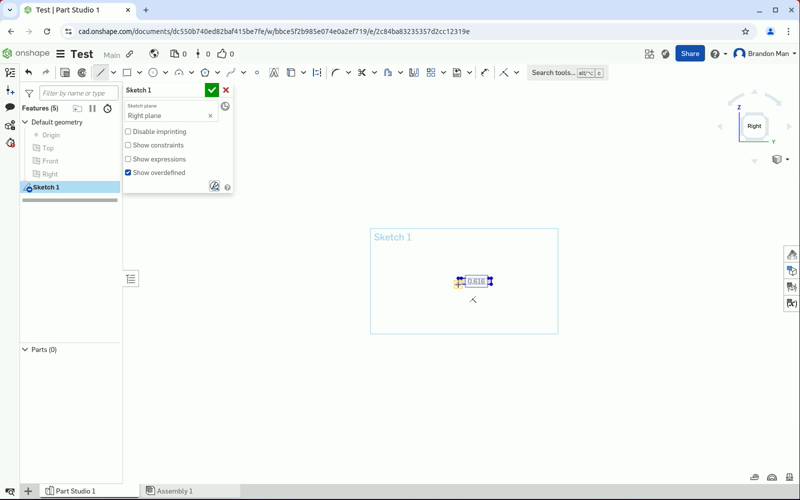
scroll(-6)
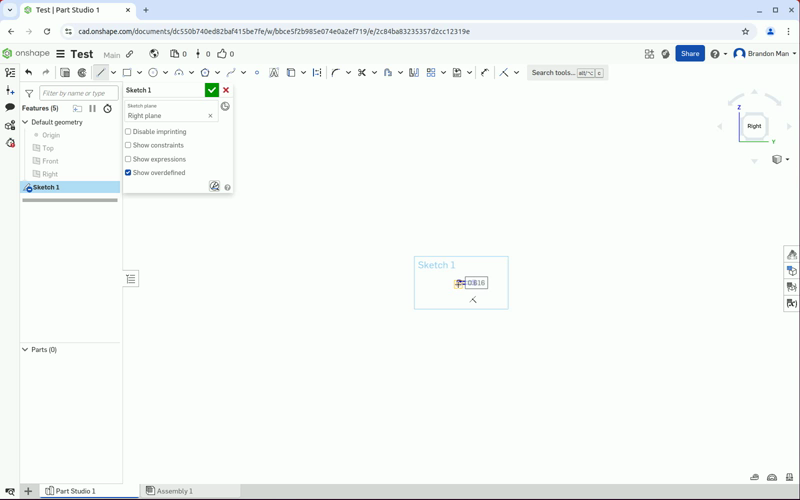
key(esc)
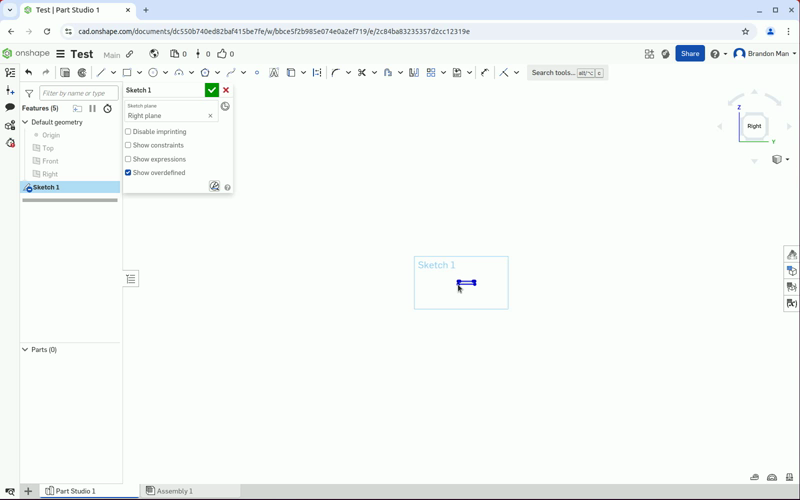
mouse_move(461, 283)
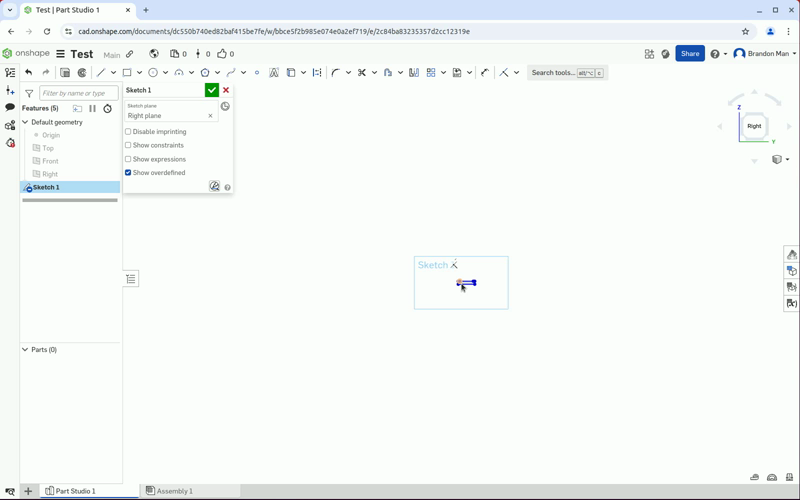
scroll(6)
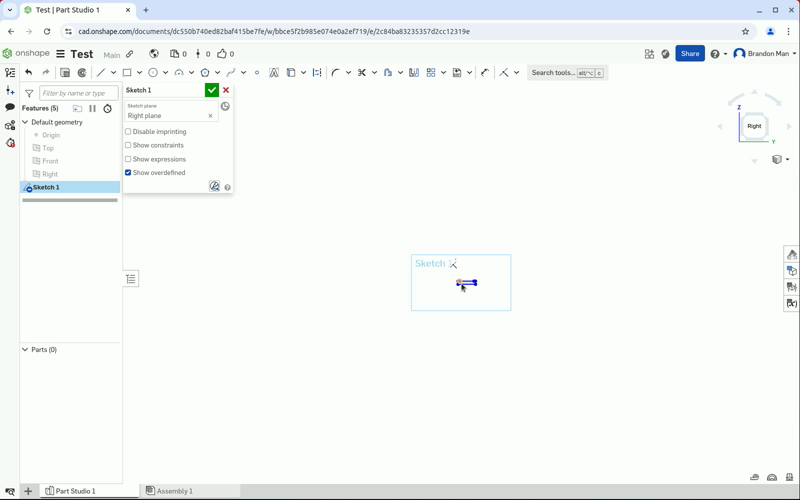
scroll(6)
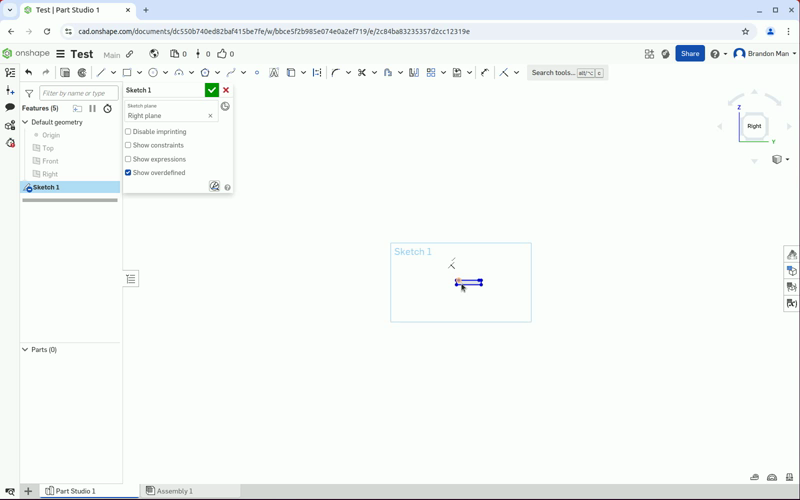
scroll(6)
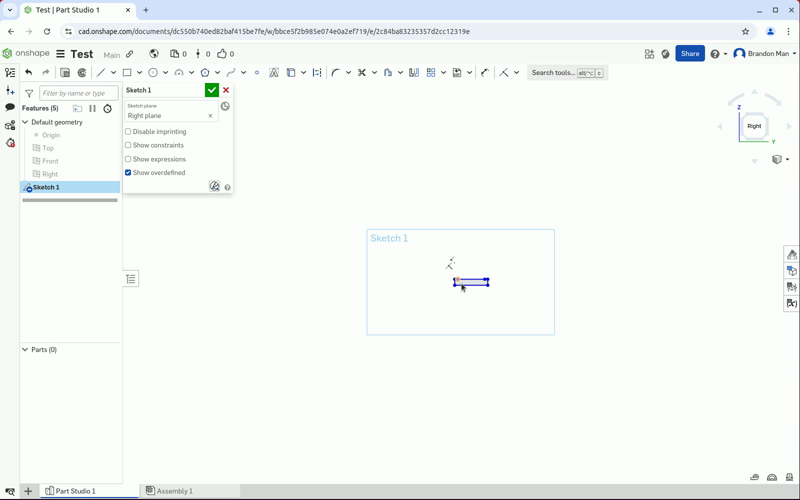
scroll(6)
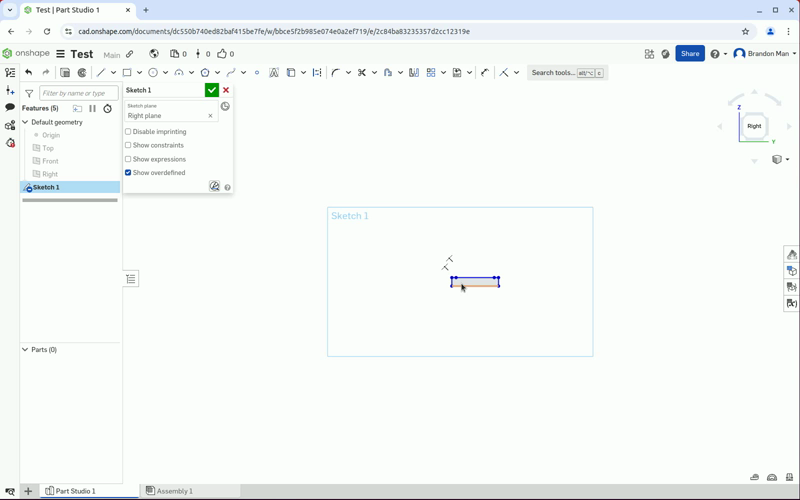
scroll(6)
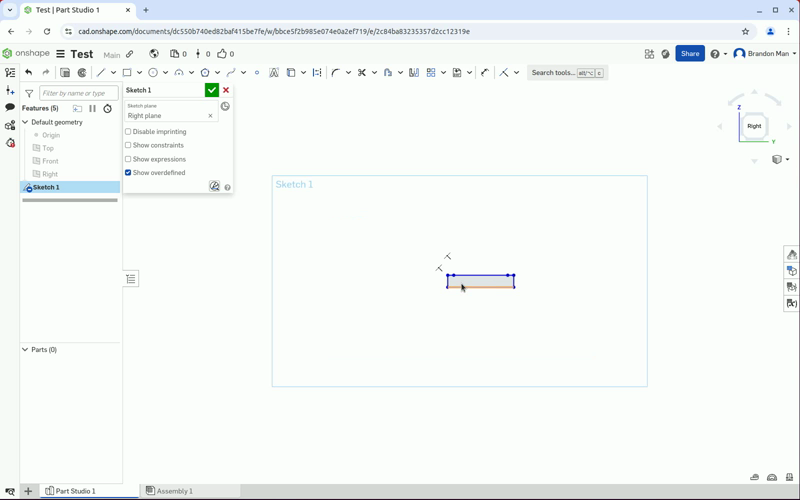
scroll(6)
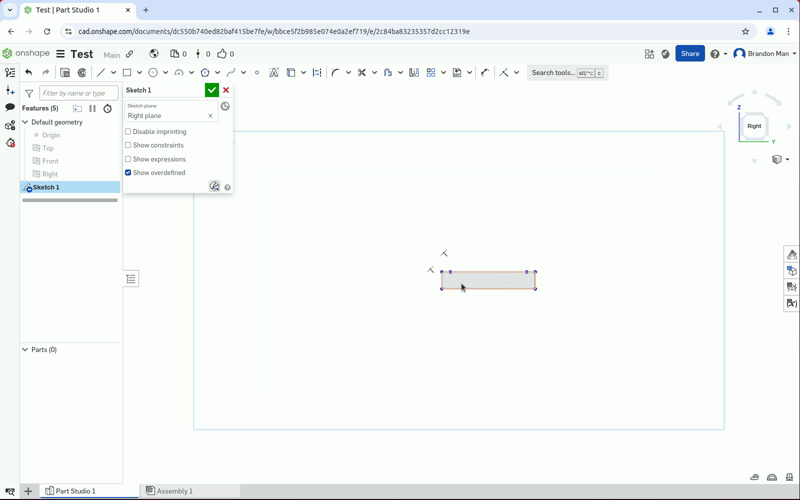
scroll(6)
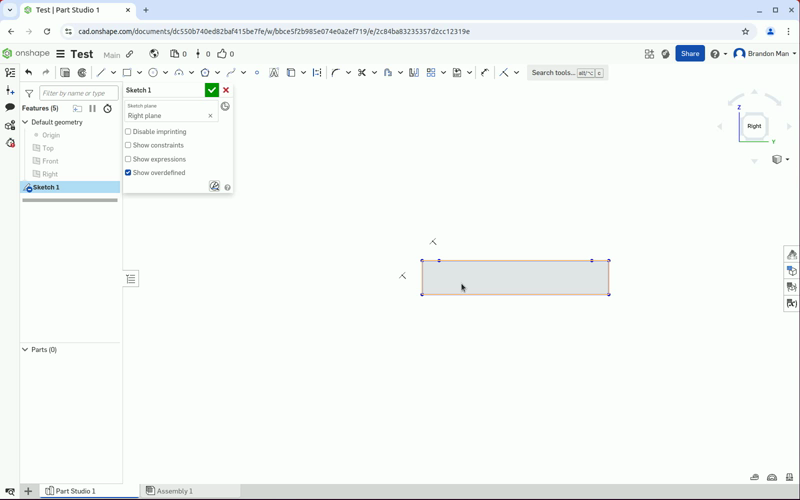
click(461, 283)
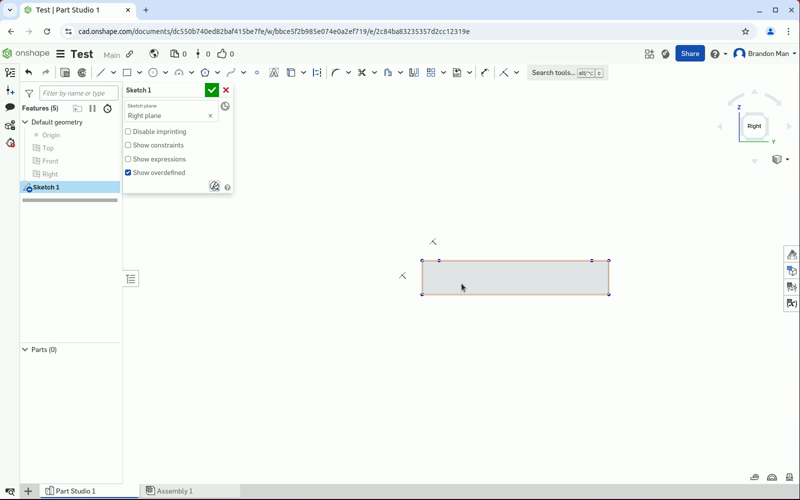
scroll(-6)
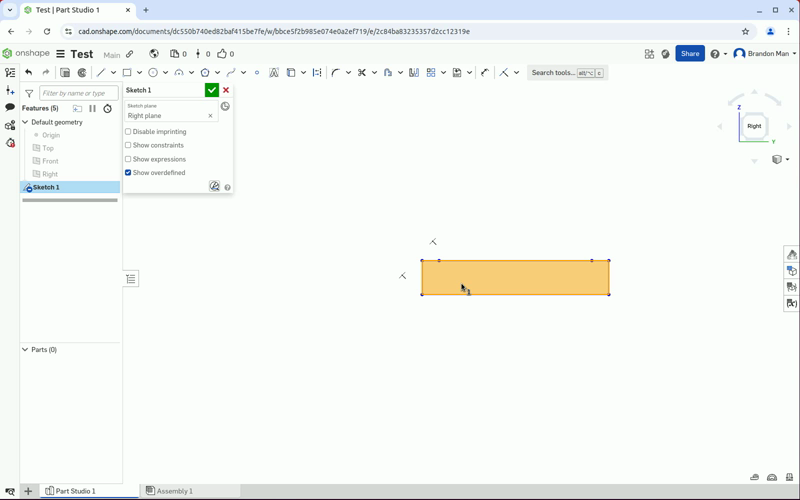
scroll(-6)
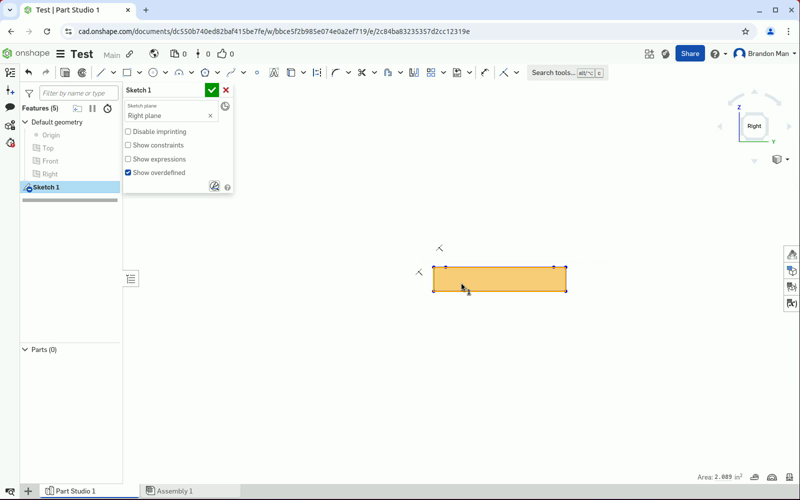
scroll(-6)
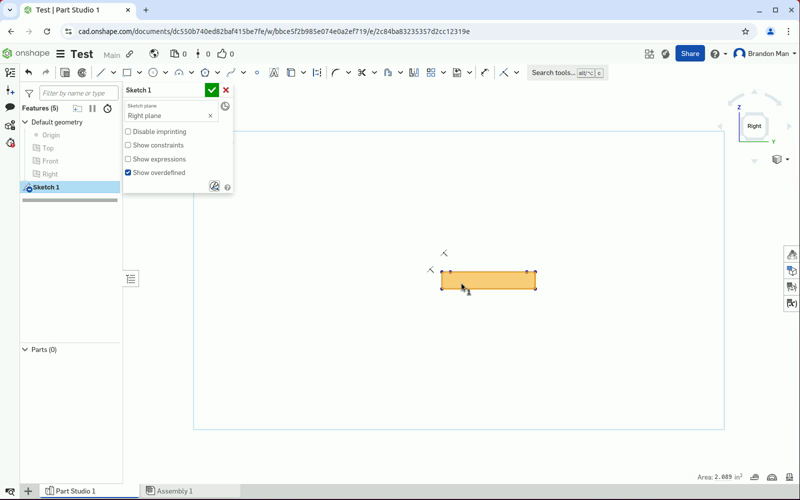
scroll(-6)
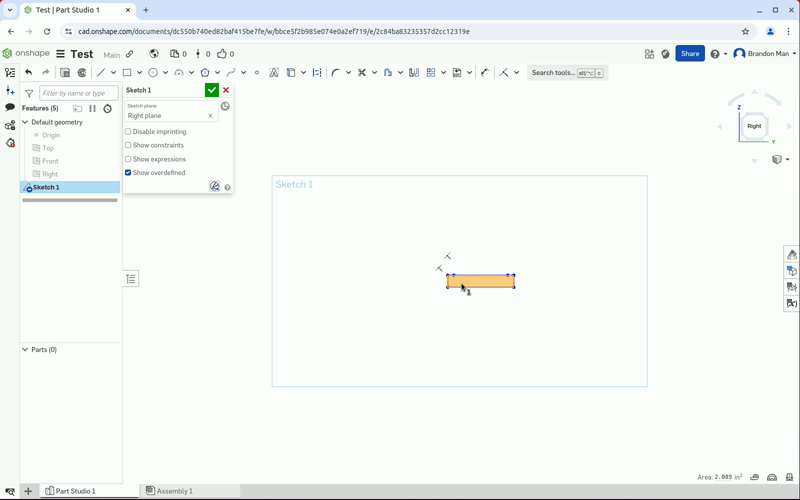
scroll(-6)
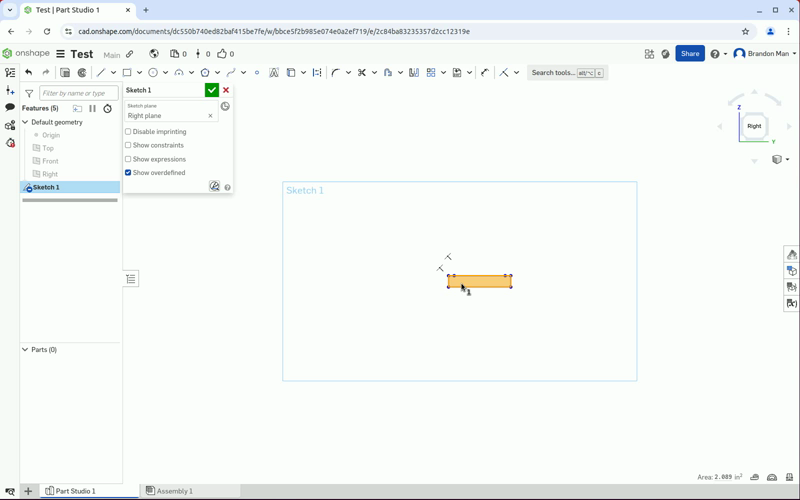
scroll(-6)
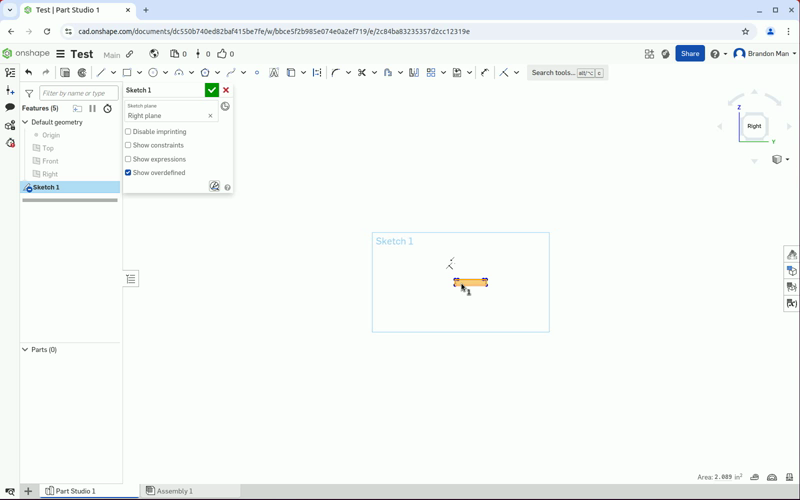
scroll(-6)
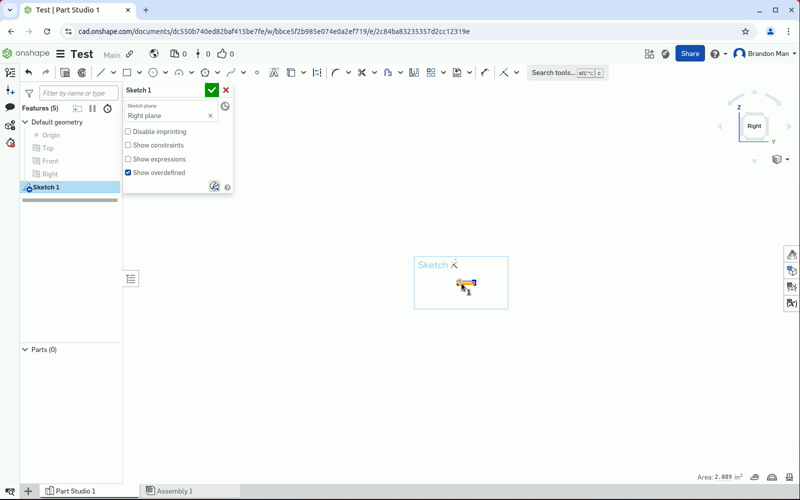
mouse_move(73, 352)
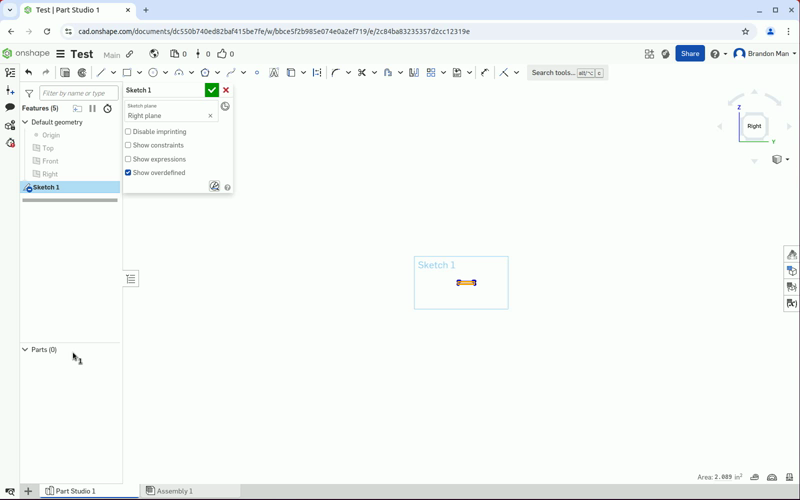
key(shift+y)
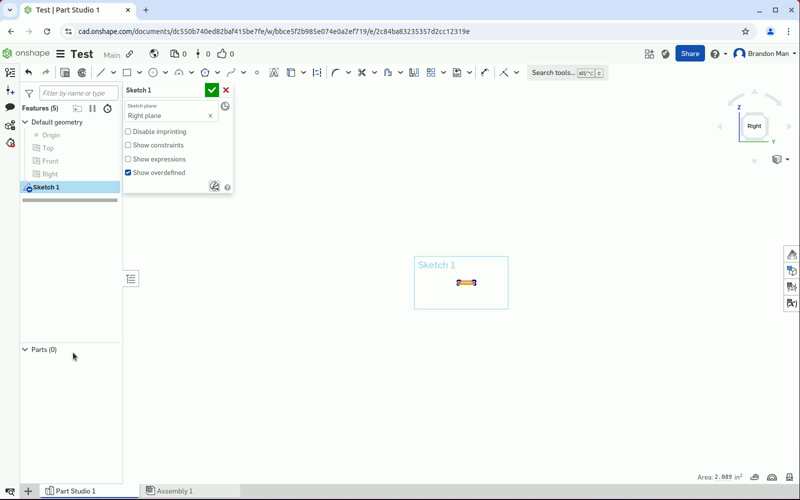
key(shift+e)
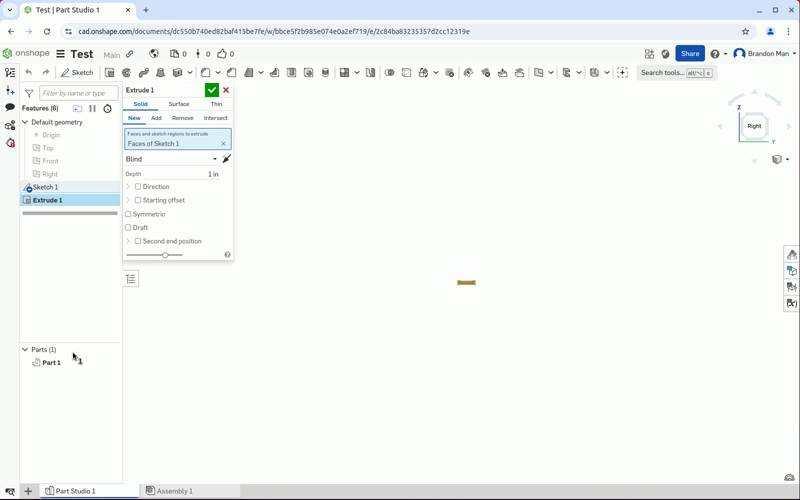
mouse_move(143, 106)
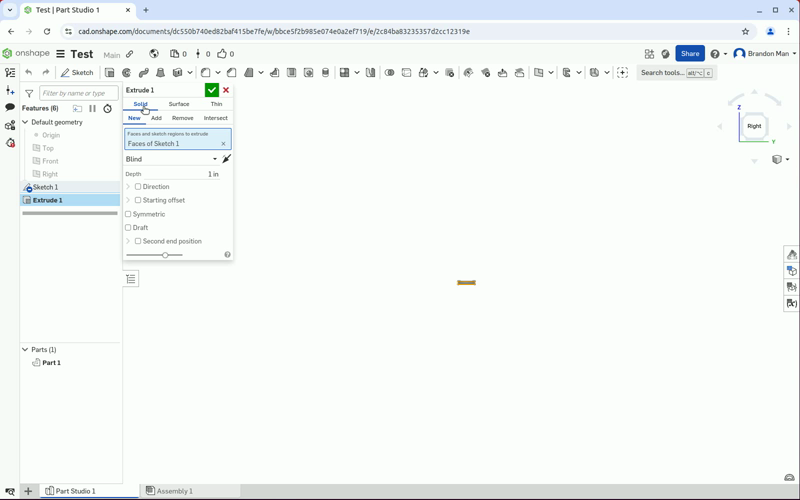
click(143, 106)
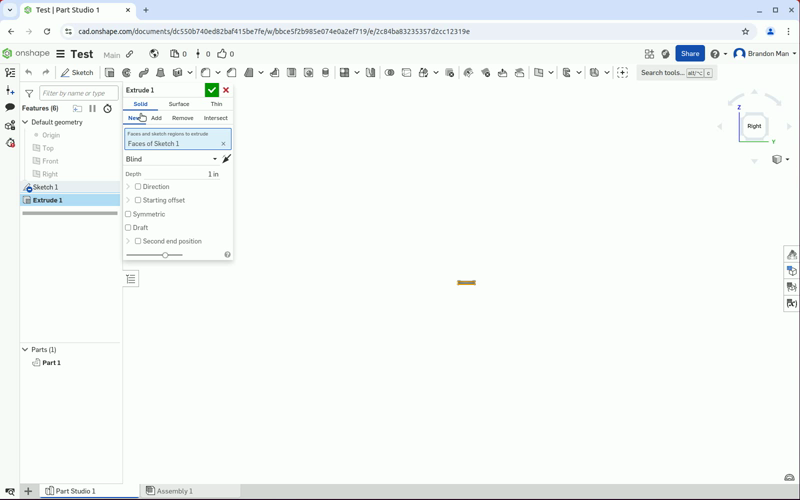
mouse_move(137, 120)
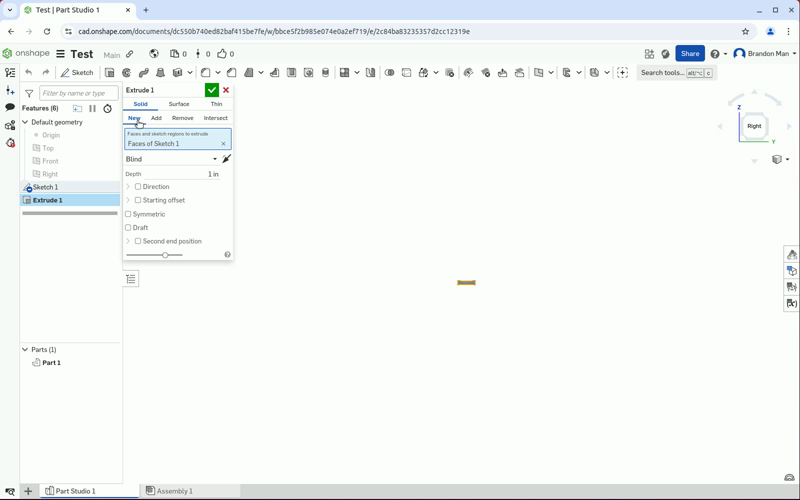
click(137, 120)
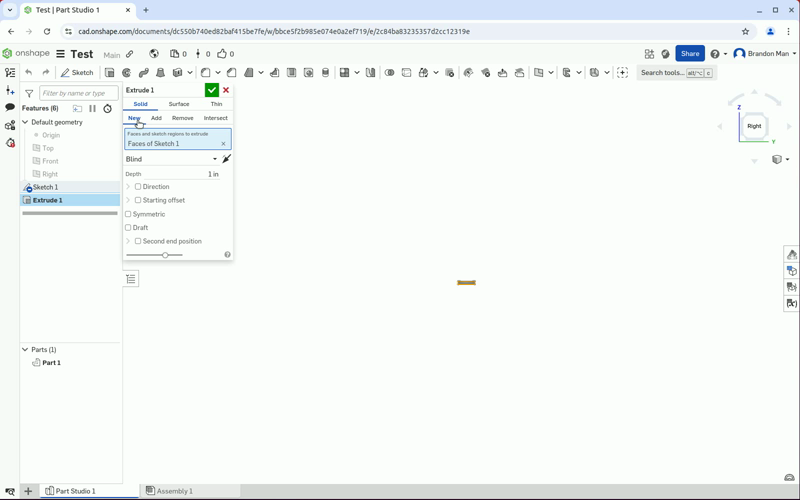
key(tab, 4)
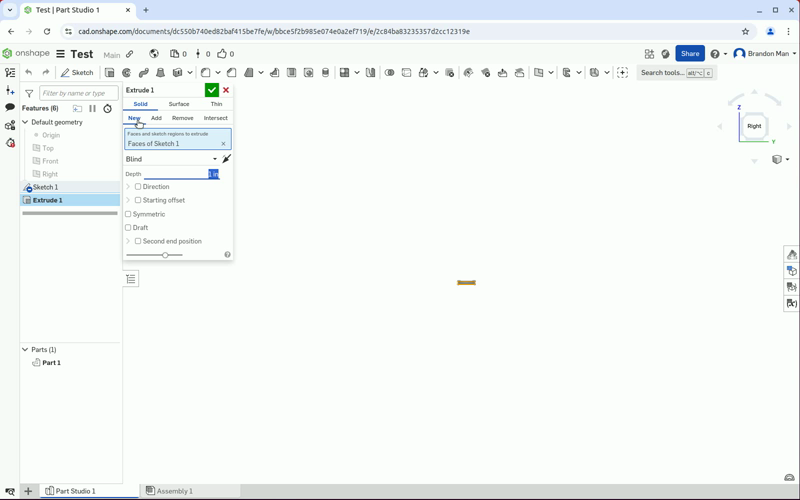
text(23.108)
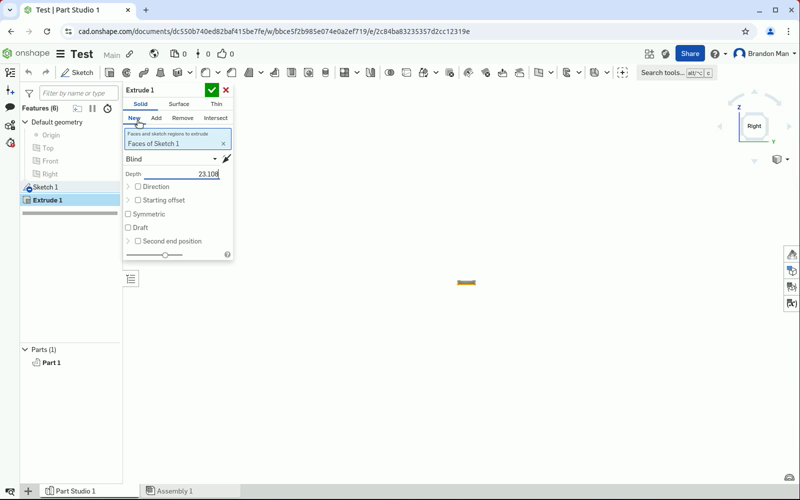
key(enter)
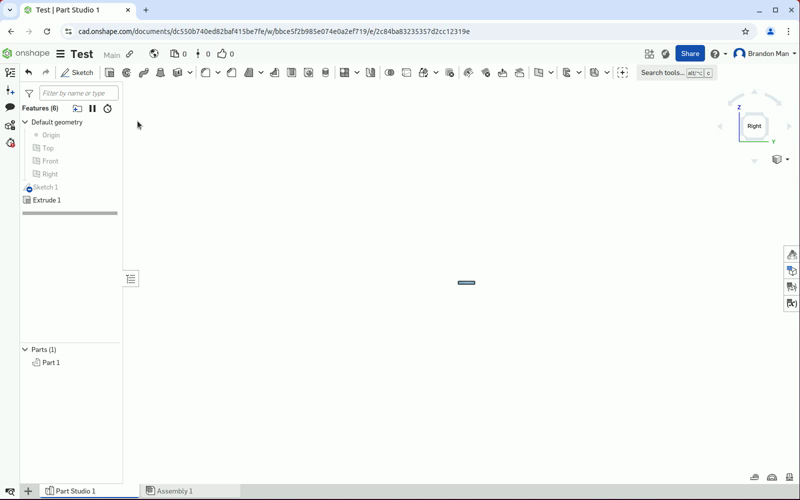
key(shift+h)
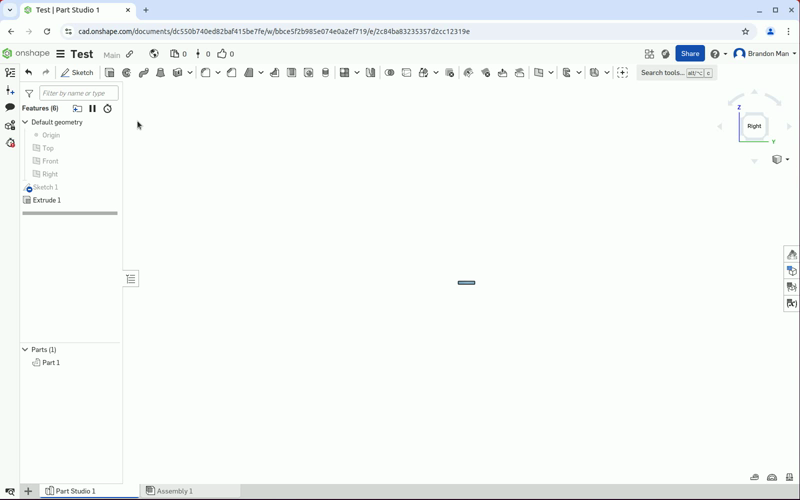
key(shift+h)
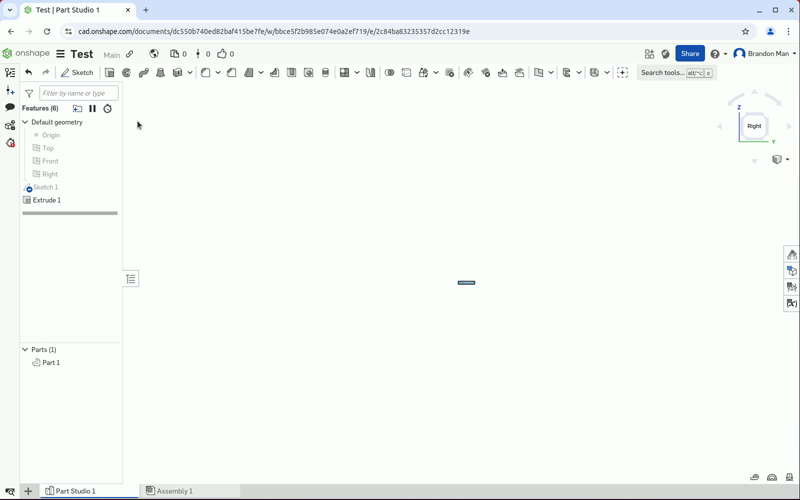
mouse_move(73, 189)
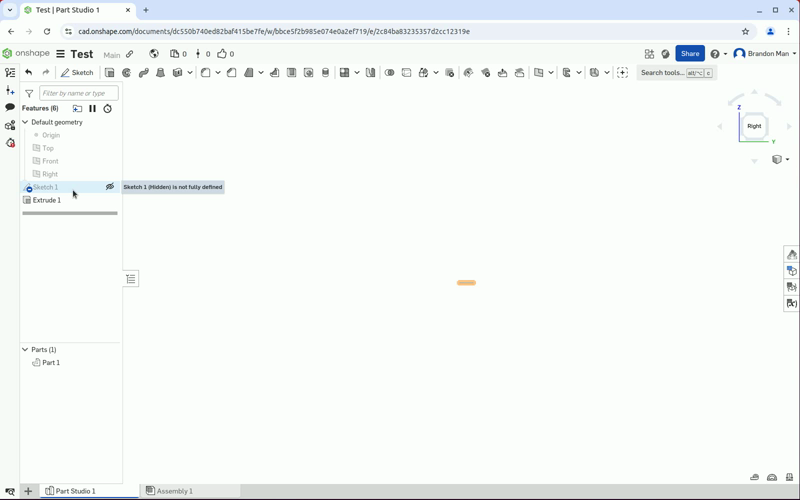
click(73, 189)
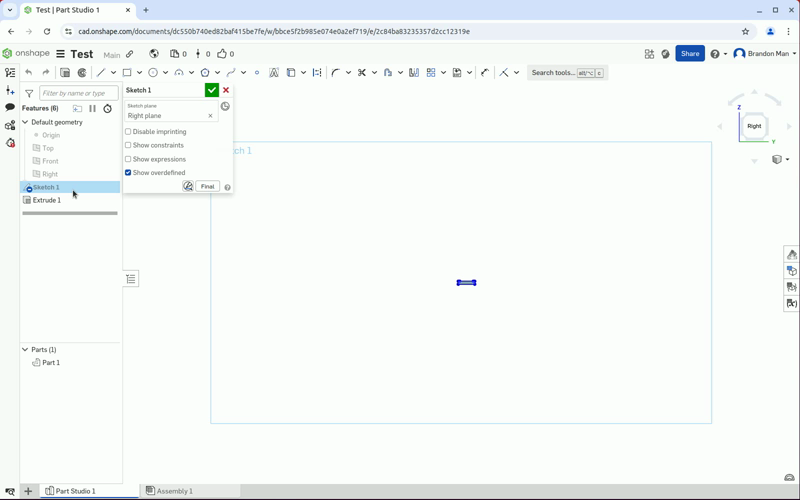
mouse_move(229, 92)
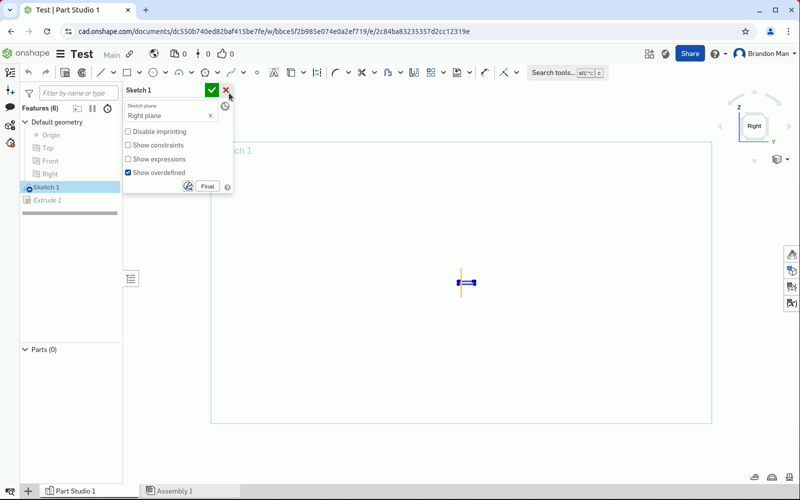
click(229, 92)
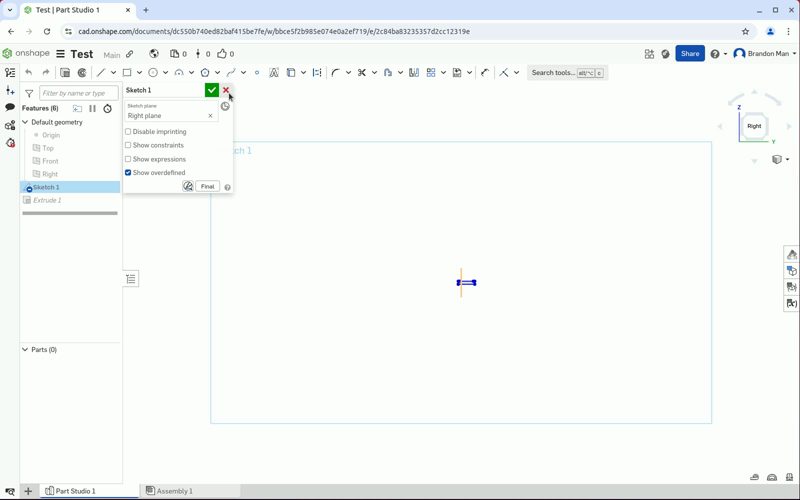
key(shift+s)
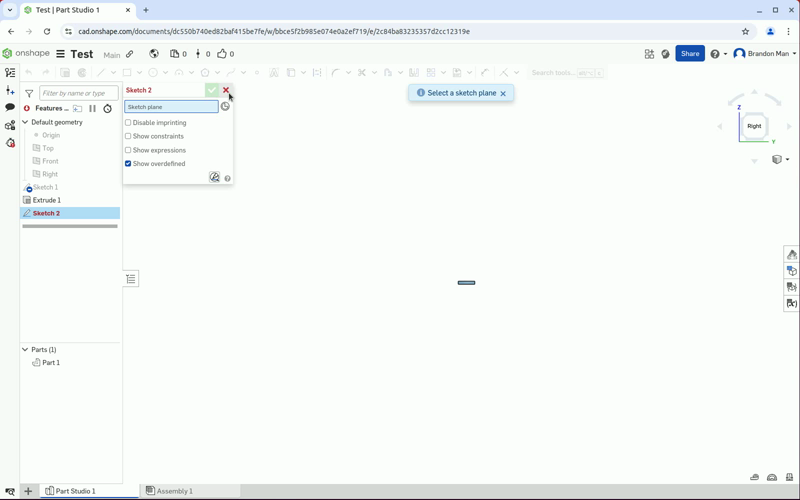
mouse_move(73, 176)
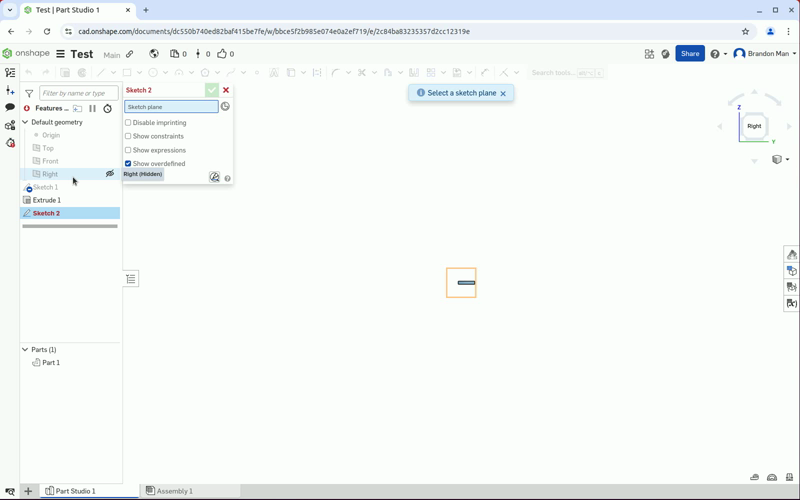
click(73, 176)
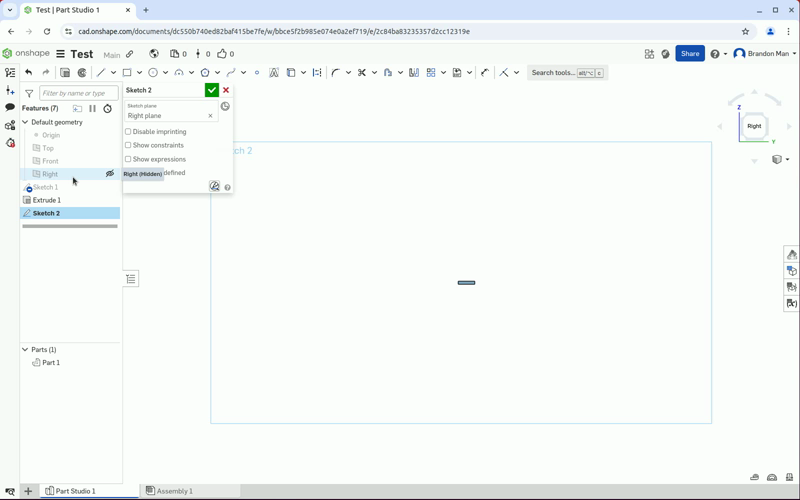
mouse_move(73, 352)
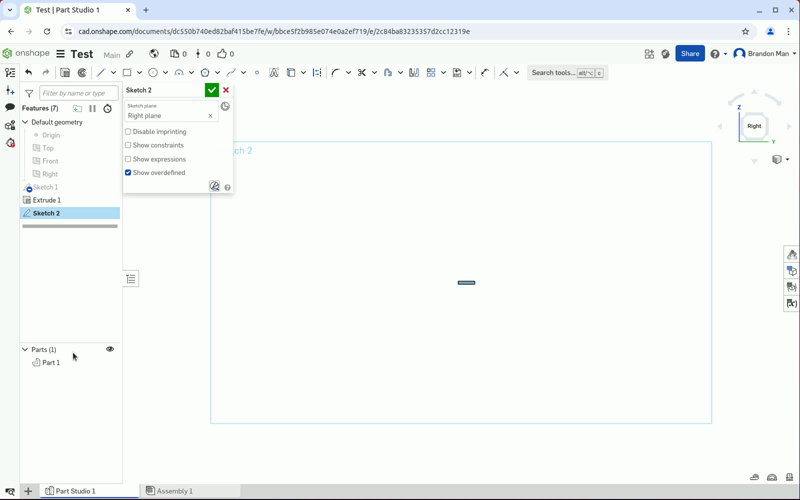
key(y)
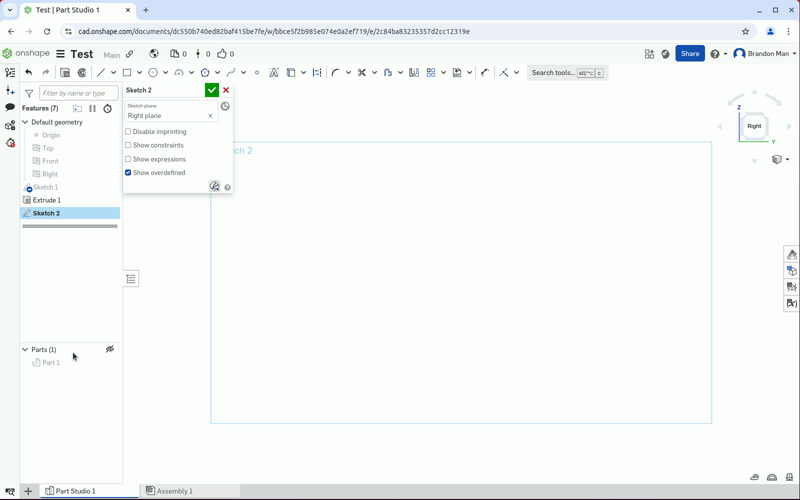
key(l)
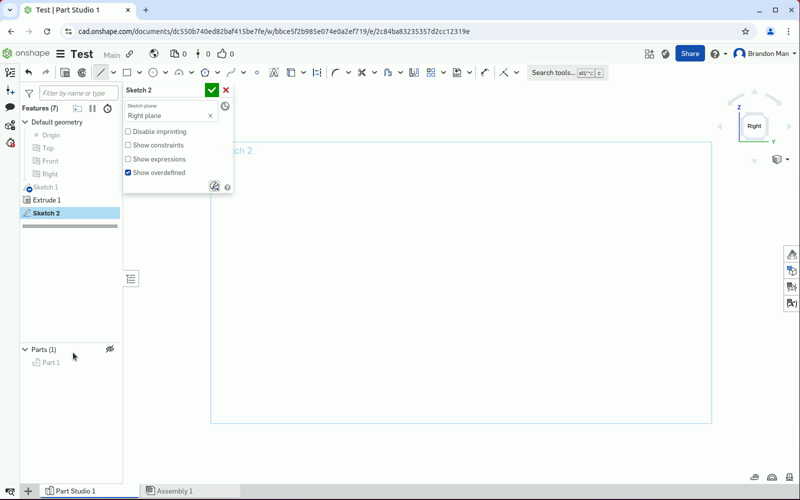
key_down(shift)
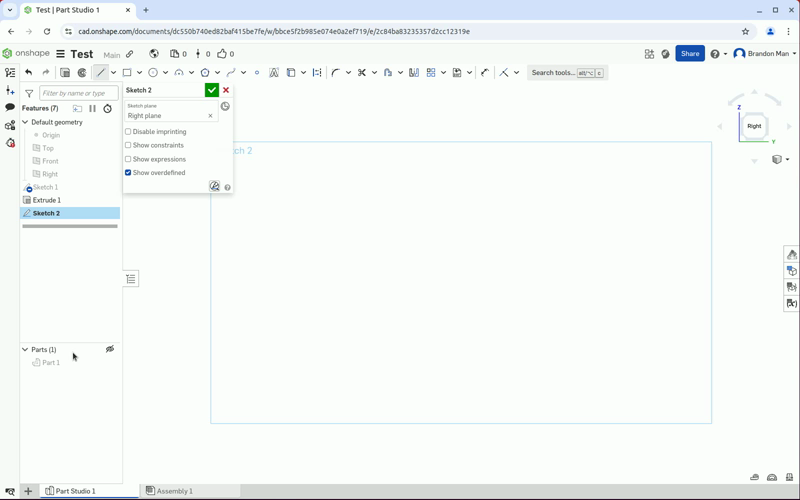
mouse_move(458, 281)
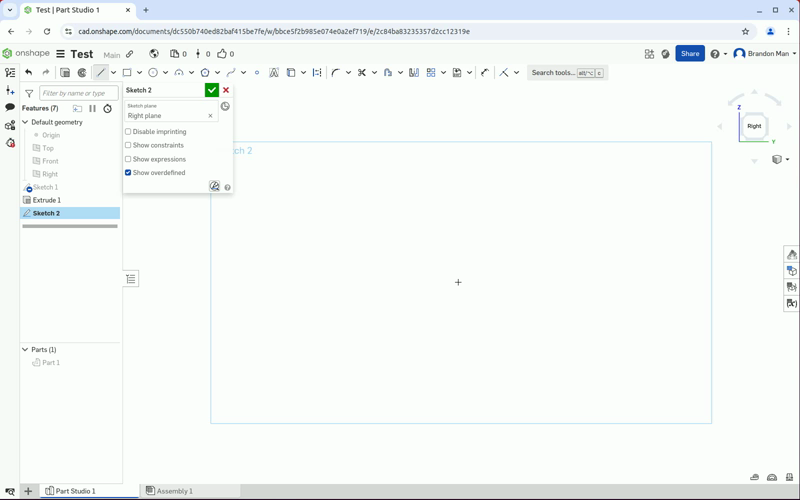
click(458, 281)
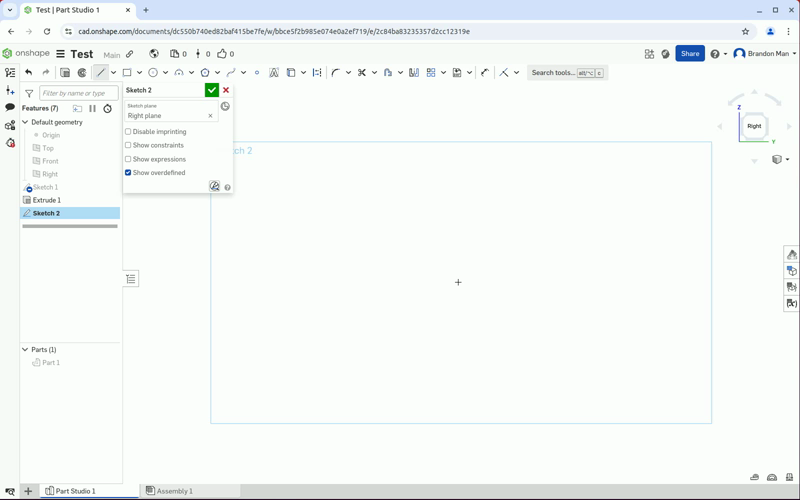
key_up(shift)
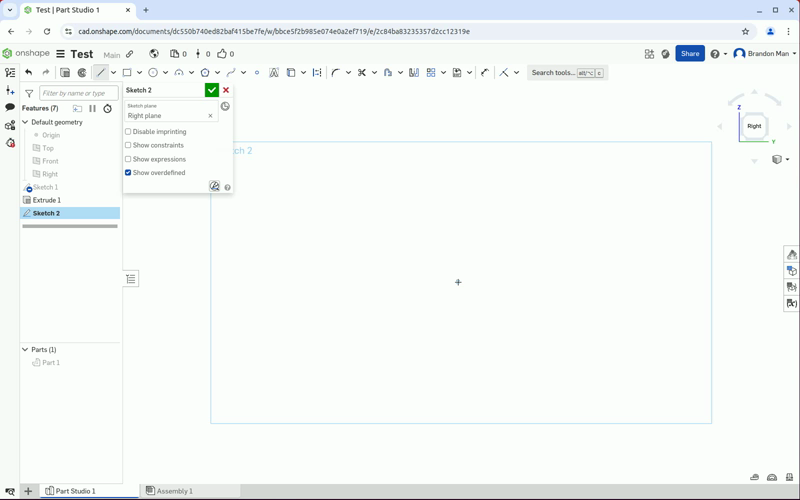
key_down(shift)
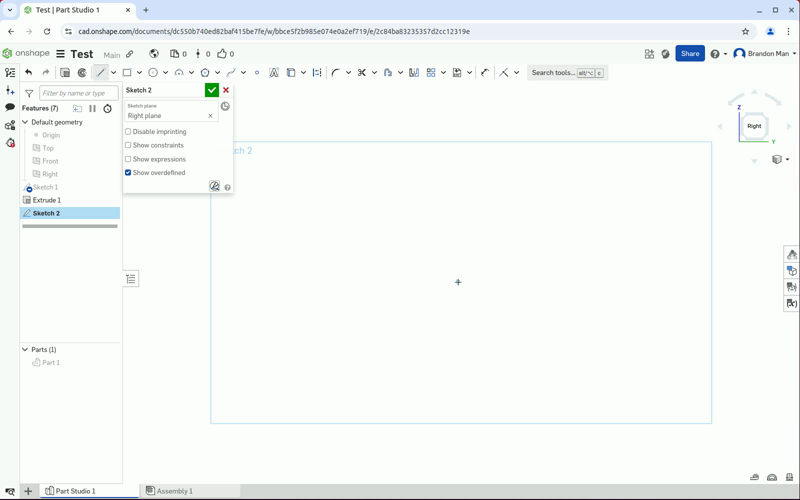
mouse_move(488, 281)
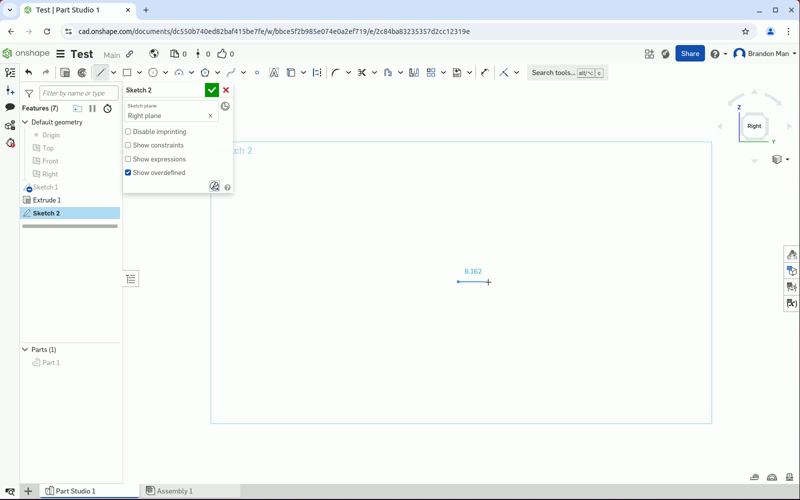
mouse_move(459, 281)
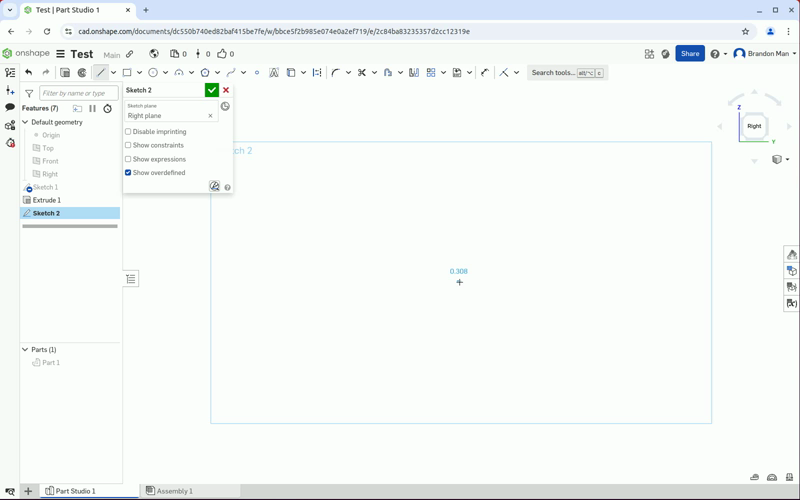
scroll(6)
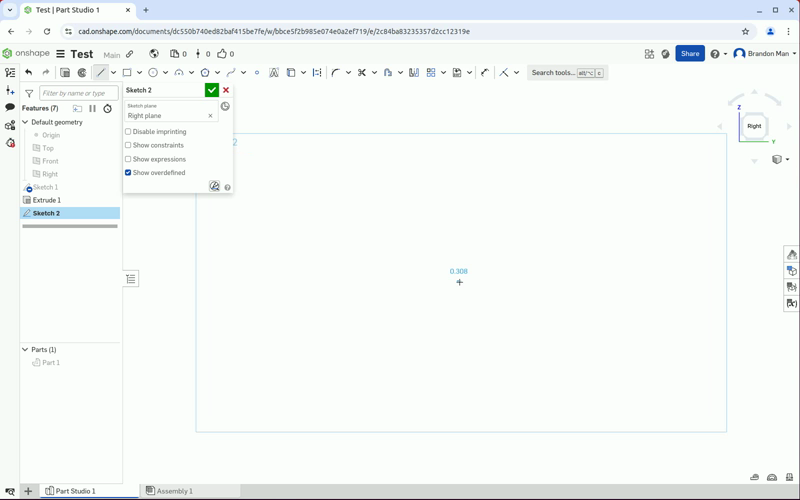
scroll(6)
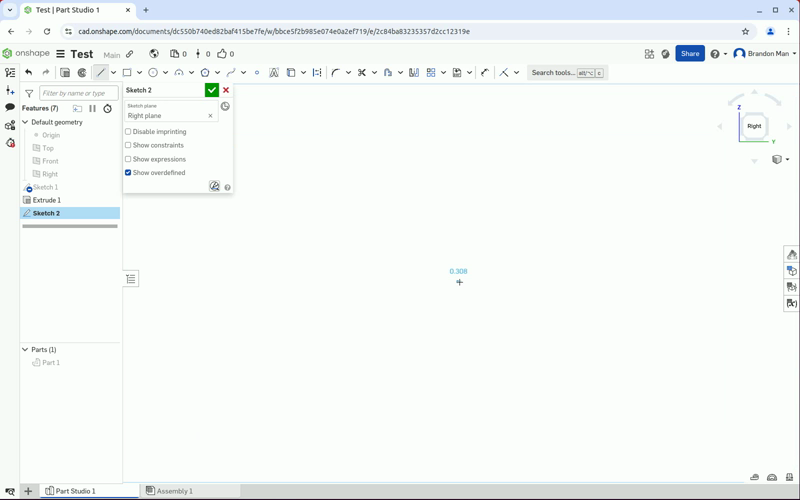
scroll(6)
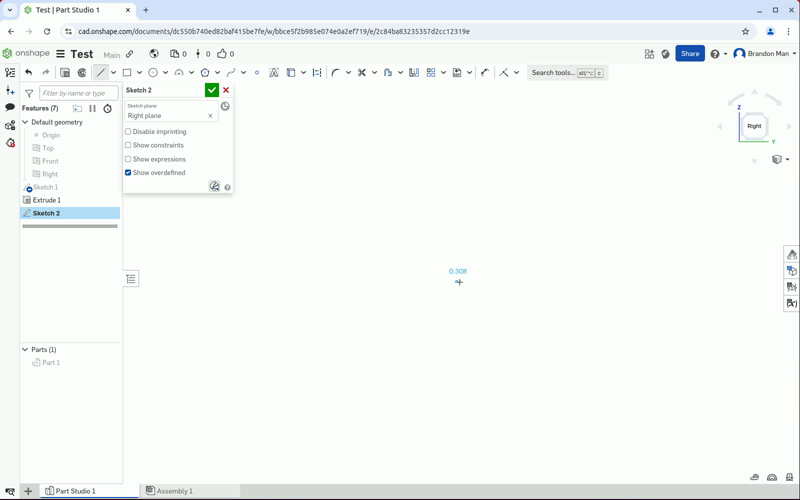
scroll(6)
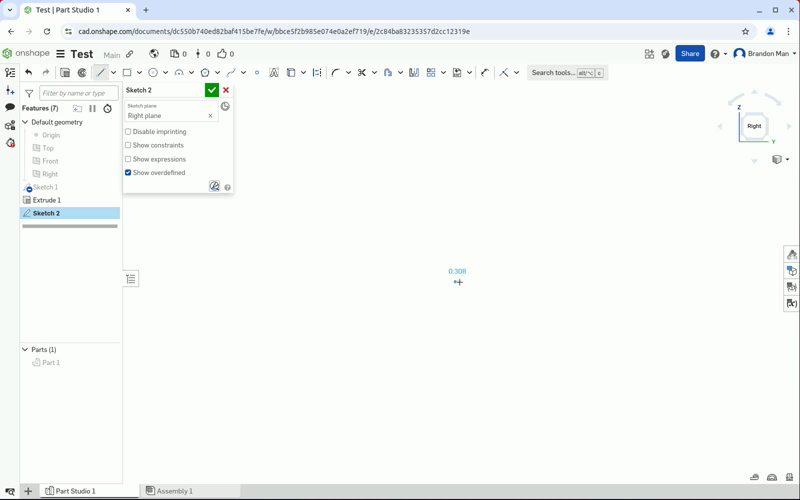
scroll(6)
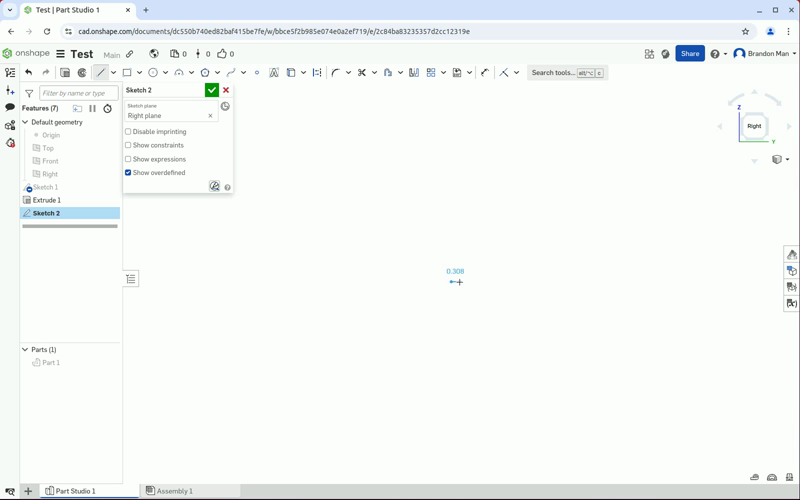
scroll(6)
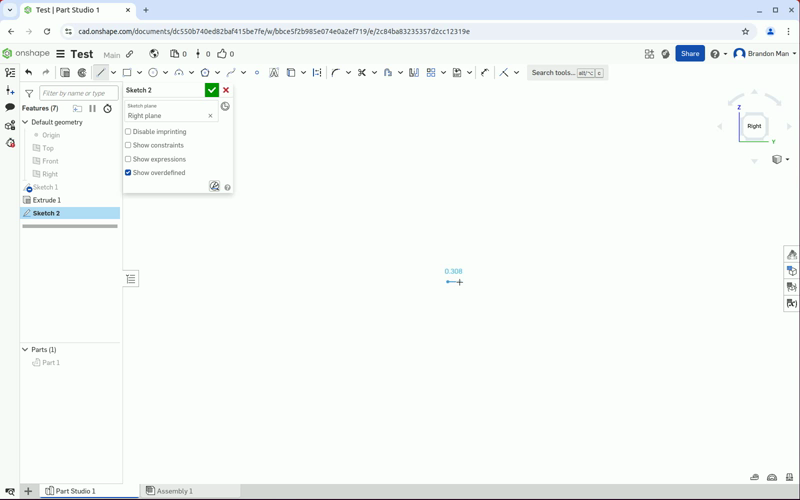
scroll(6)
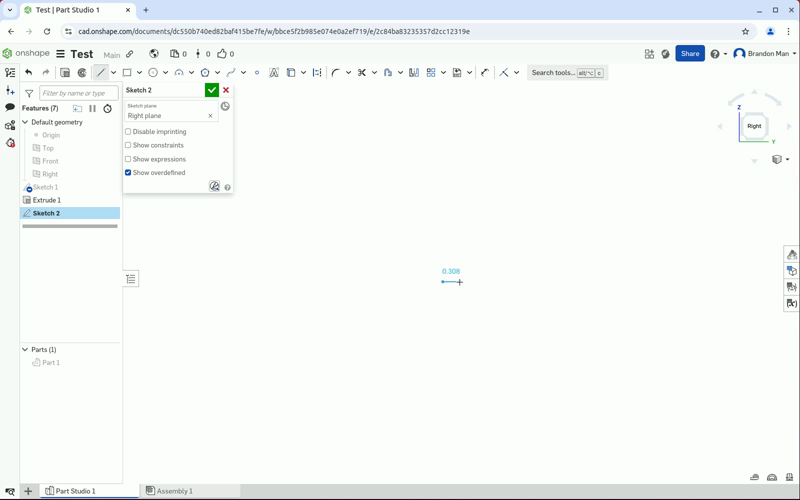
click(459, 281)
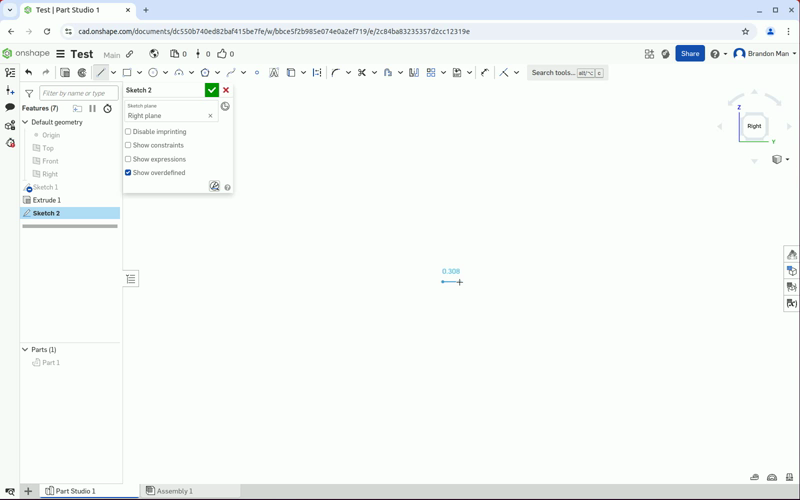
scroll(-6)
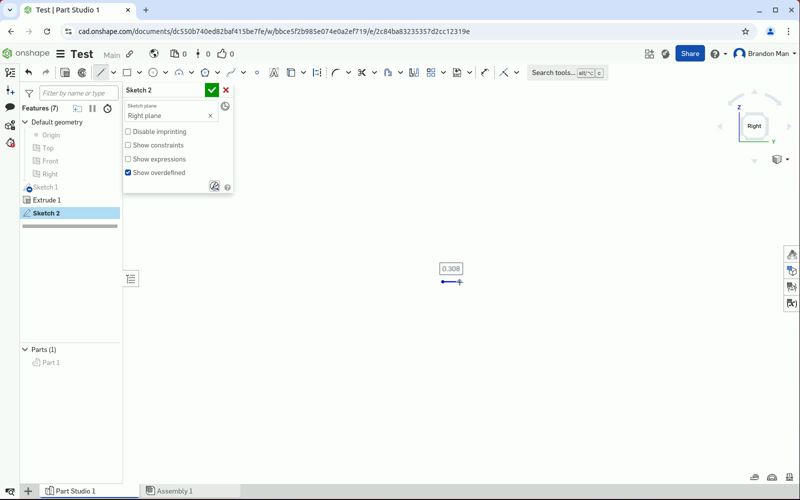
scroll(-6)
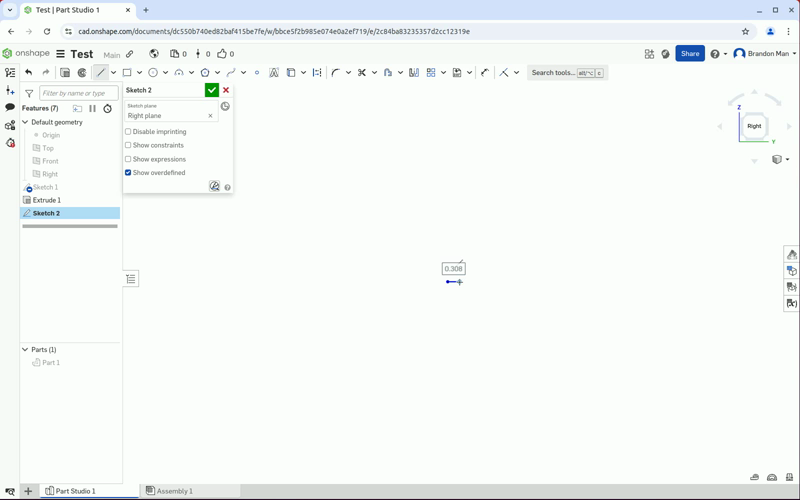
scroll(-6)
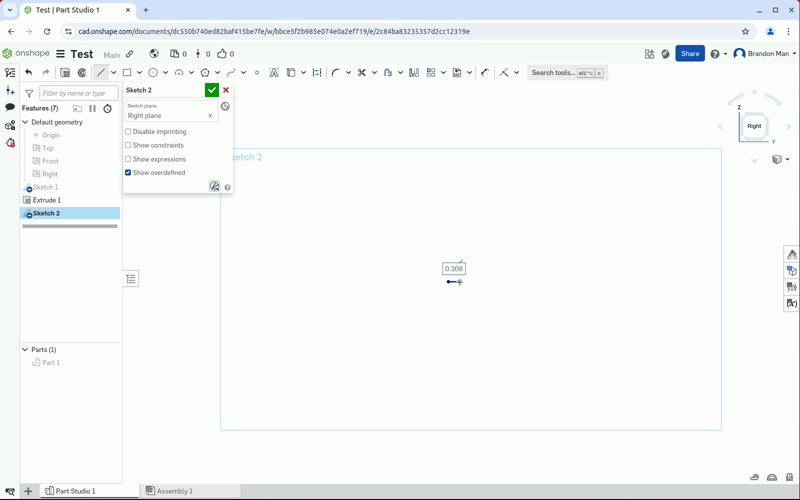
scroll(-6)
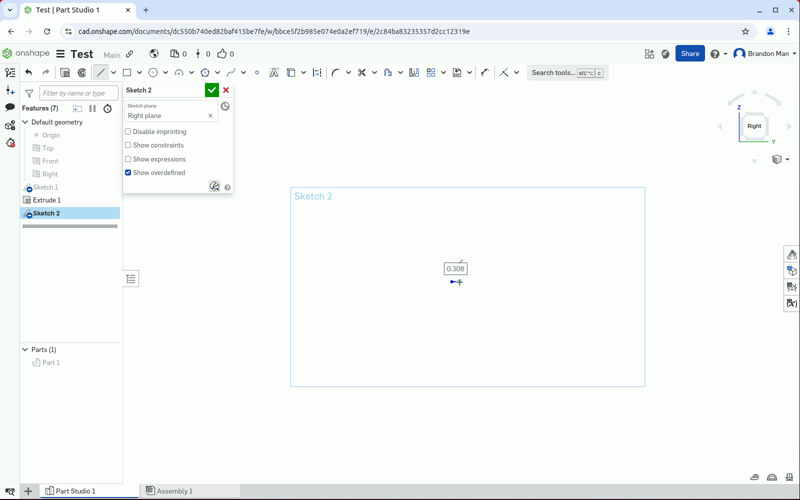
scroll(-6)
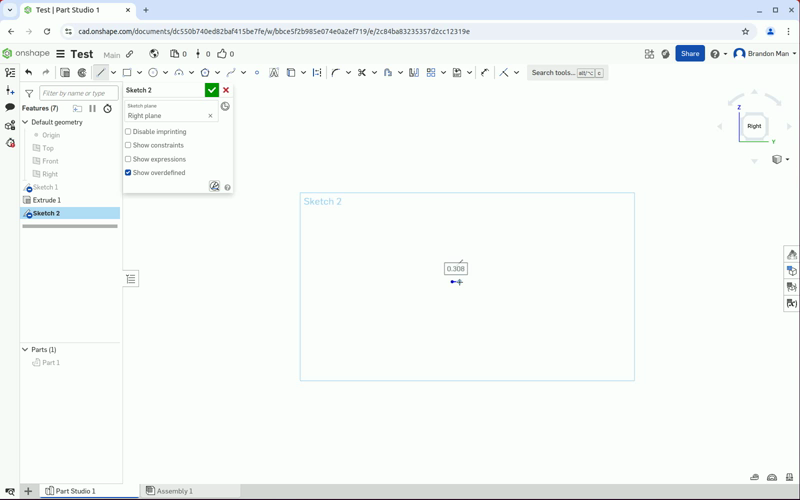
scroll(-6)
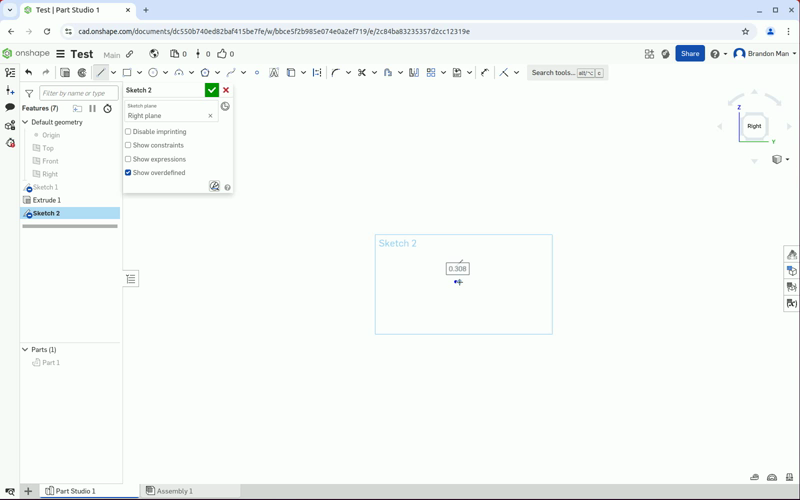
scroll(-6)
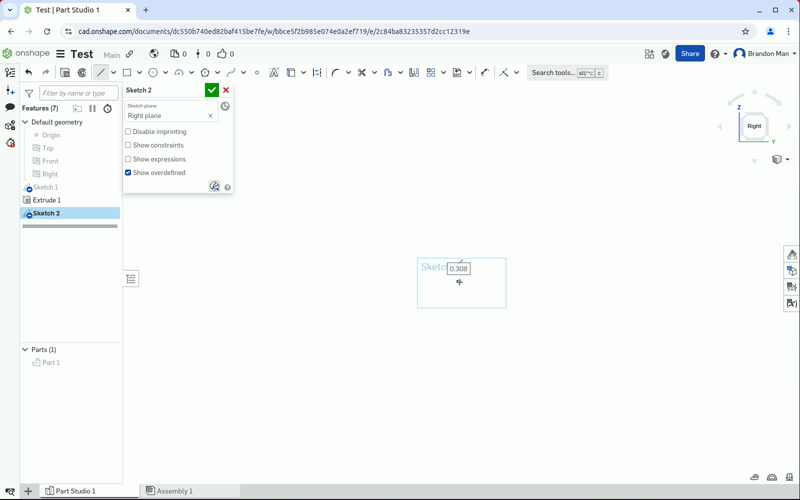
key_up(shift)
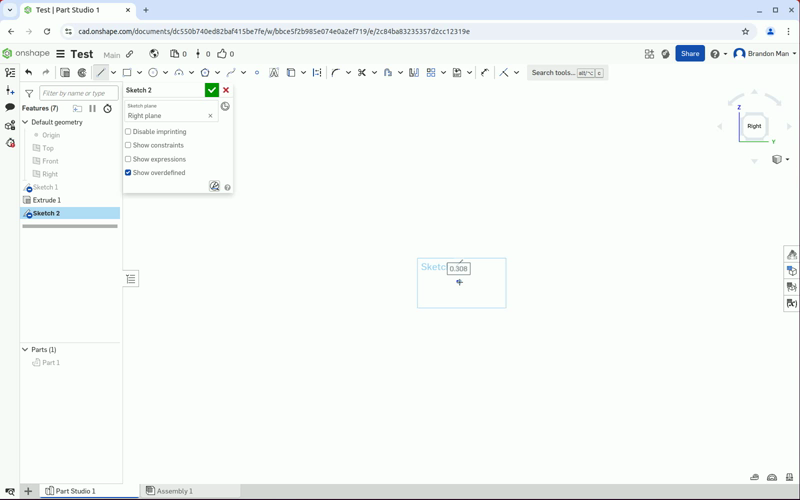
key_down(shift)
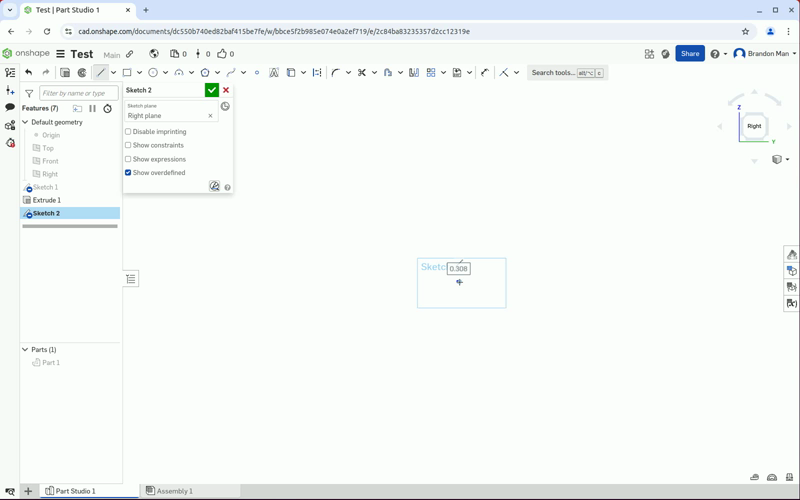
mouse_move(489, 281)
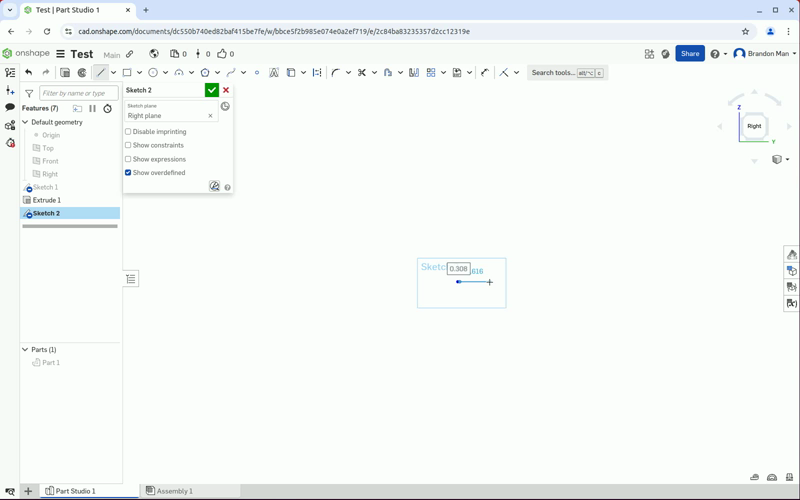
mouse_move(473, 281)
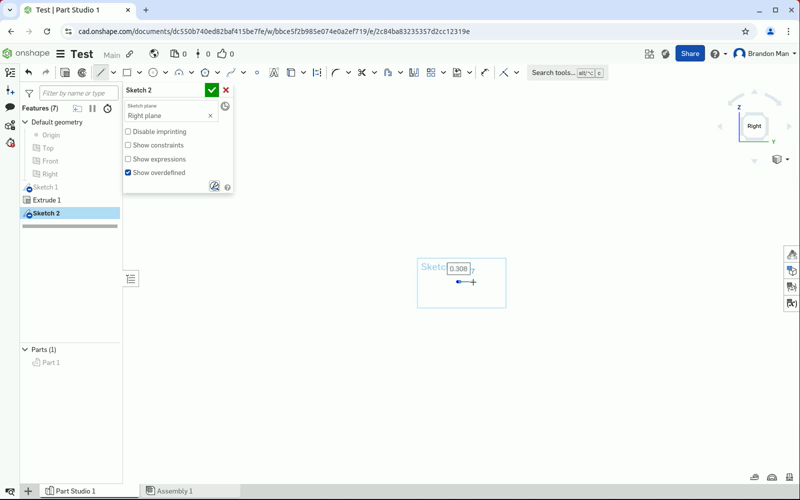
click(473, 281)
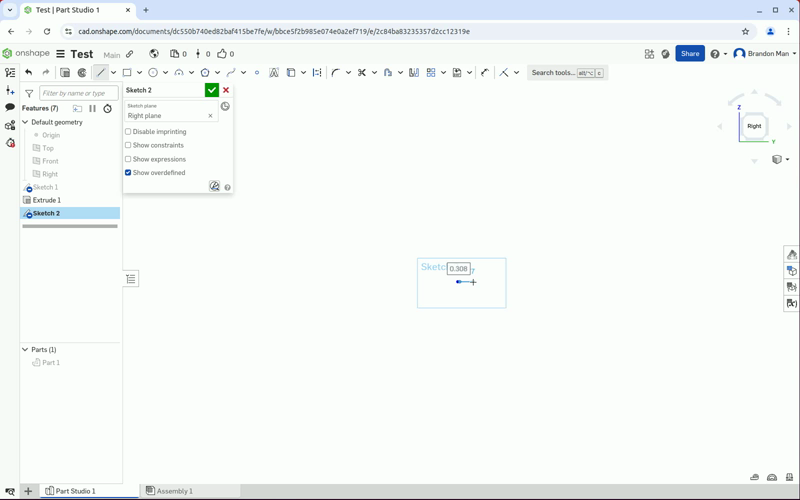
key_up(shift)
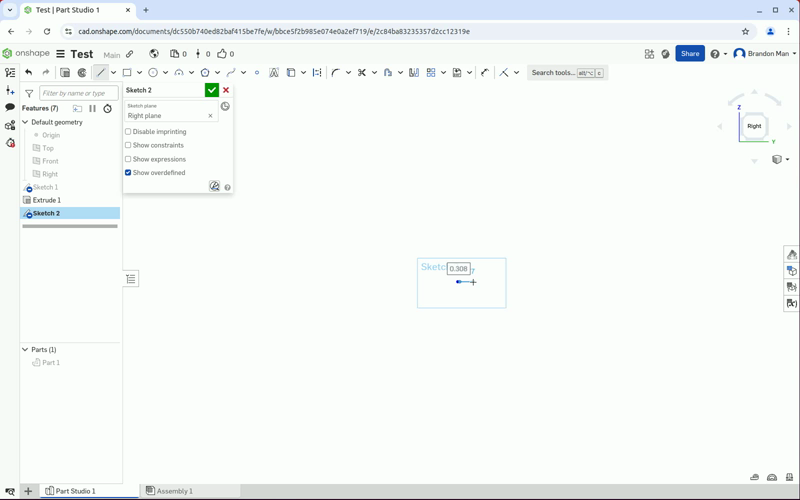
key_down(shift)
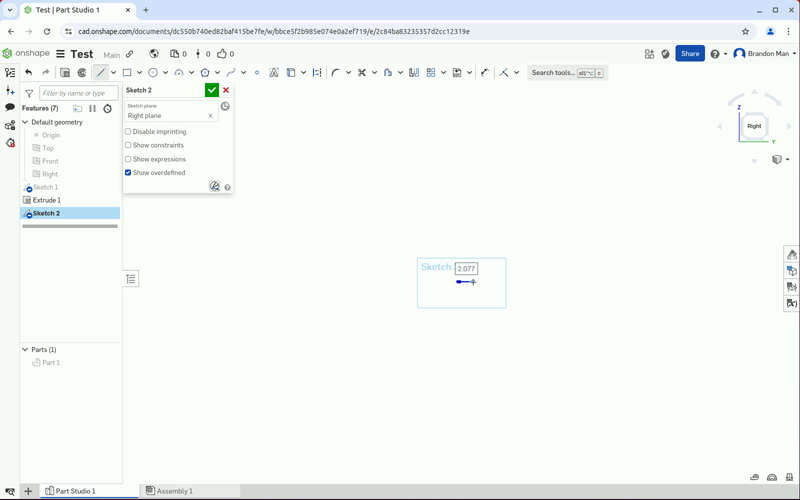
mouse_move(503, 281)
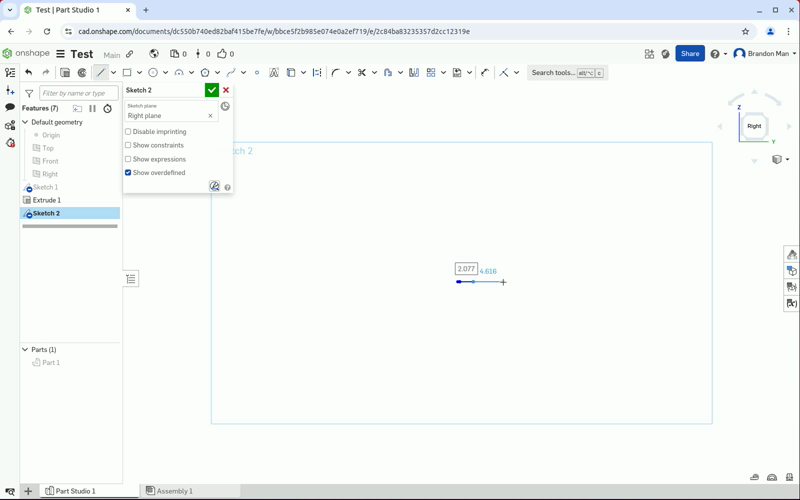
mouse_move(474, 281)
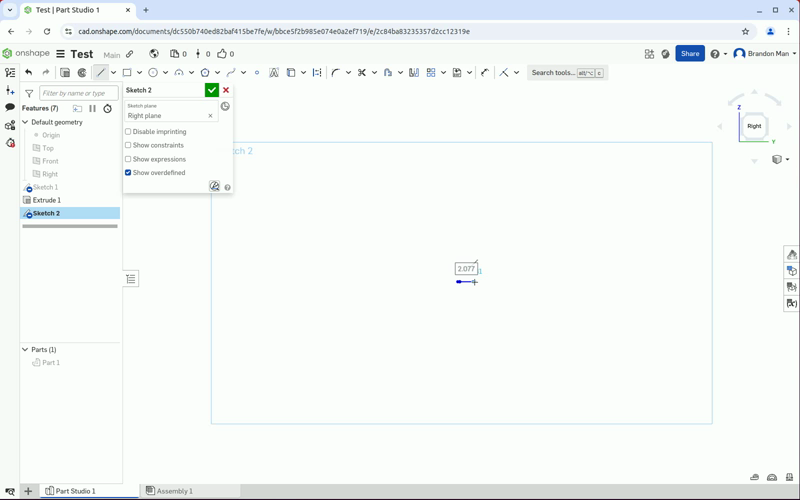
scroll(6)
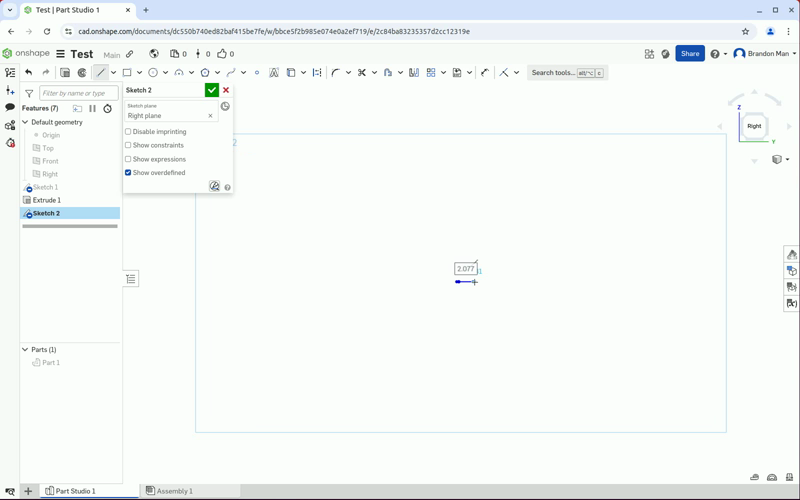
scroll(6)
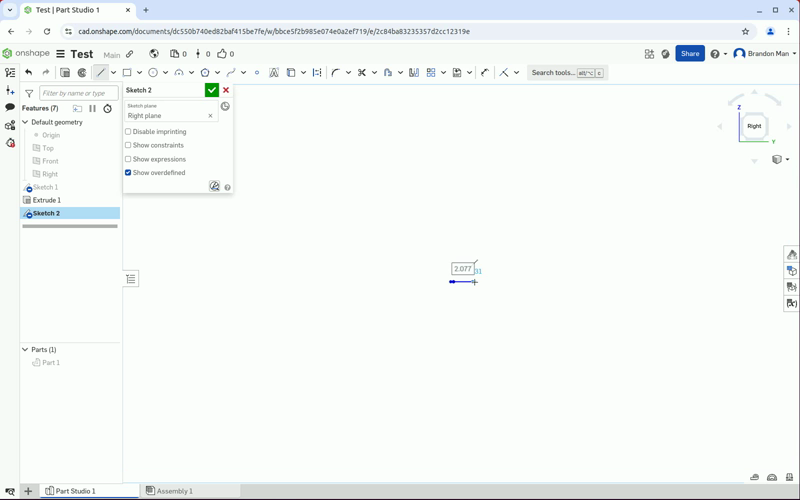
scroll(6)
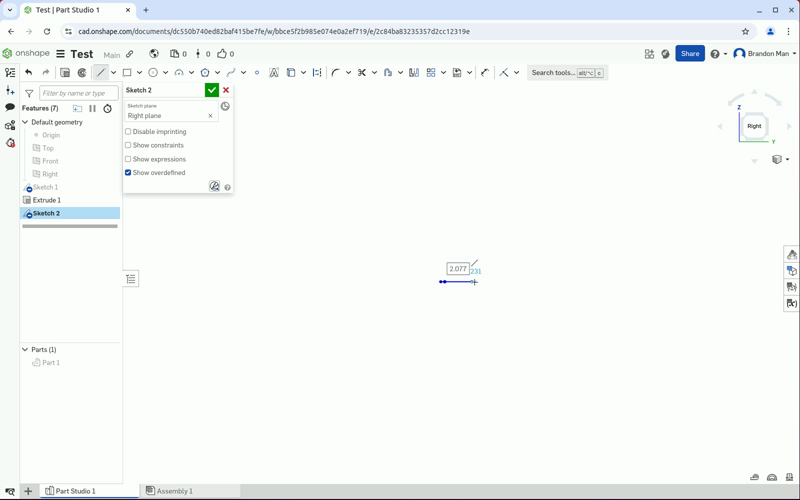
scroll(6)
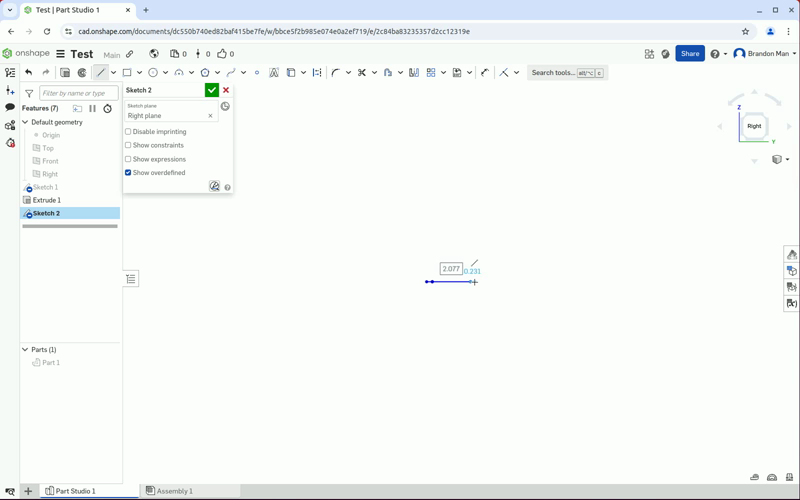
scroll(6)
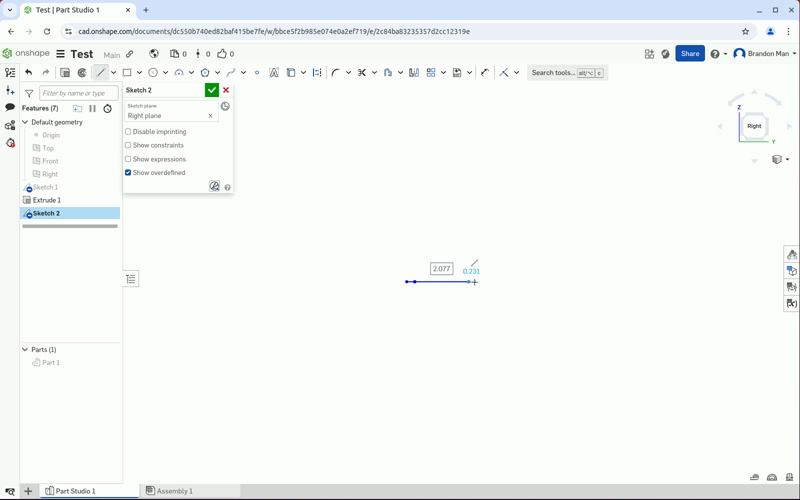
scroll(6)
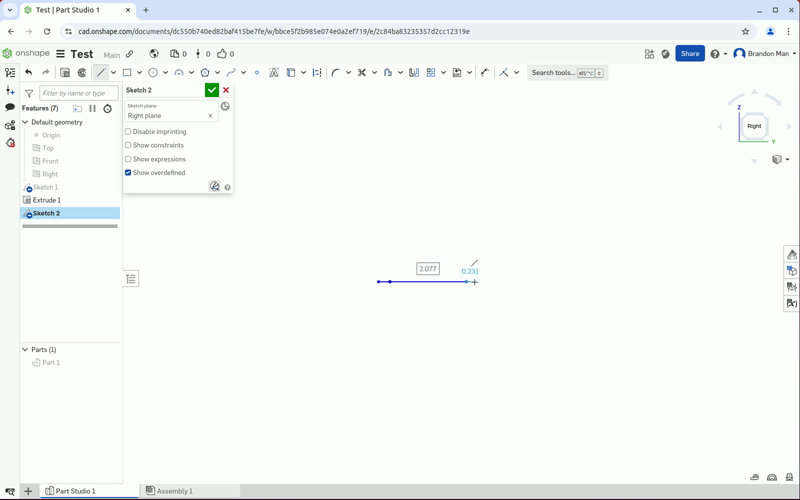
scroll(6)
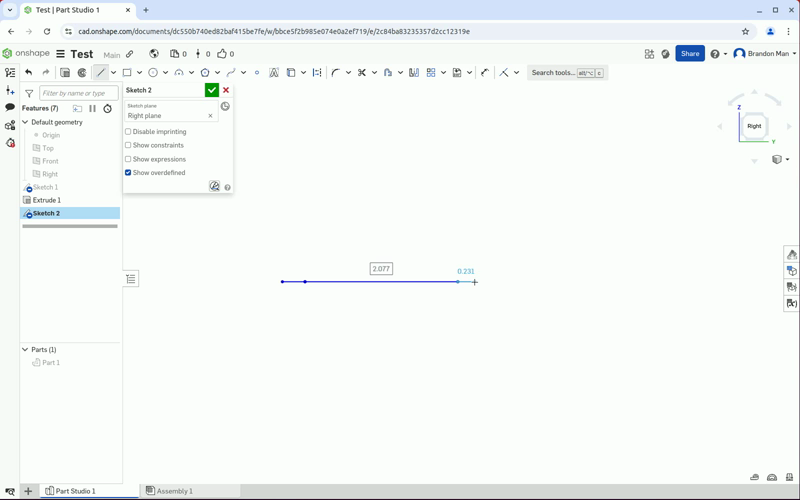
click(474, 281)
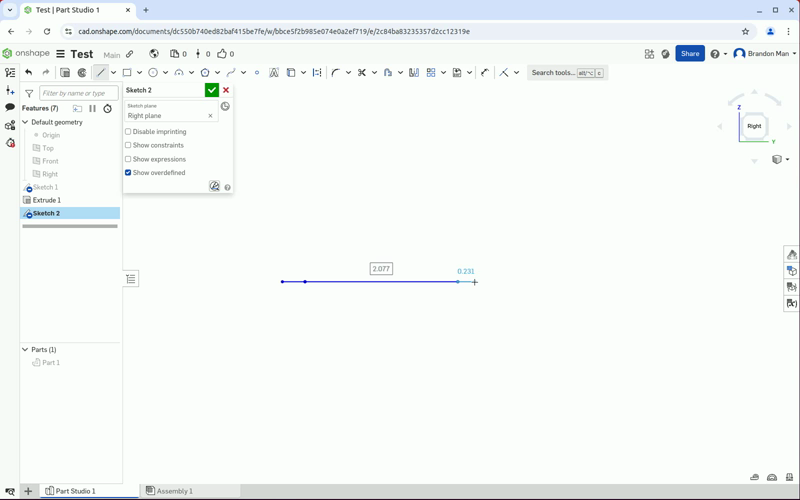
scroll(-6)
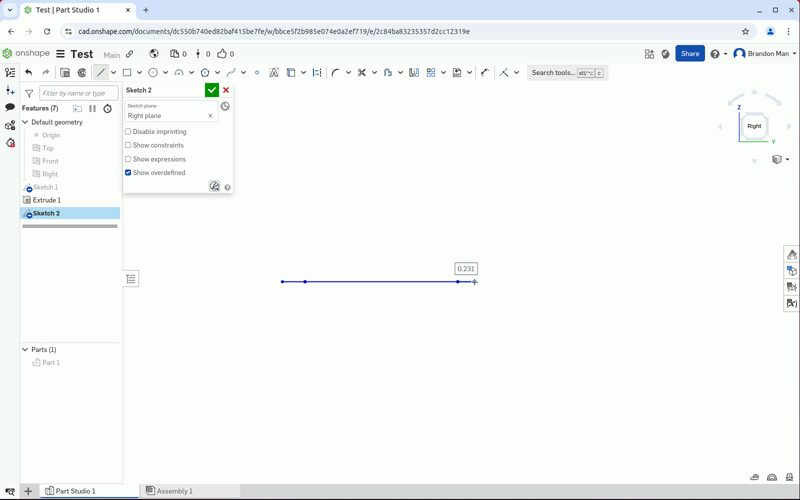
scroll(-6)
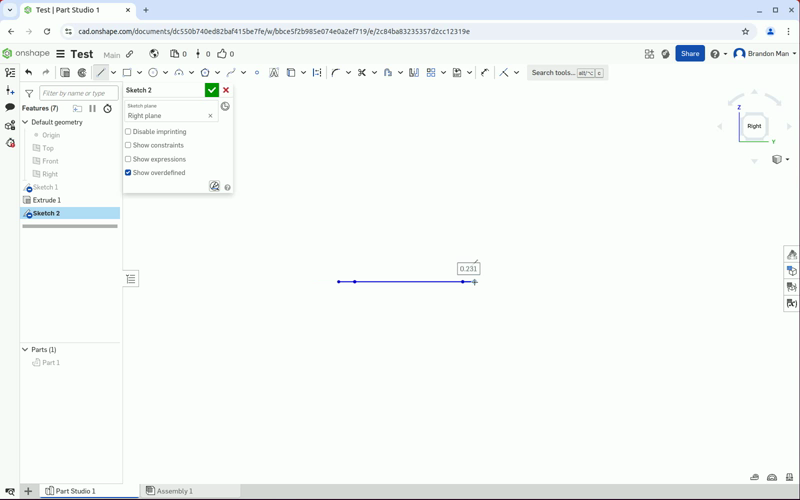
scroll(-6)
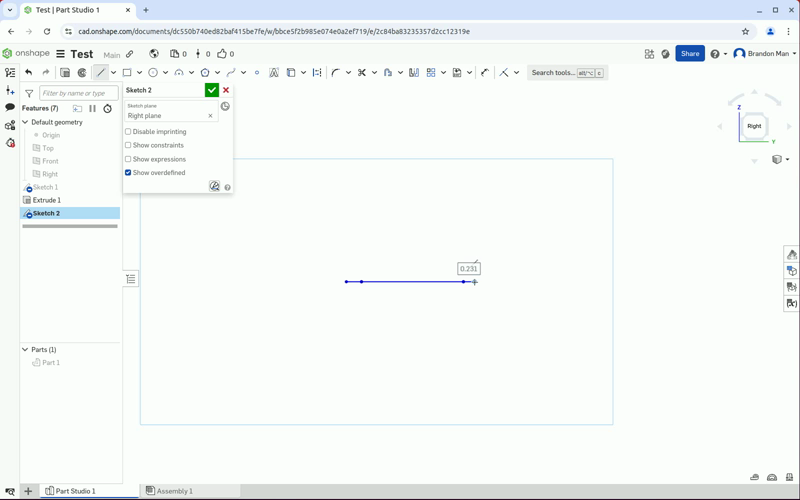
scroll(-6)
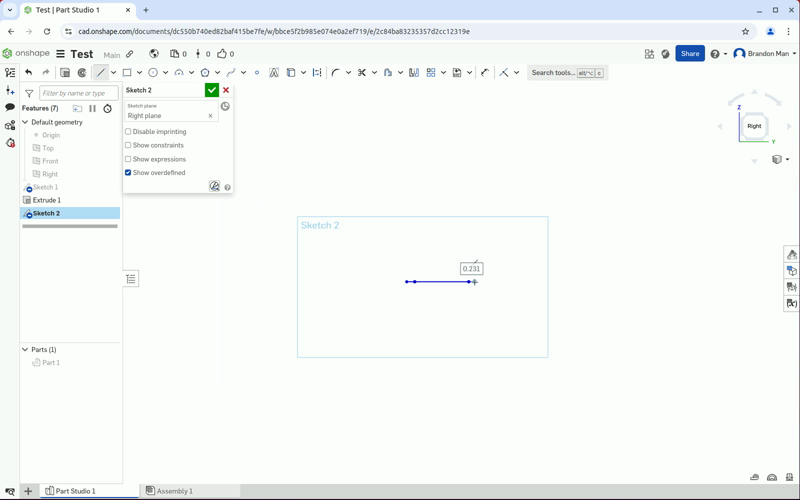
scroll(-6)
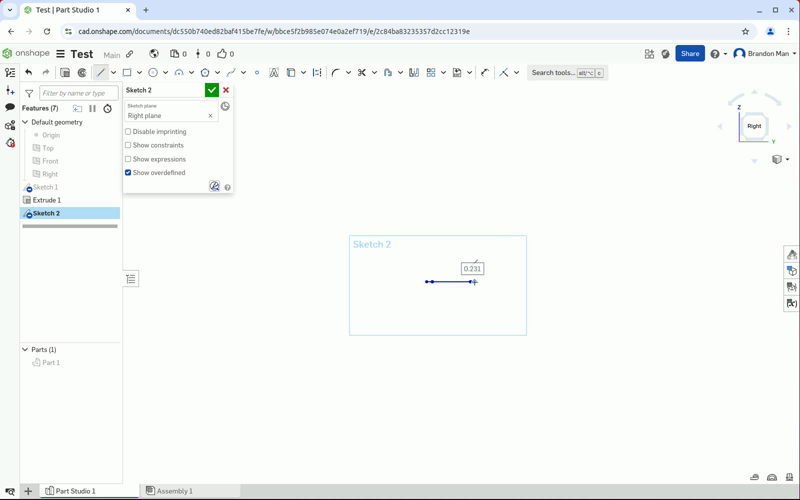
scroll(-6)
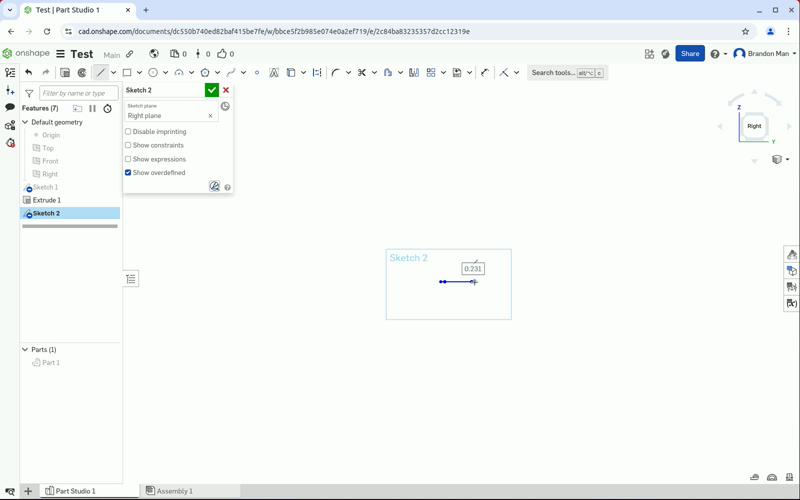
scroll(-6)
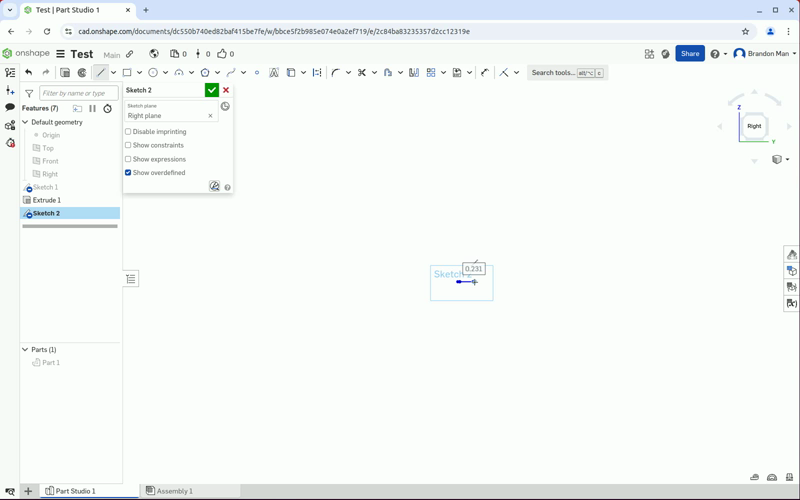
key_up(shift)
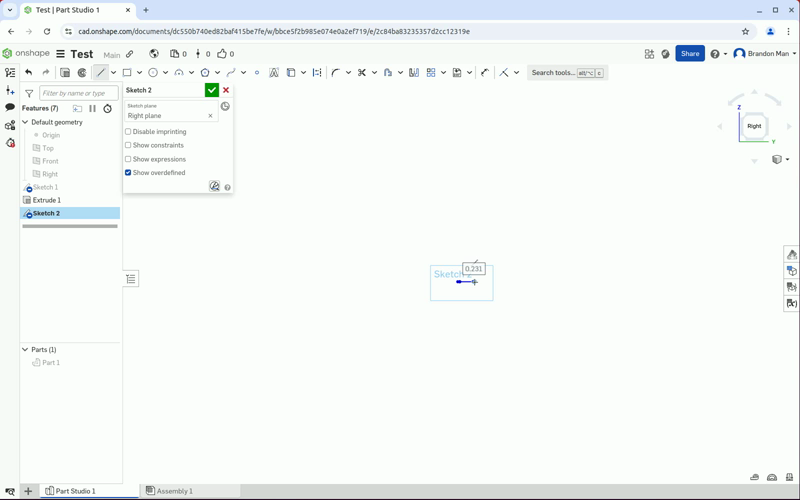
key_down(shift)
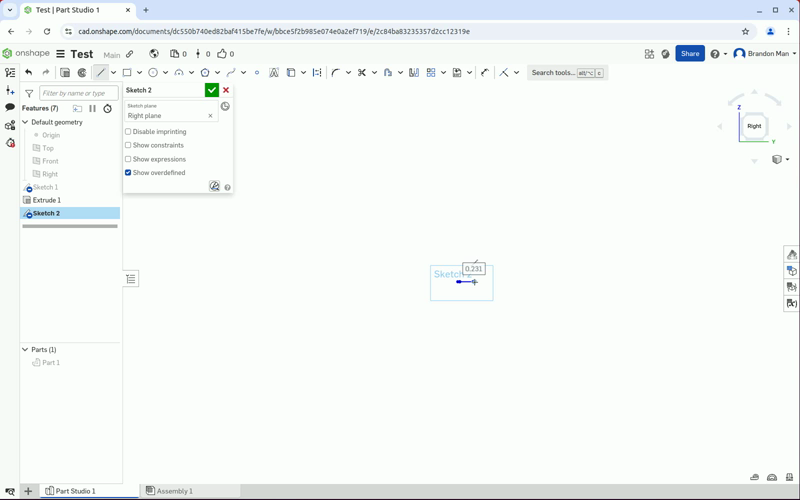
mouse_move(504, 281)
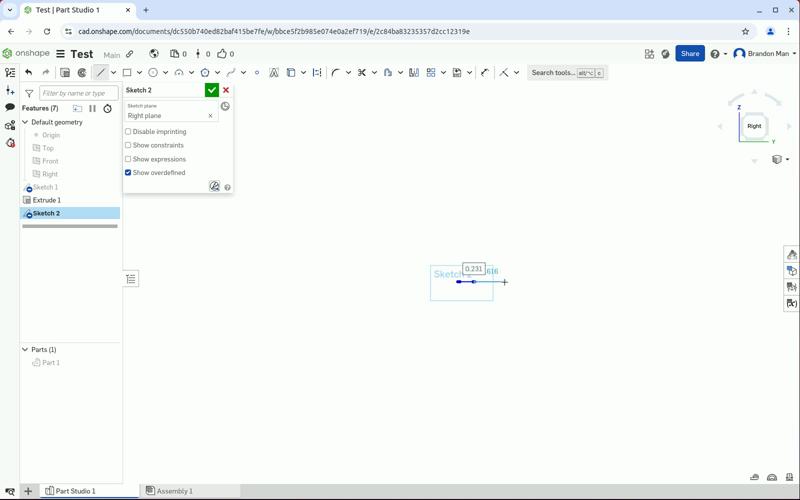
mouse_move(473, 276)
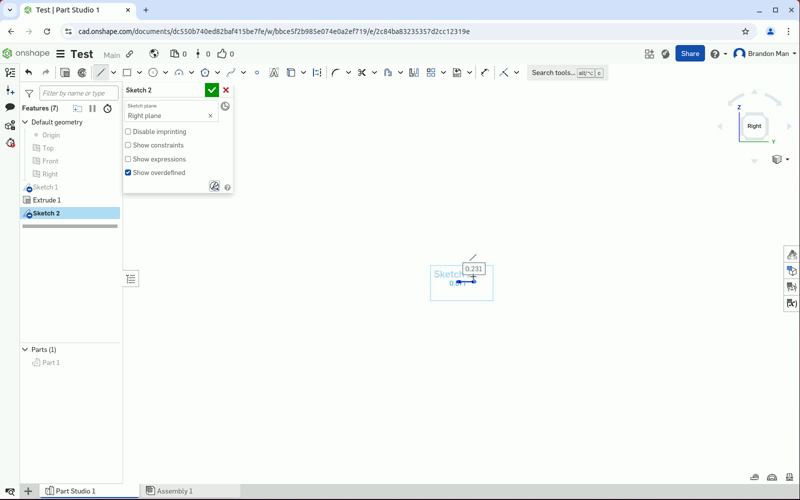
scroll(6)
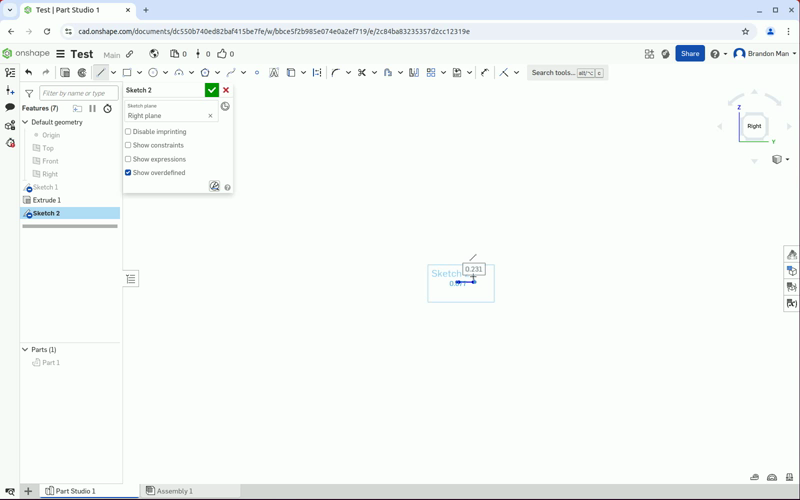
scroll(6)
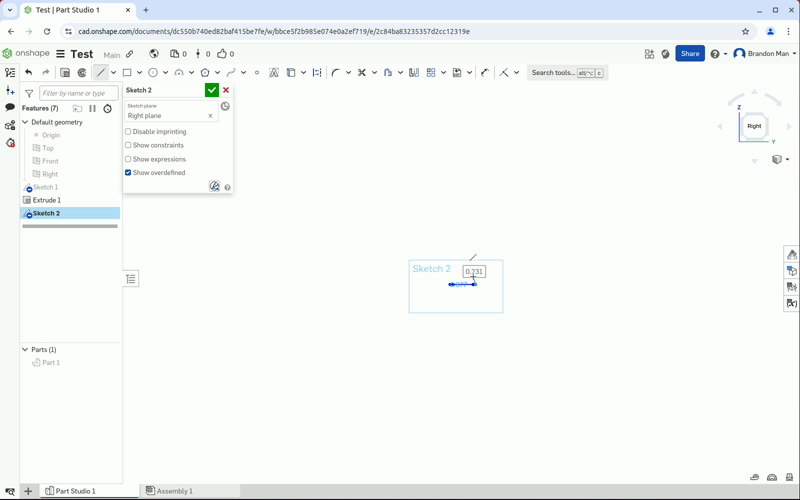
scroll(6)
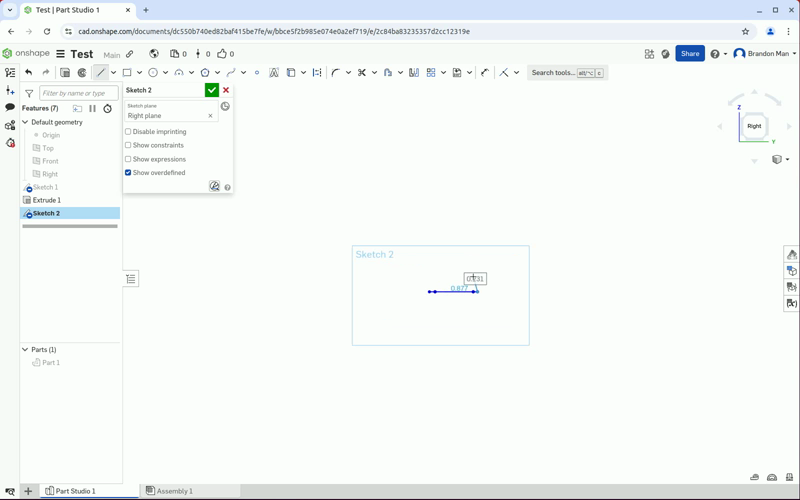
scroll(6)
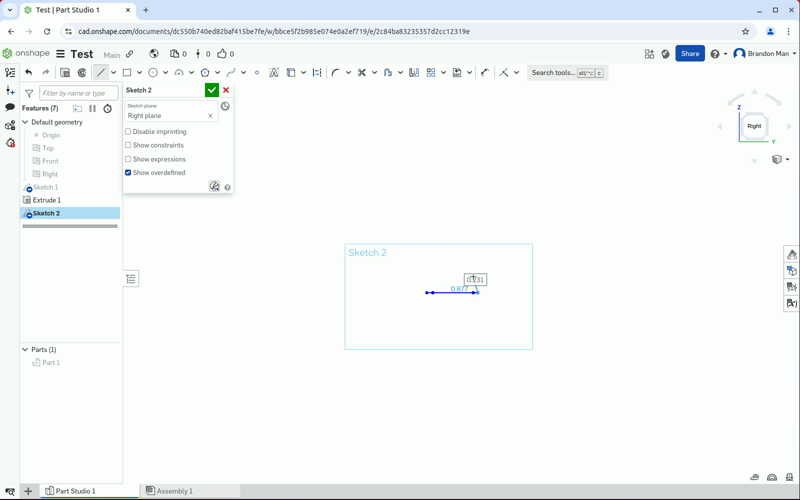
scroll(6)
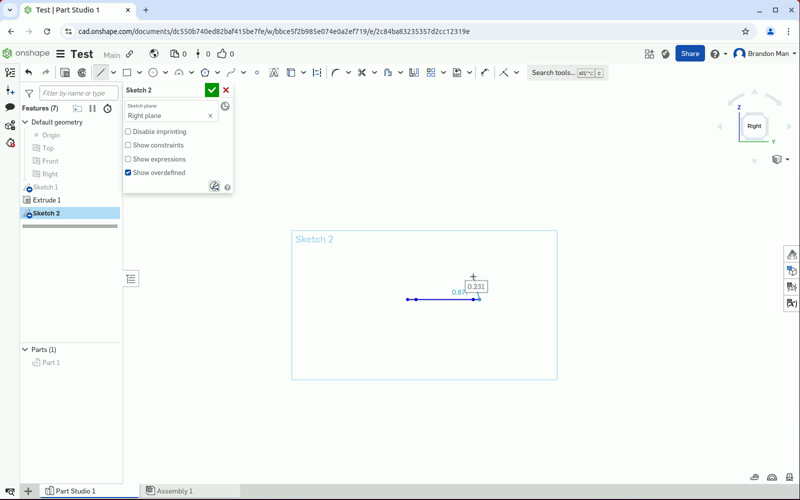
scroll(6)
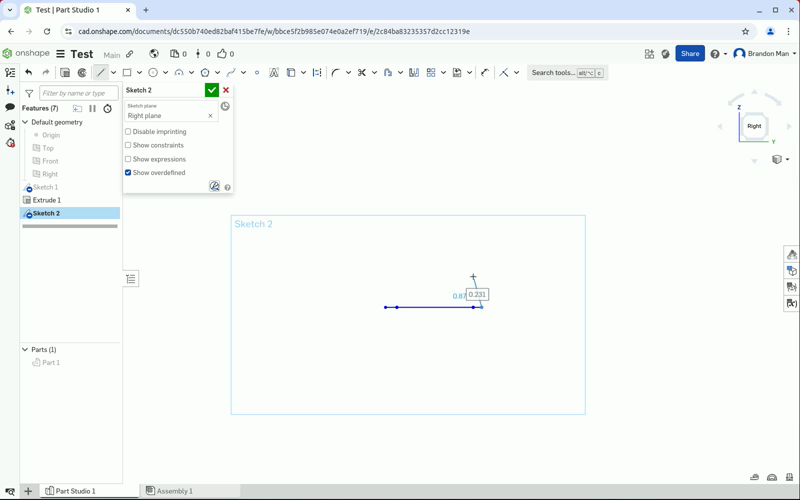
scroll(6)
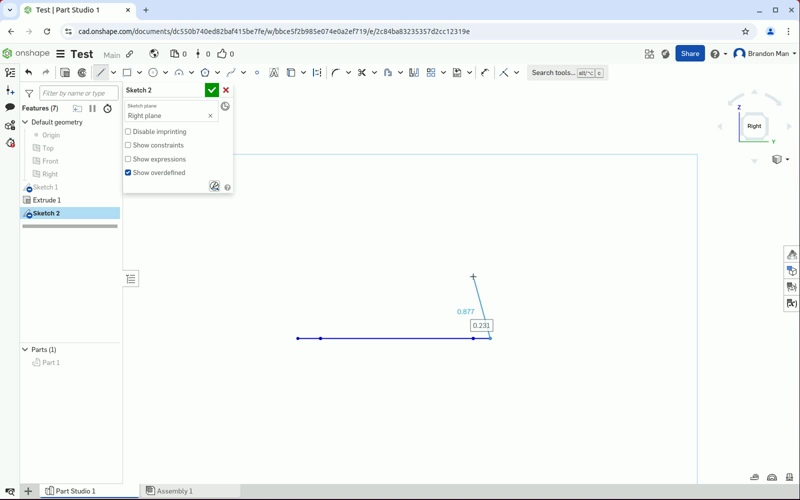
click(473, 276)
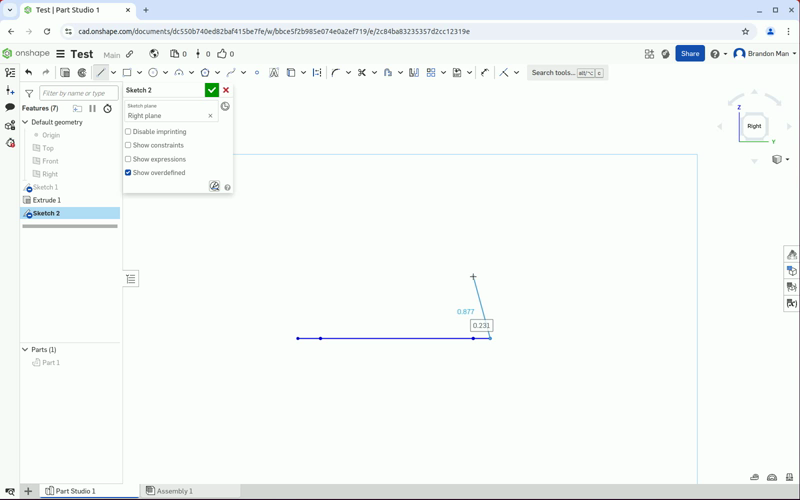
scroll(-6)
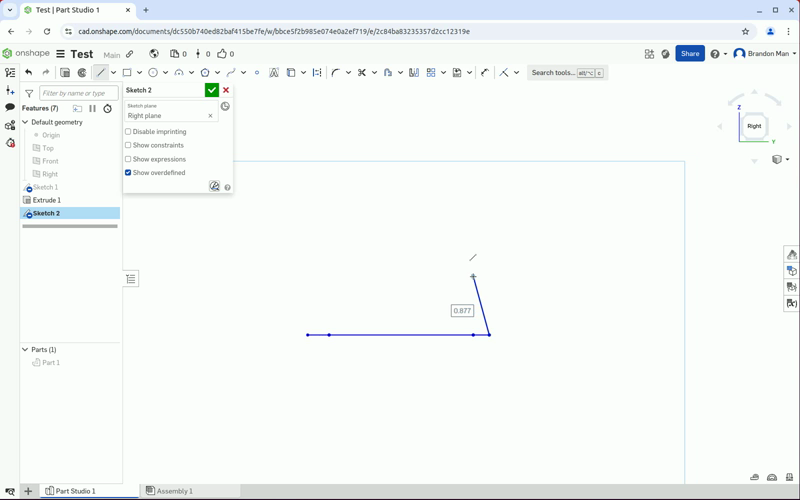
scroll(-6)
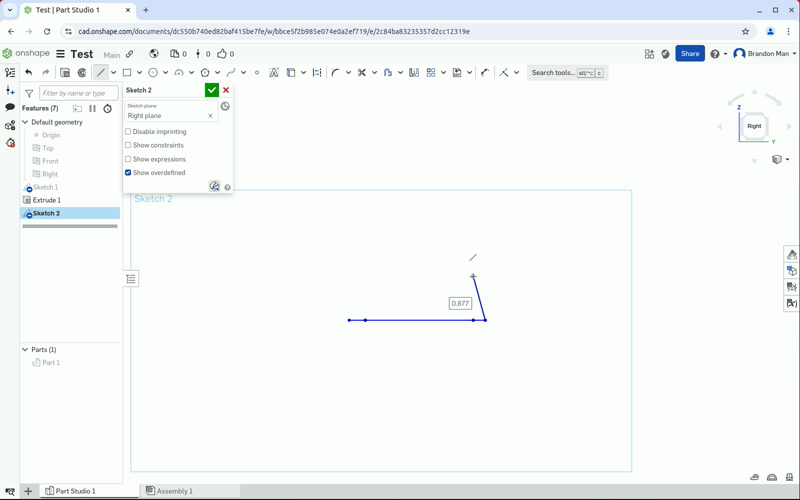
scroll(-6)
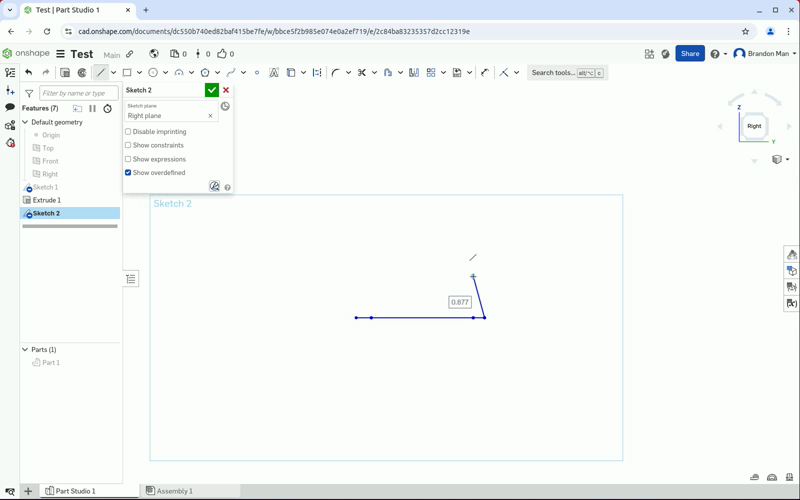
scroll(-6)
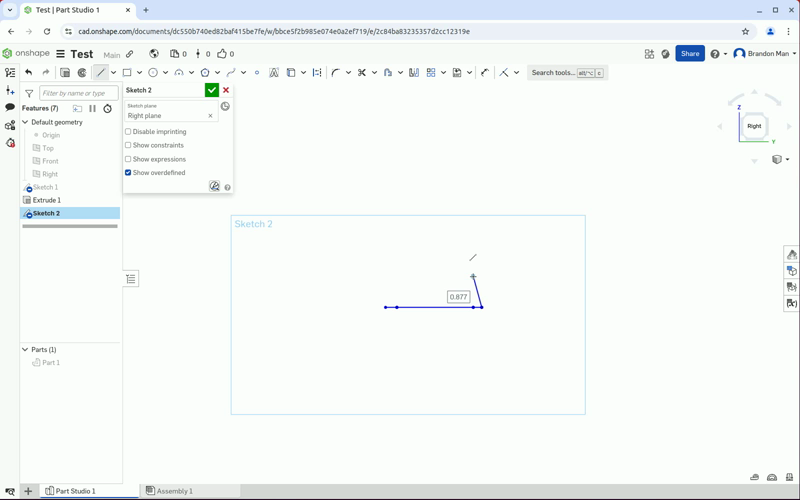
scroll(-6)
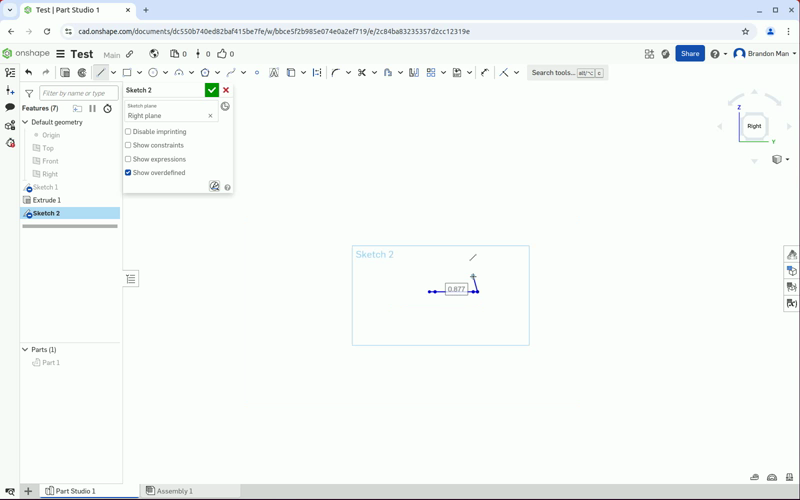
scroll(-6)
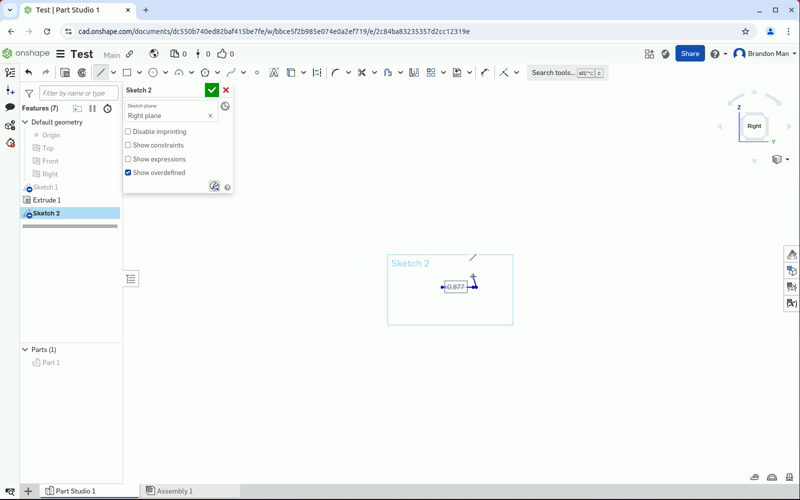
scroll(-6)
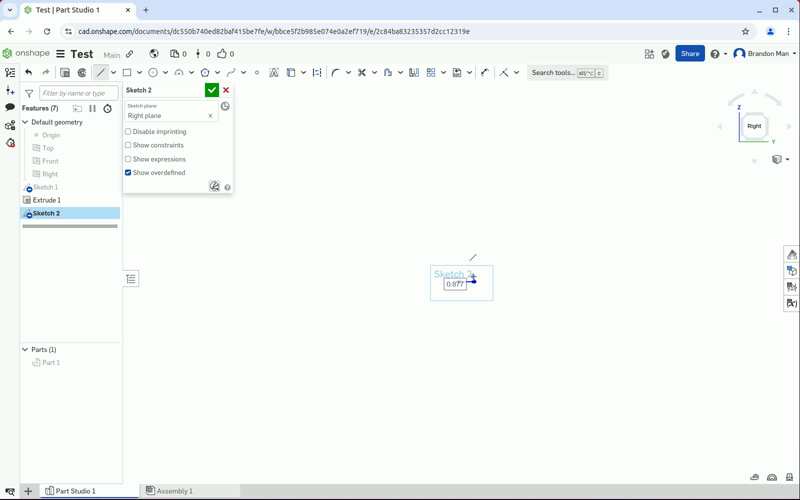
key_up(shift)
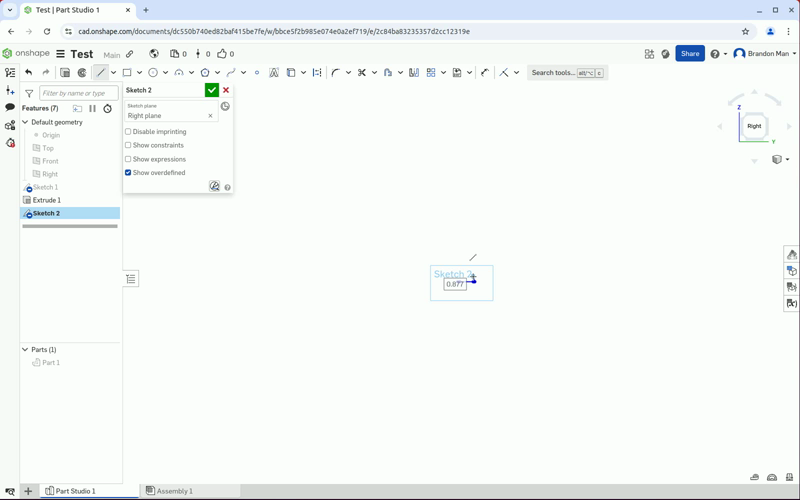
key_down(shift)
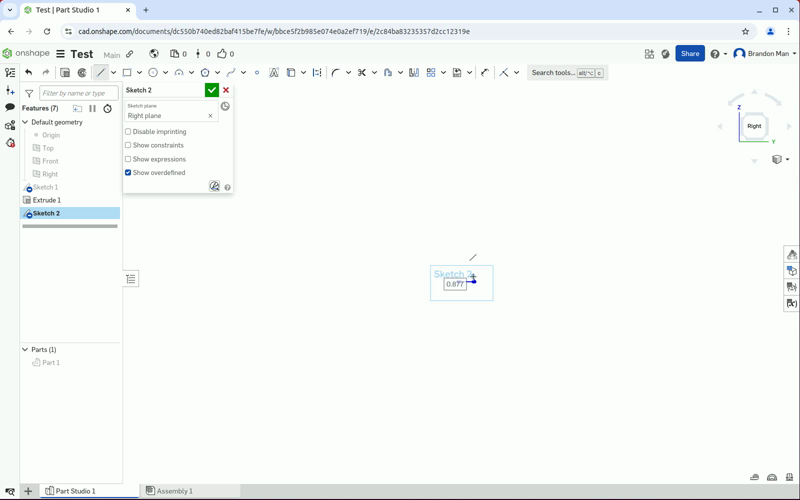
mouse_move(503, 276)
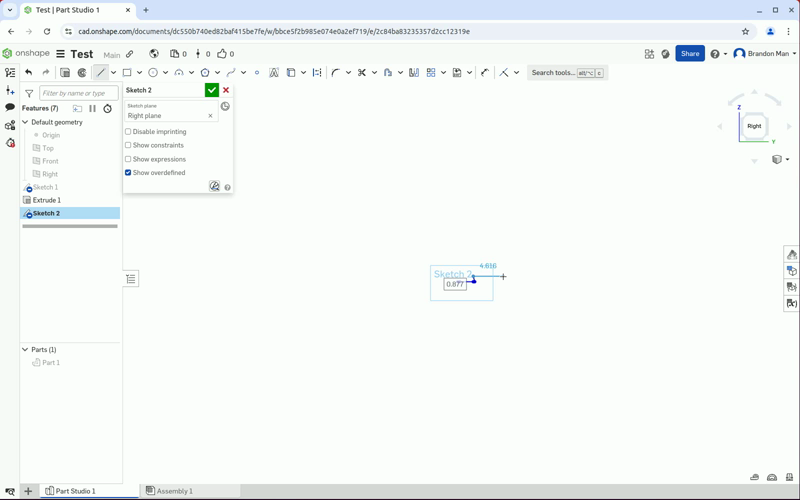
mouse_move(473, 273)
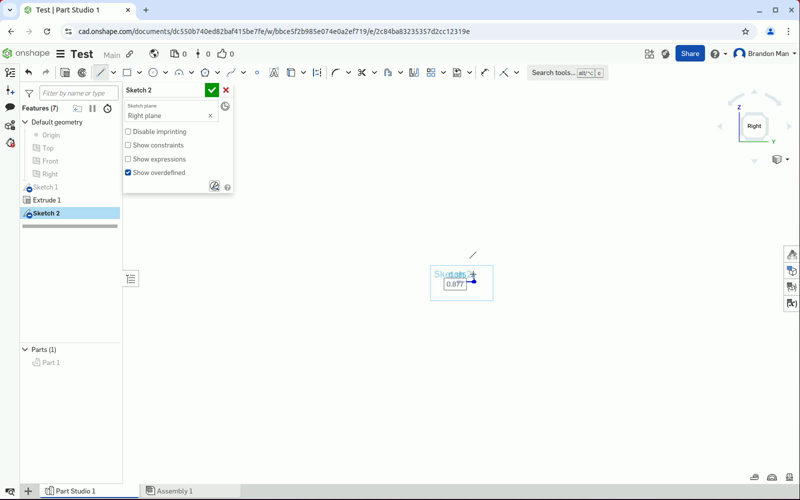
scroll(6)
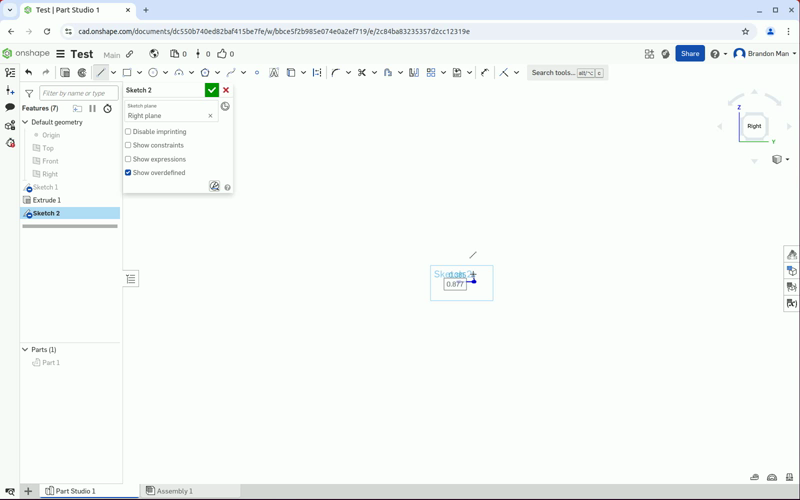
scroll(6)
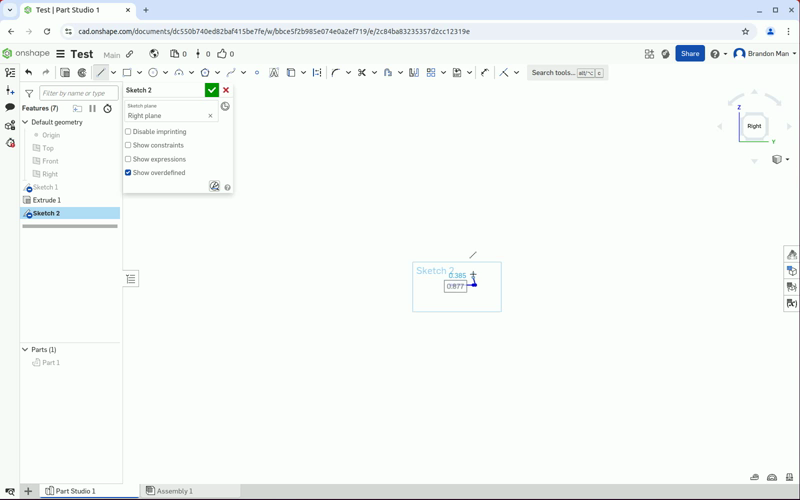
scroll(6)
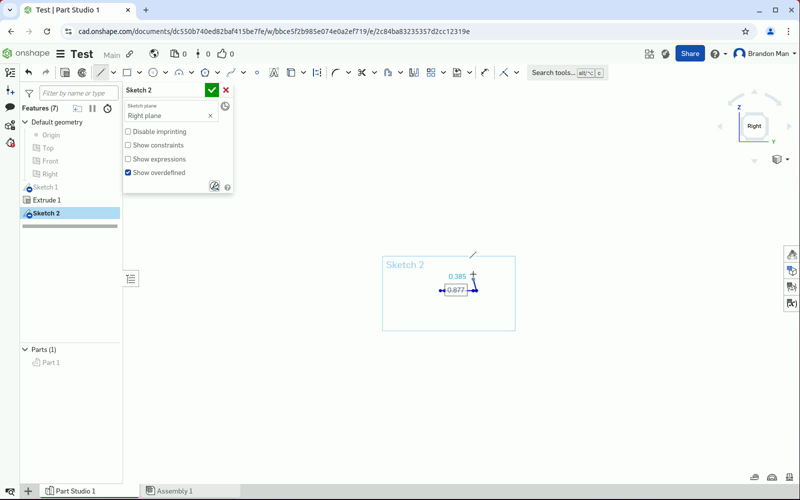
scroll(6)
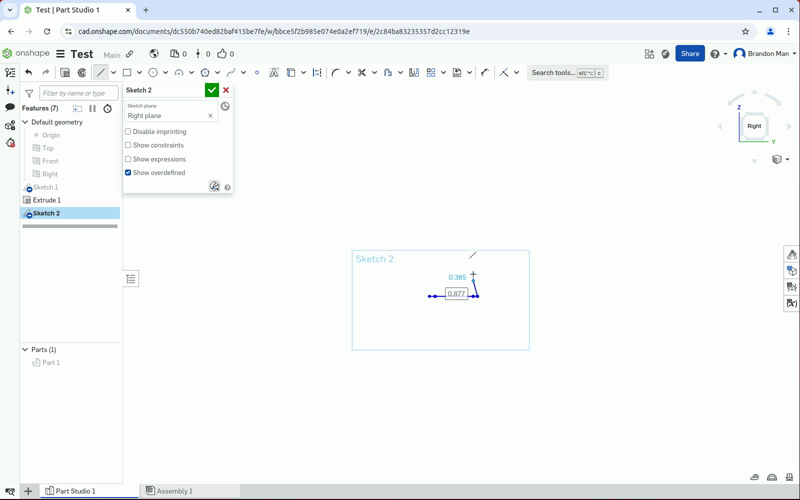
scroll(6)
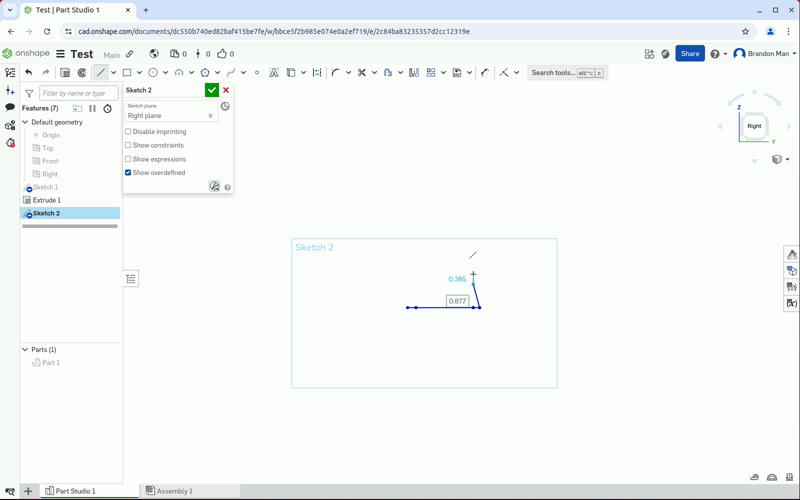
scroll(6)
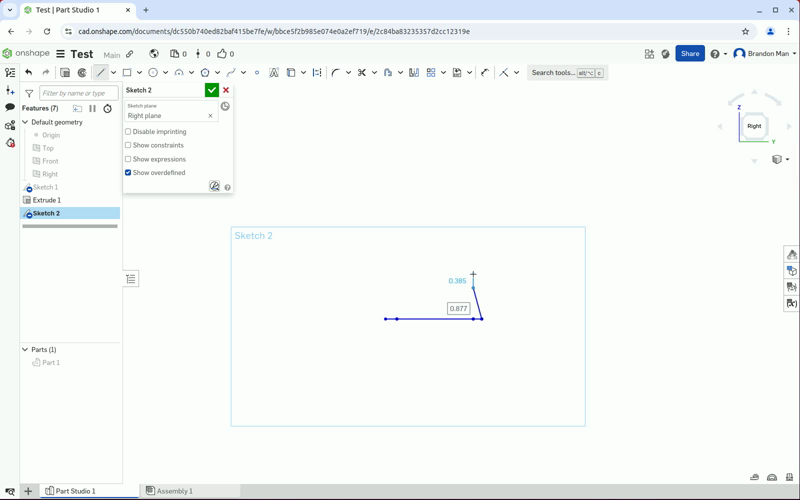
scroll(6)
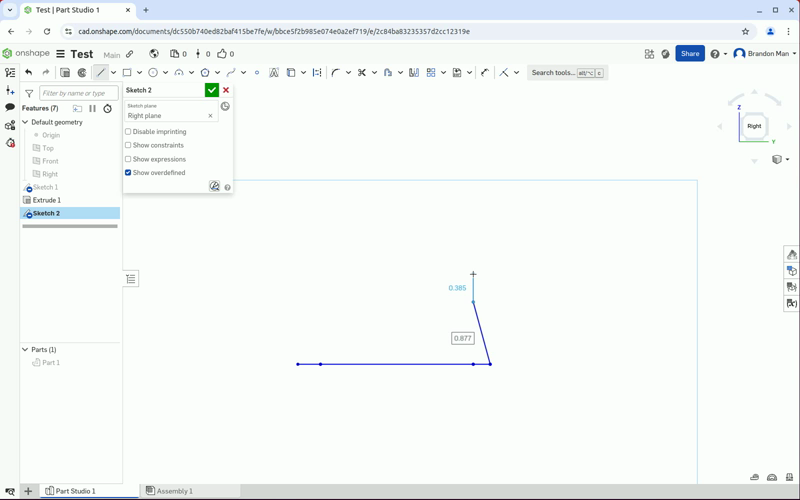
click(473, 273)
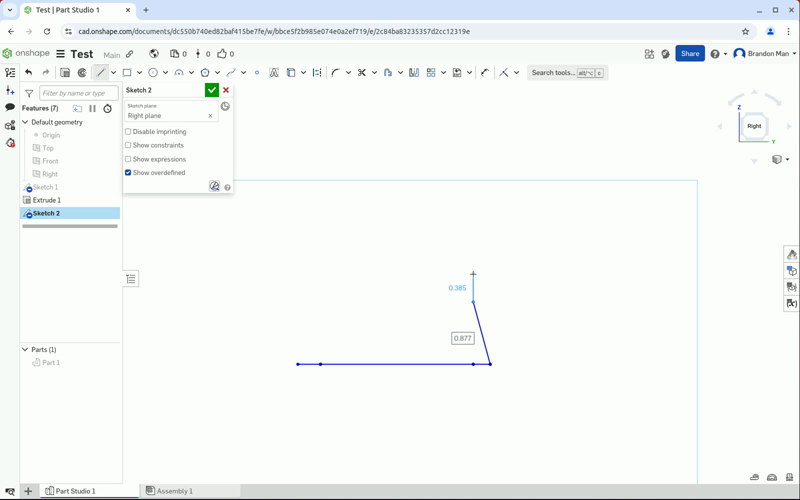
scroll(-6)
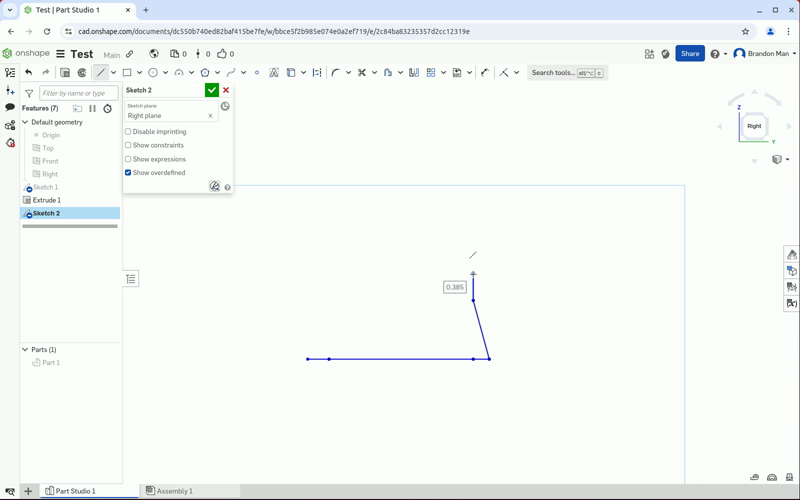
scroll(-6)
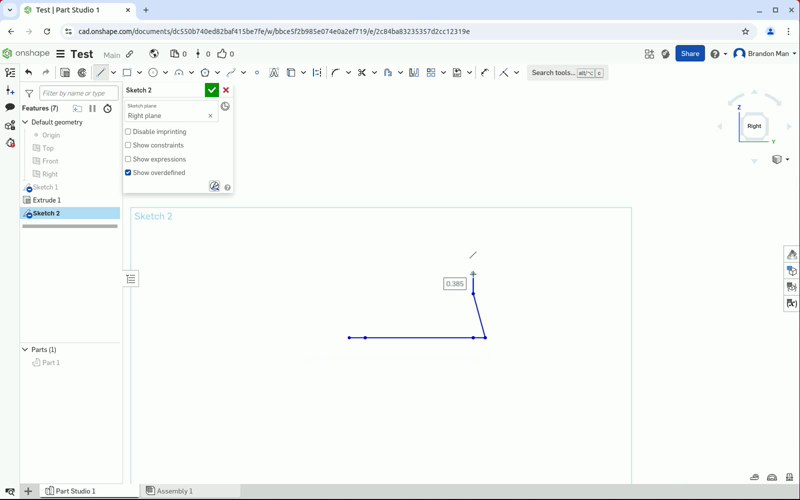
scroll(-6)
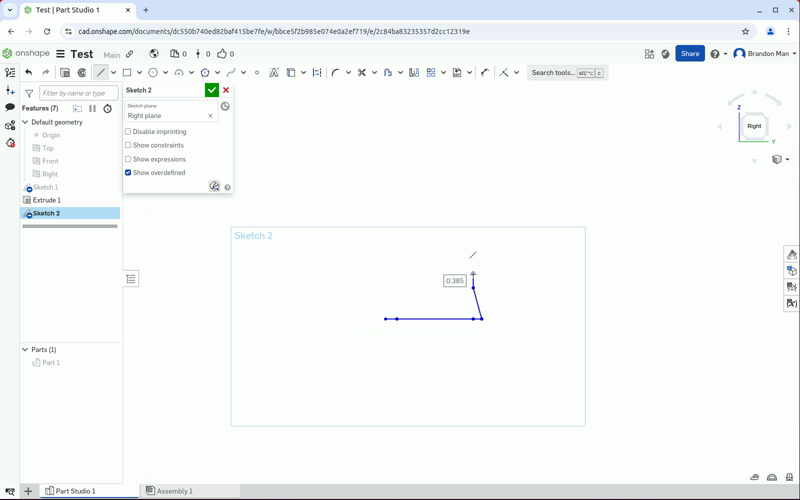
scroll(-6)
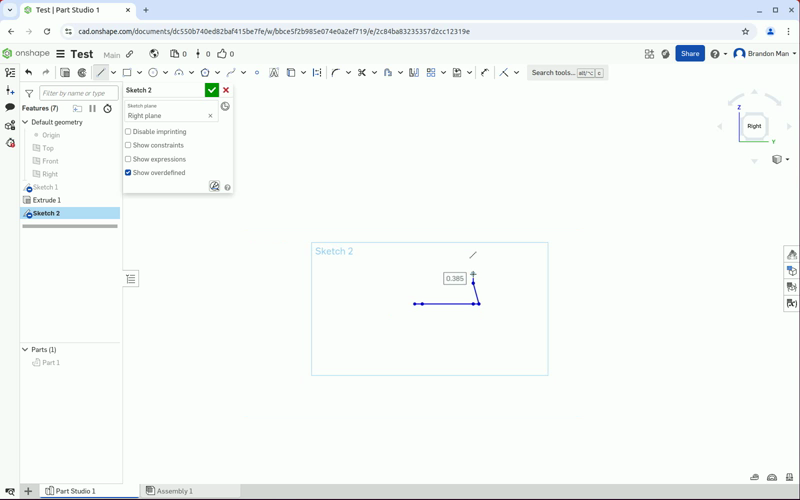
scroll(-6)
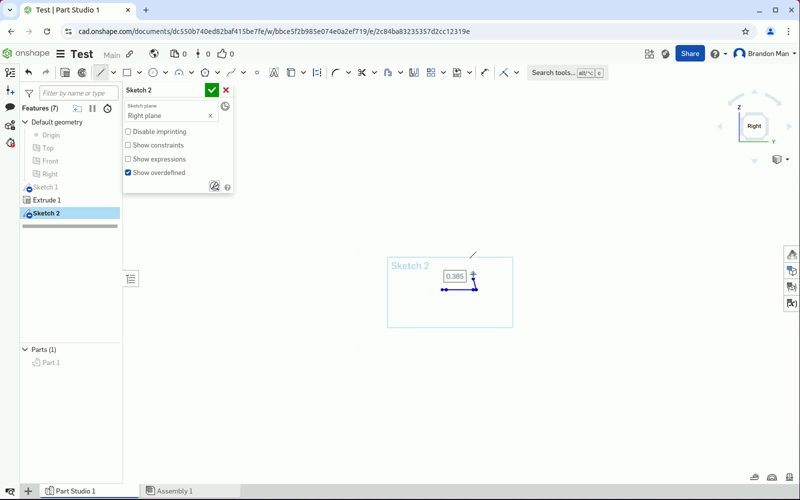
scroll(-6)
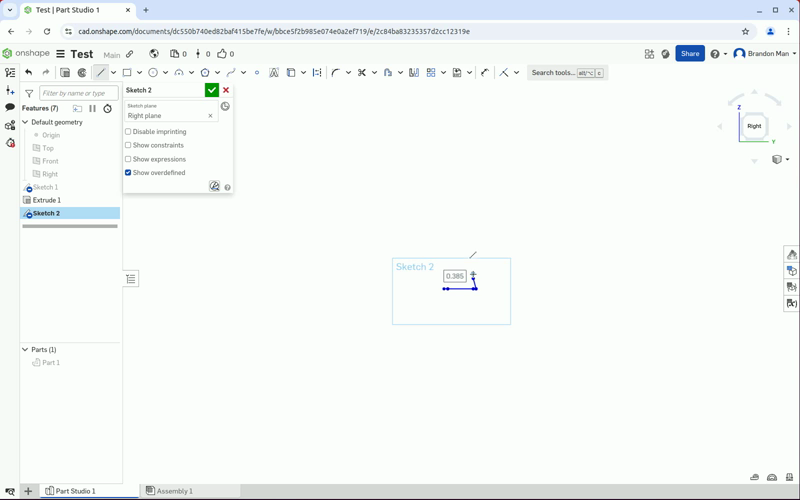
scroll(-6)
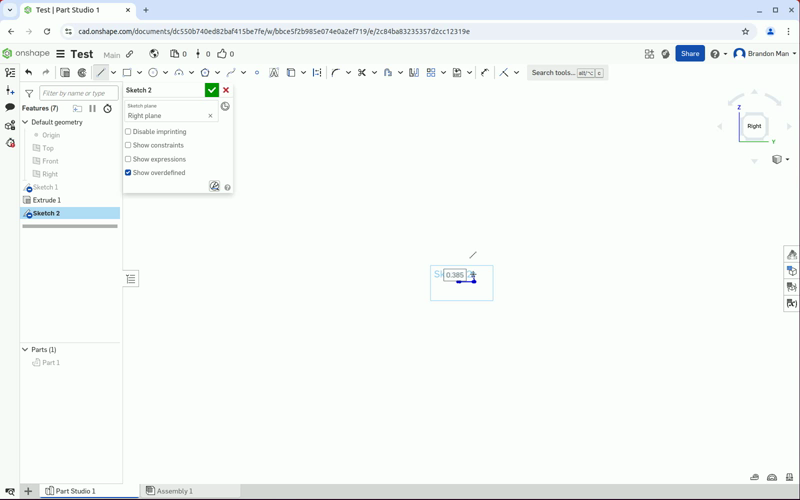
key_up(shift)
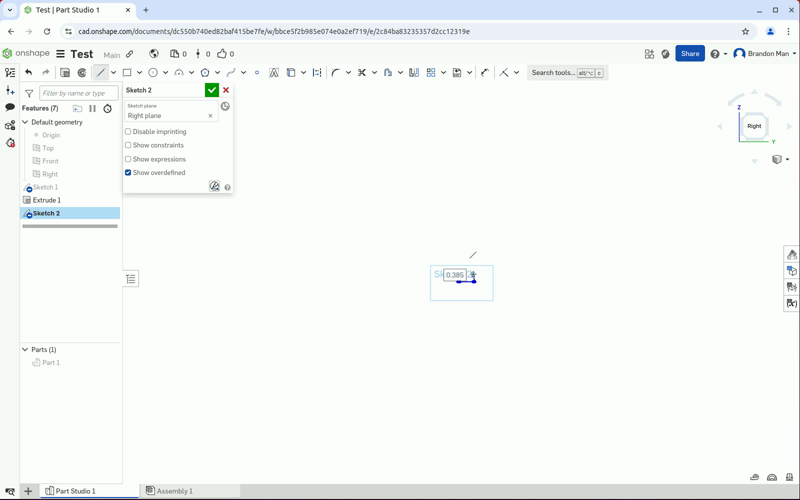
key_down(shift)
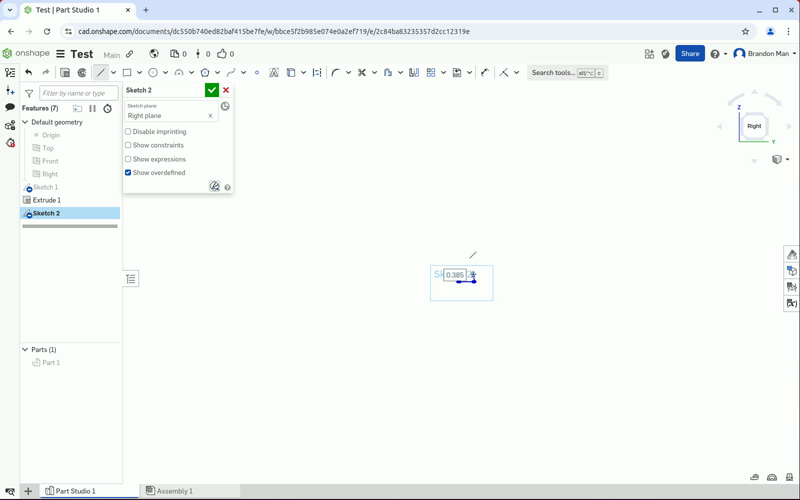
mouse_move(503, 273)
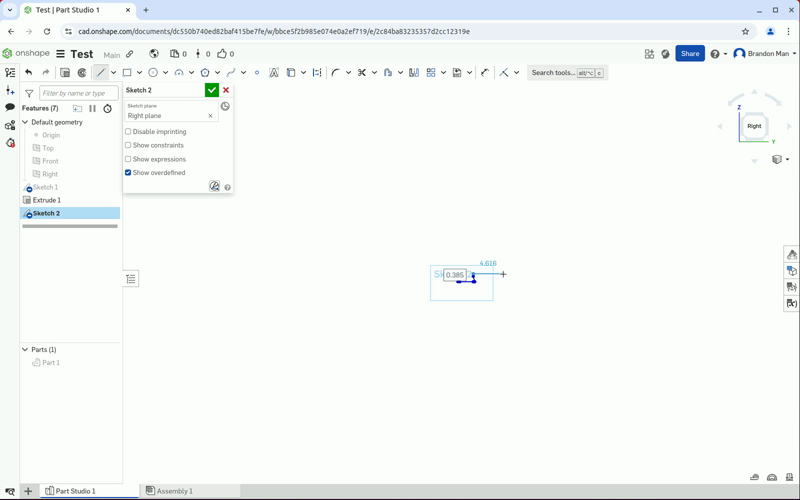
mouse_move(459, 273)
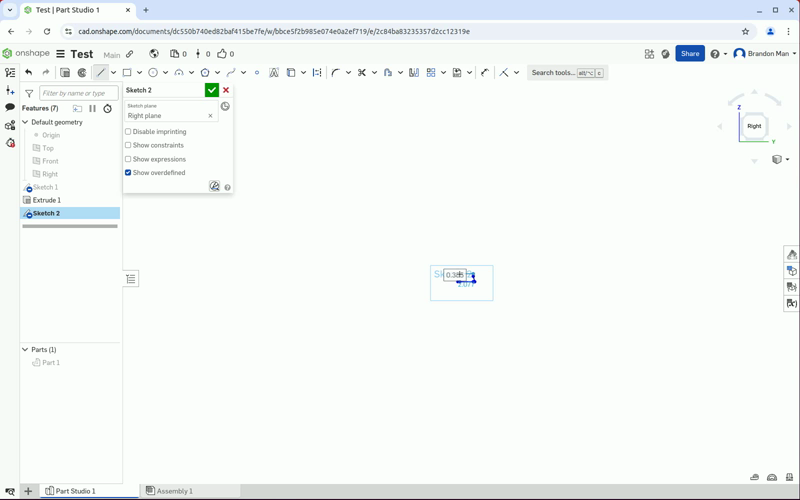
click(459, 273)
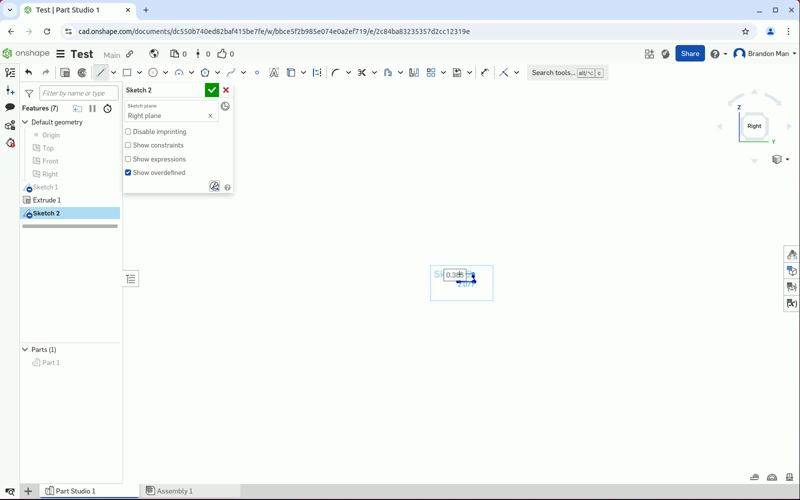
key_up(shift)
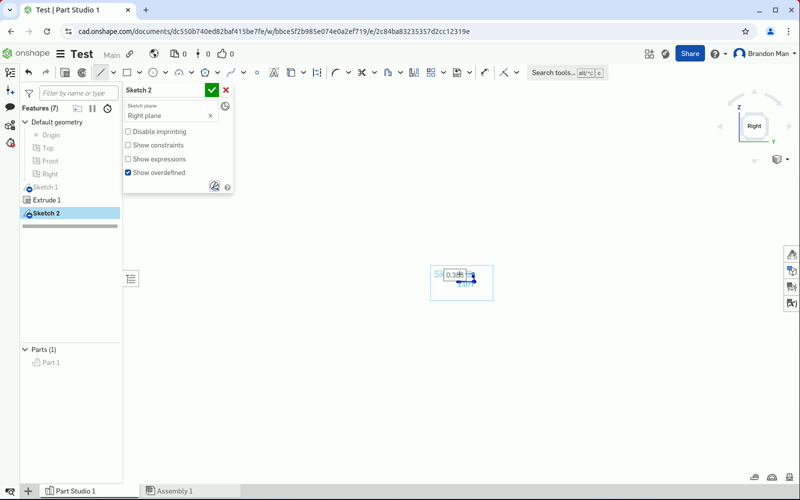
key_down(shift)
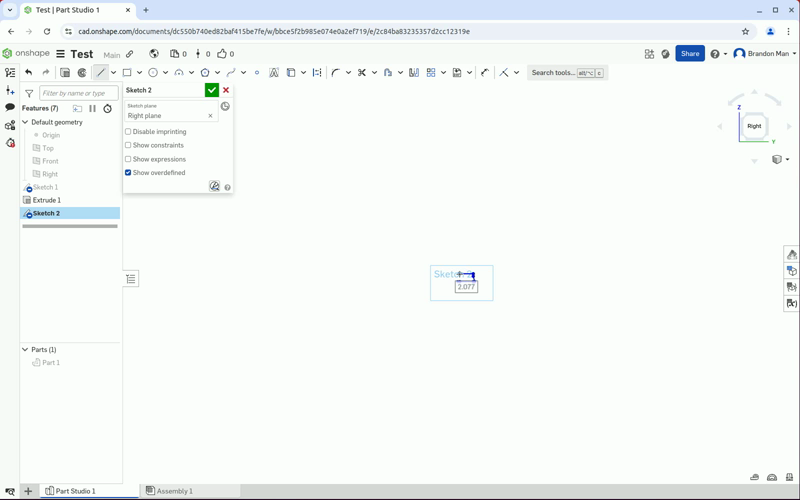
mouse_move(489, 273)
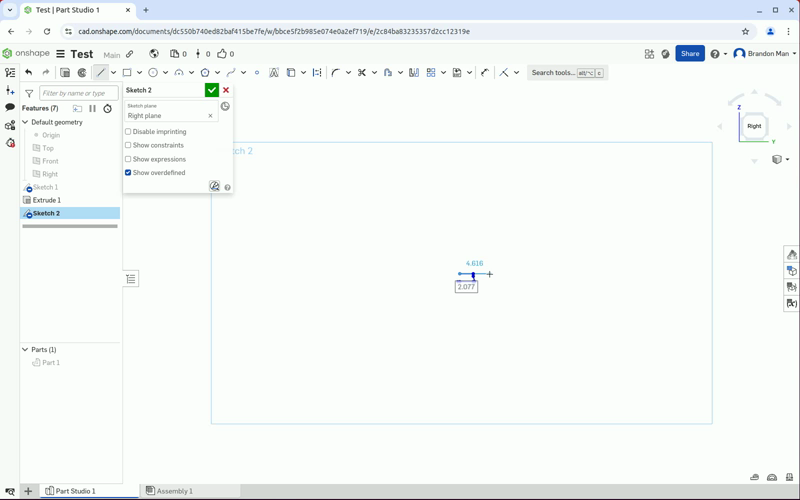
mouse_move(459, 276)
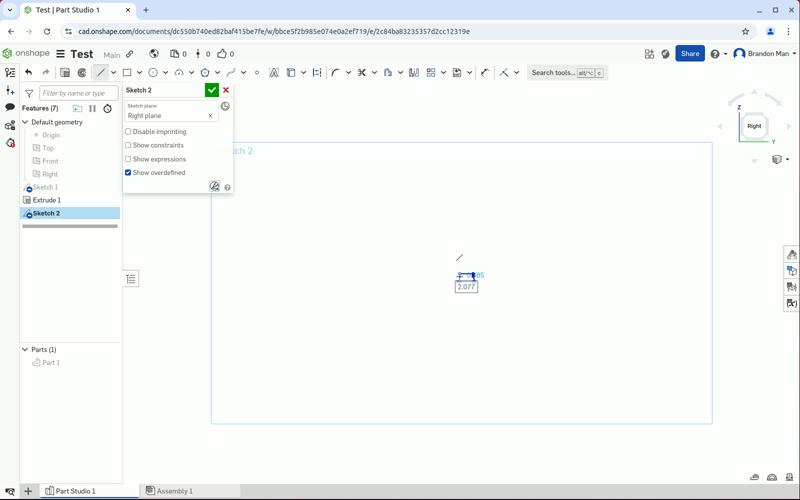
scroll(6)
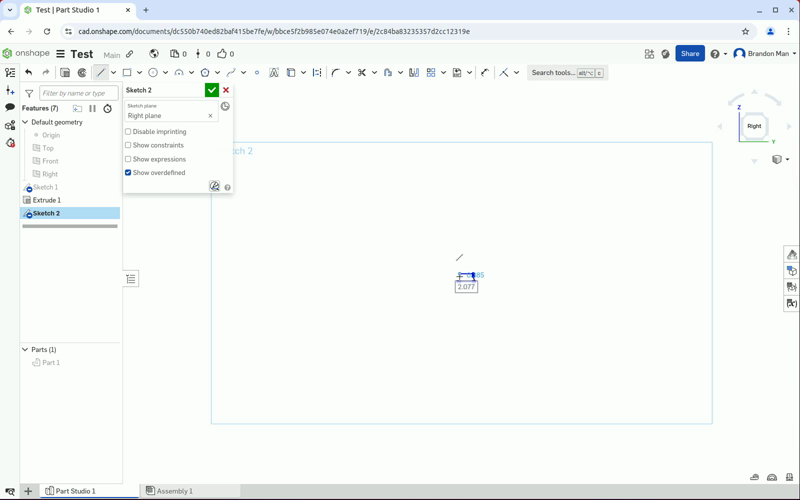
scroll(6)
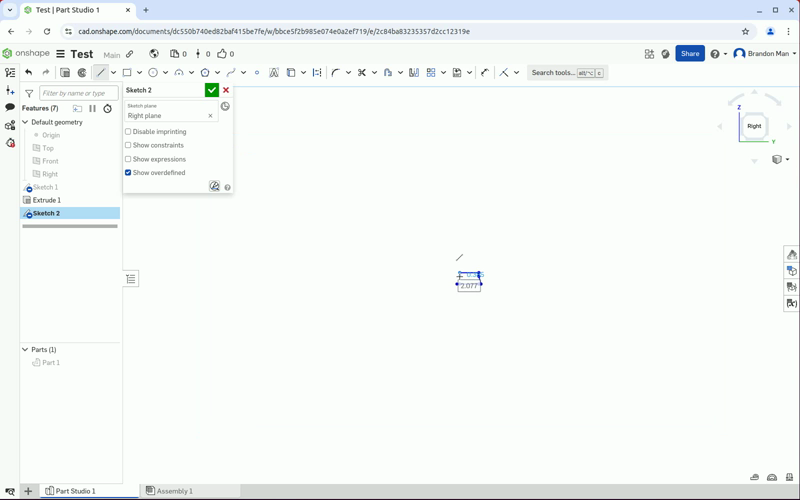
scroll(6)
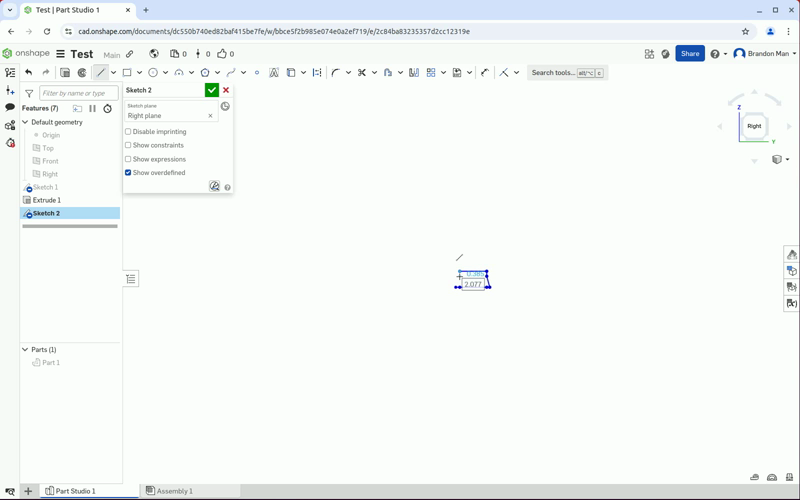
scroll(6)
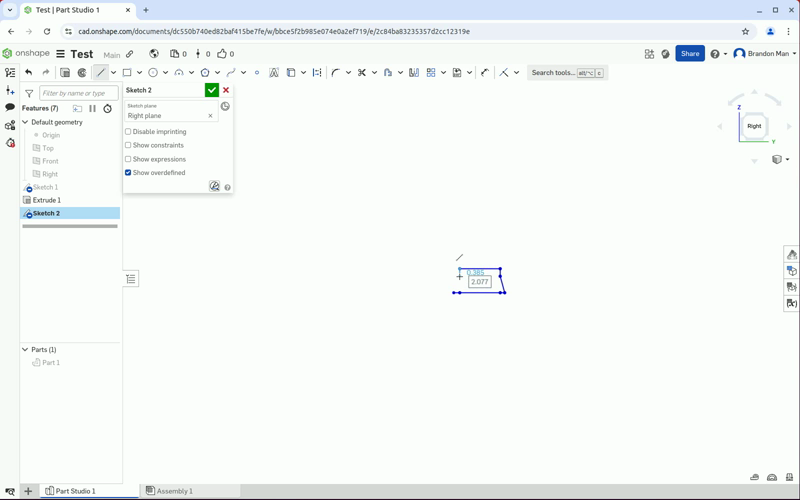
scroll(6)
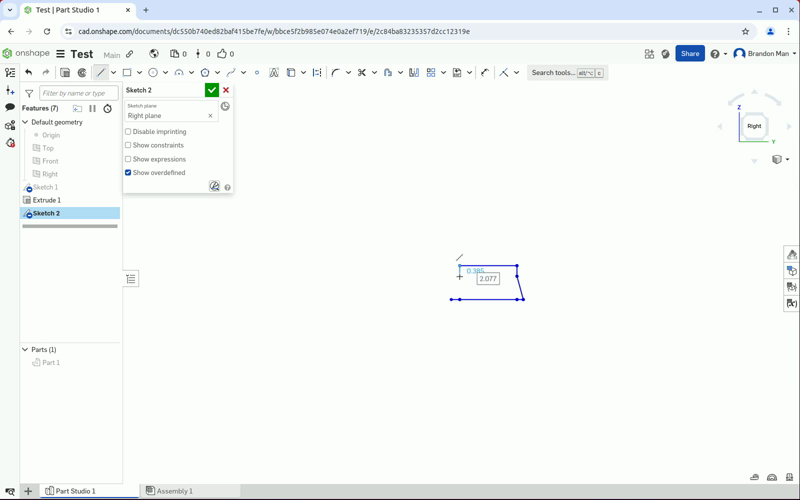
scroll(6)
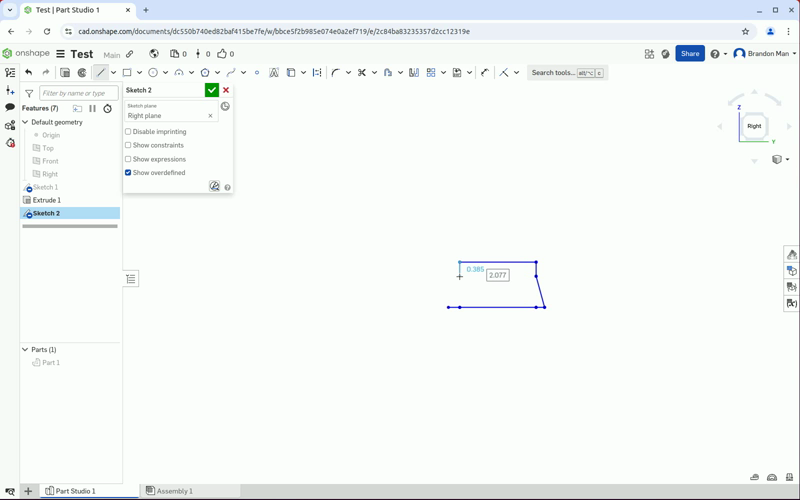
scroll(6)
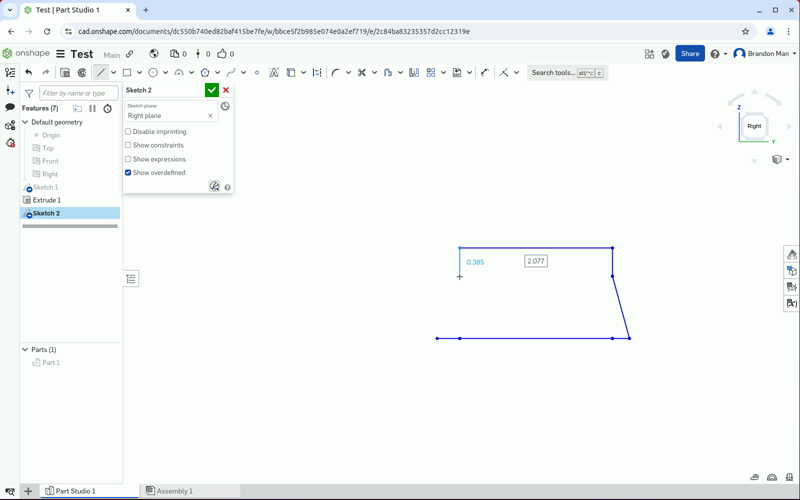
click(459, 276)
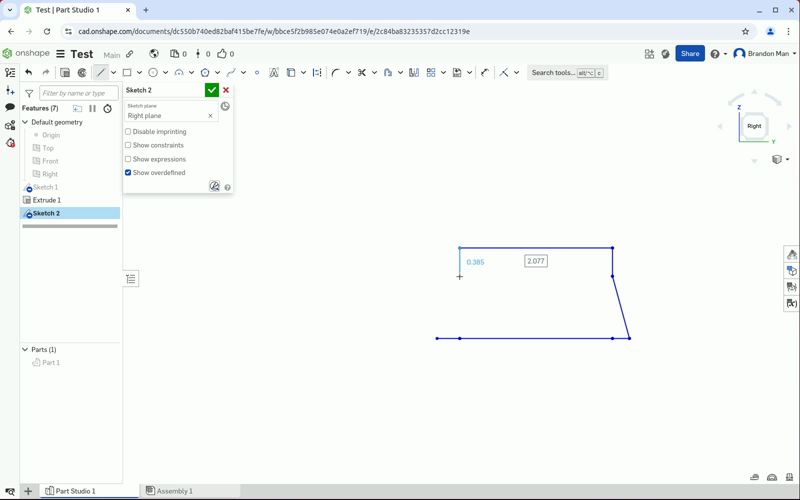
scroll(-6)
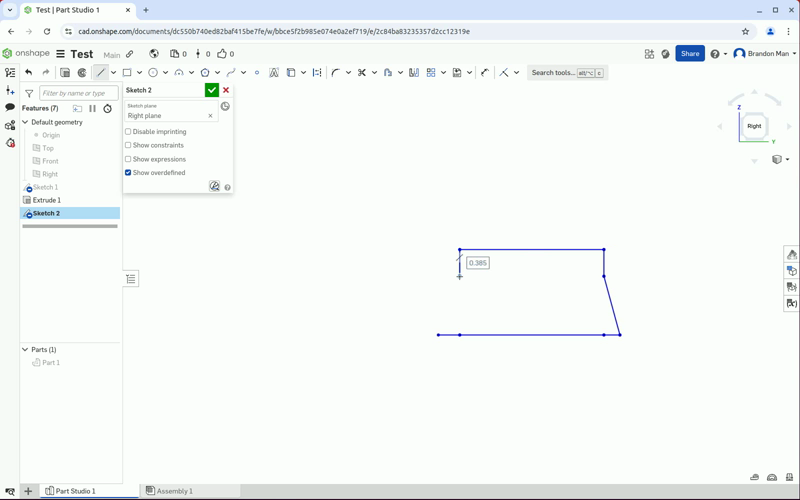
scroll(-6)
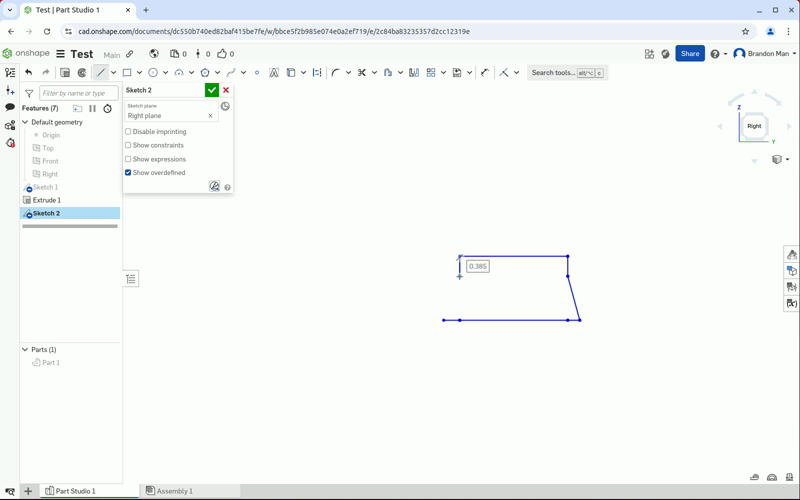
scroll(-6)
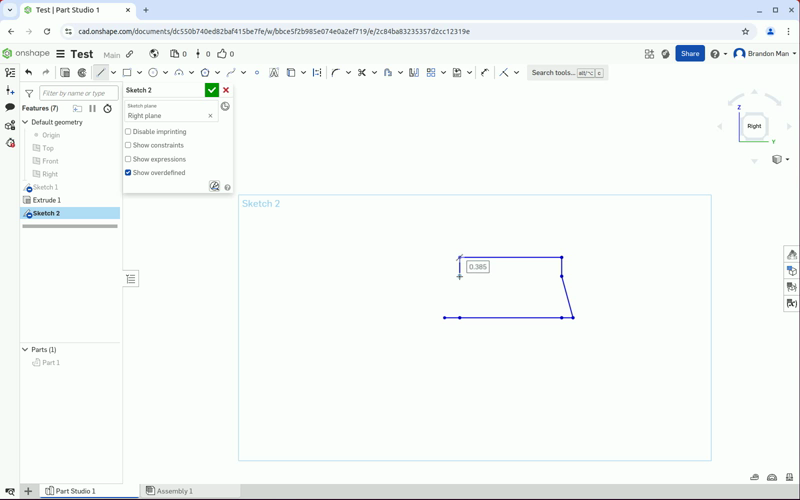
scroll(-6)
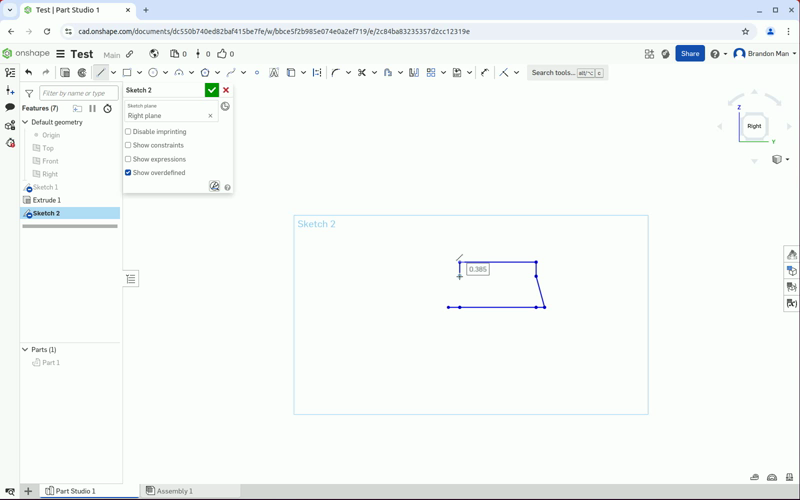
scroll(-6)
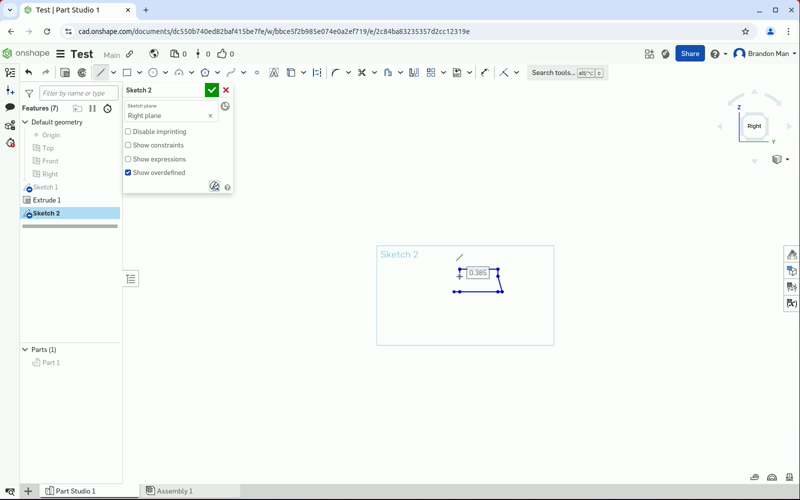
scroll(-6)
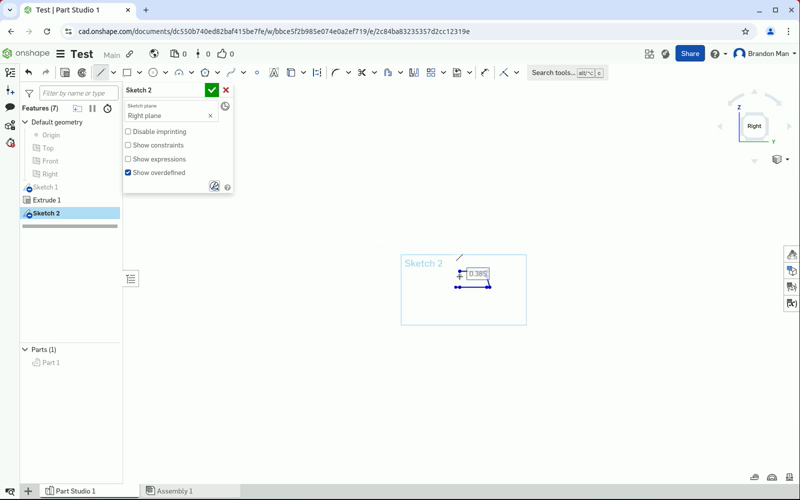
scroll(-6)
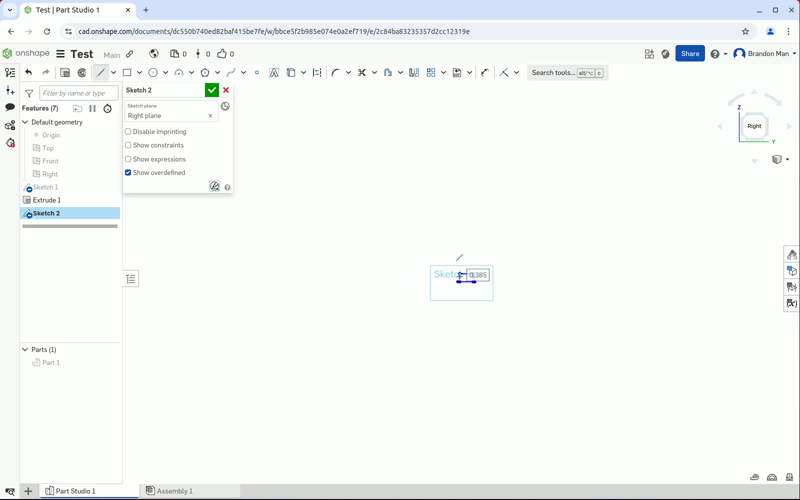
key_up(shift)
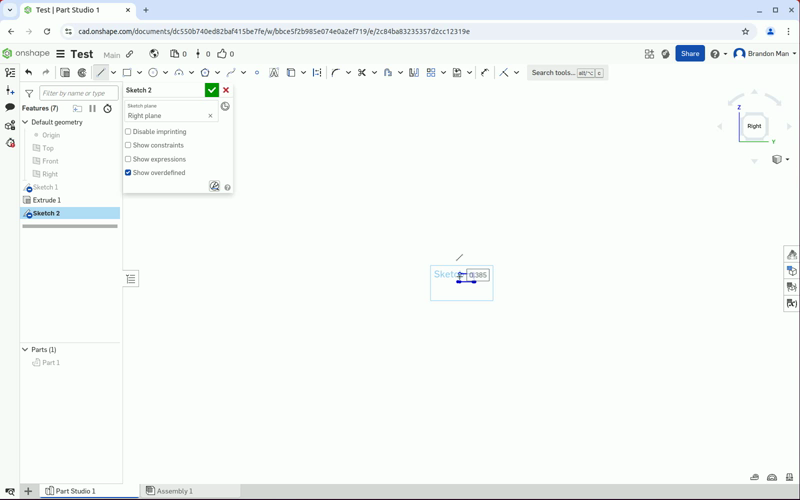
mouse_move(489, 276)
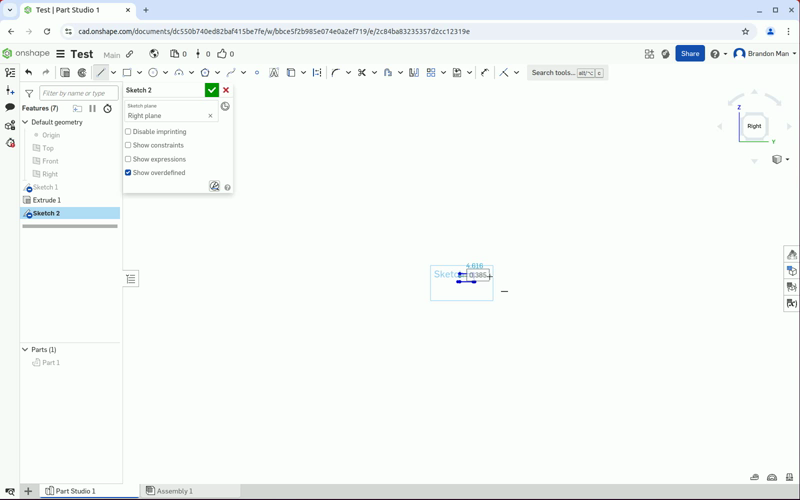
key_down(shift)
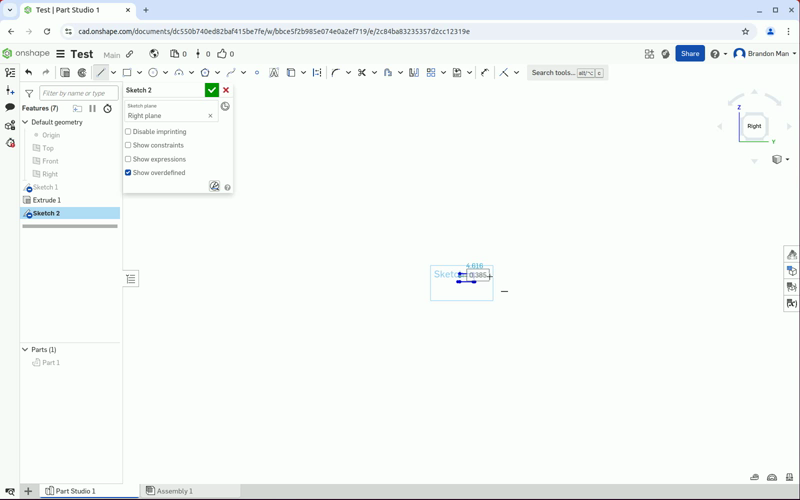
mouse_move(458, 281)
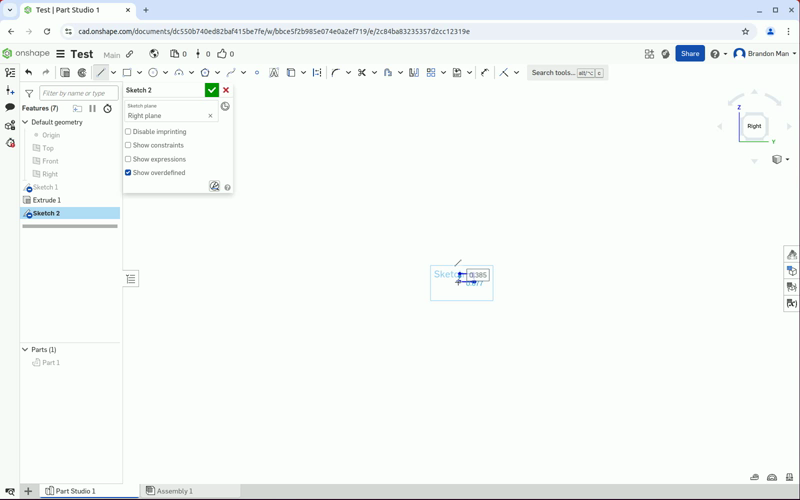
scroll(6)
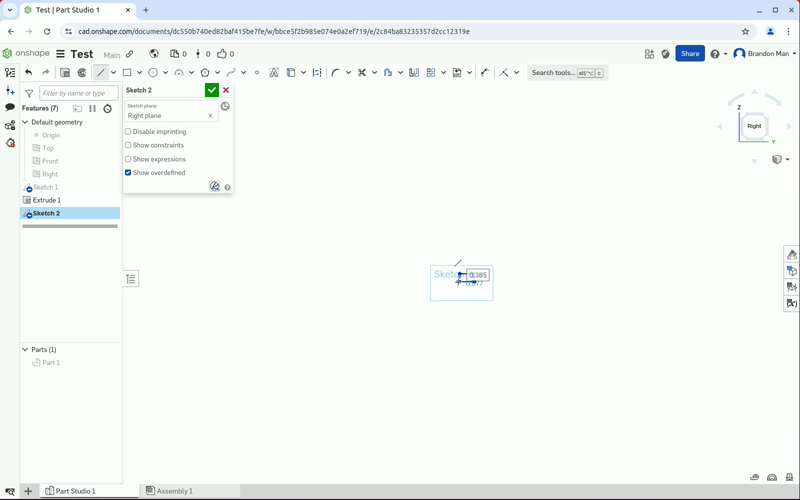
scroll(6)
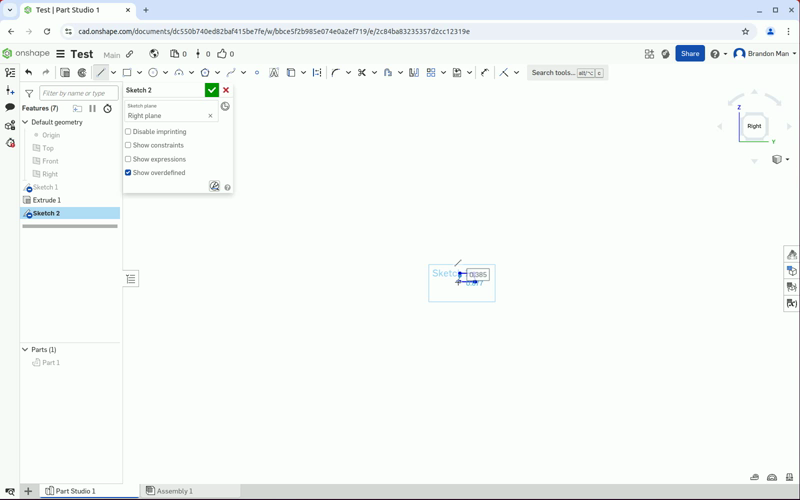
scroll(6)
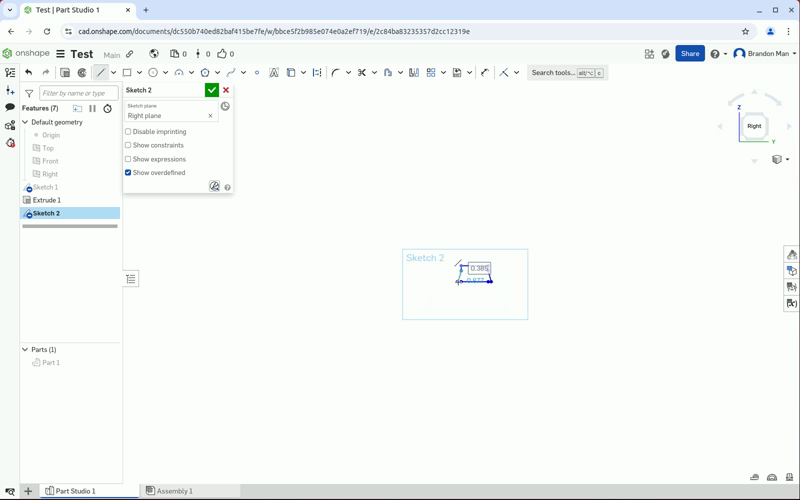
scroll(6)
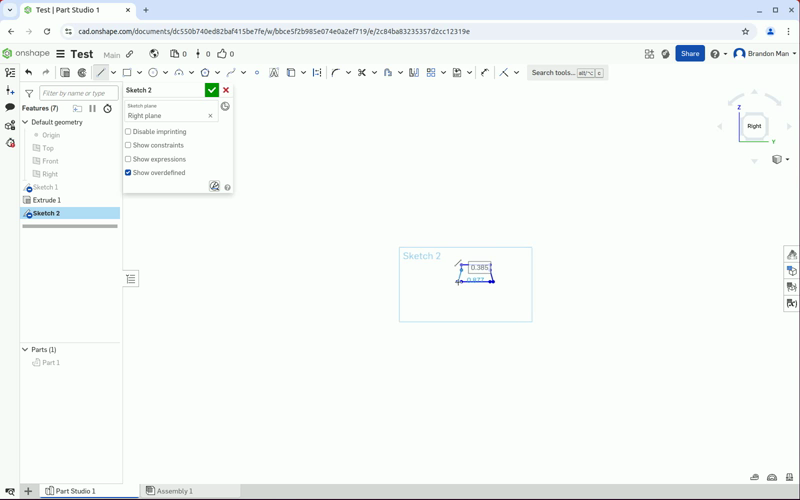
scroll(6)
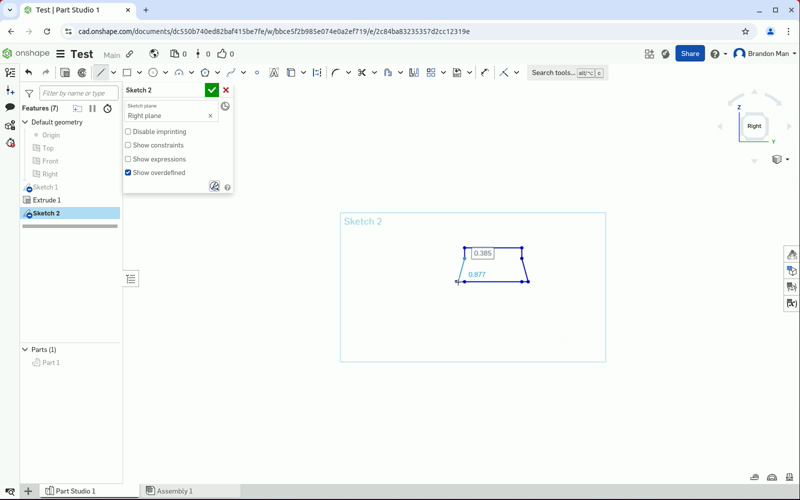
scroll(6)
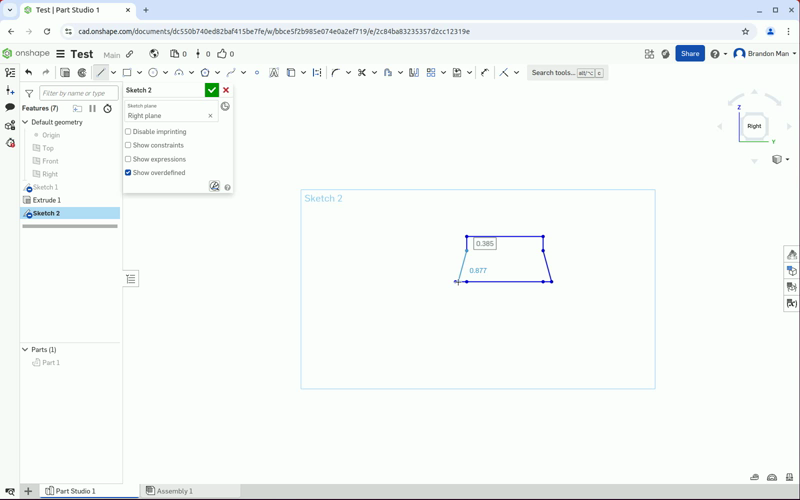
scroll(6)
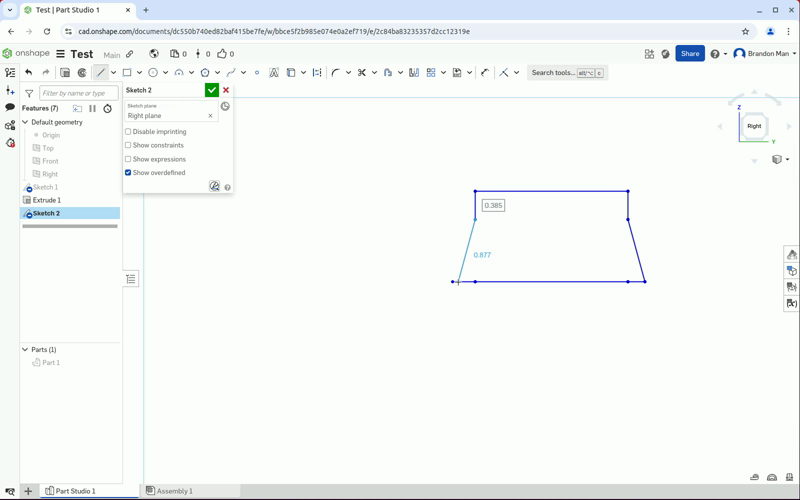
key_up(shift)
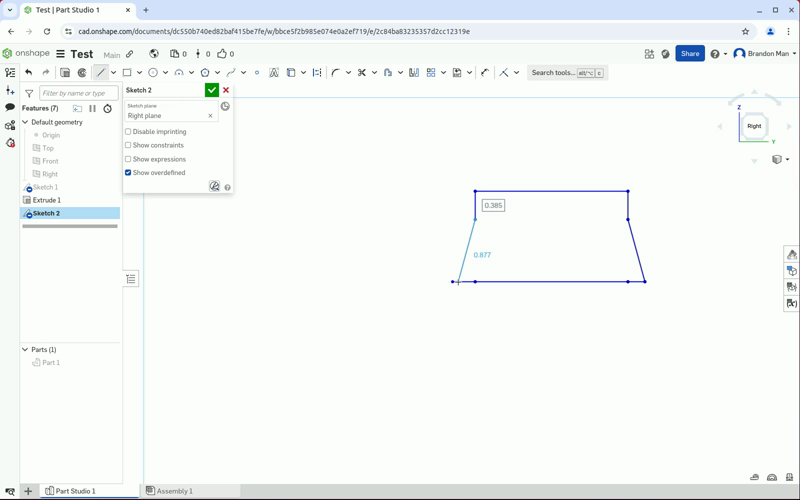
click(458, 281)
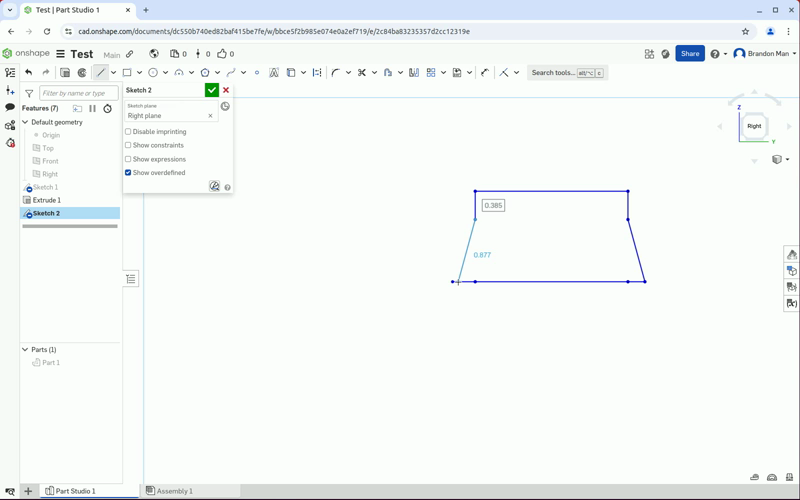
scroll(-6)
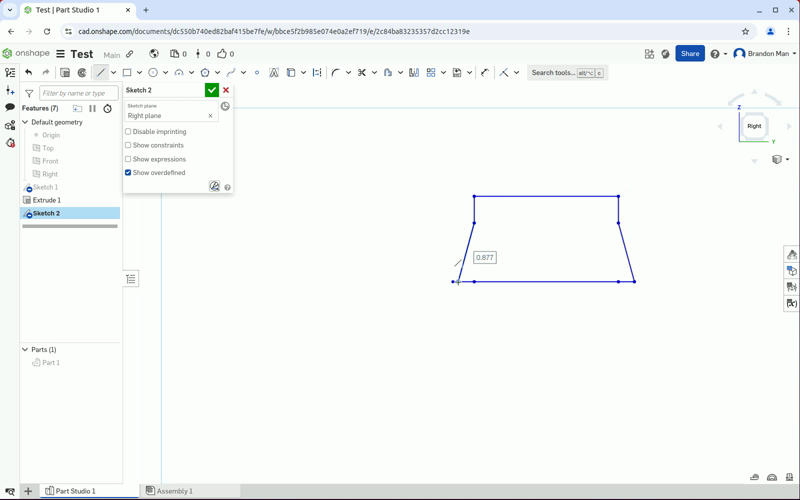
scroll(-6)
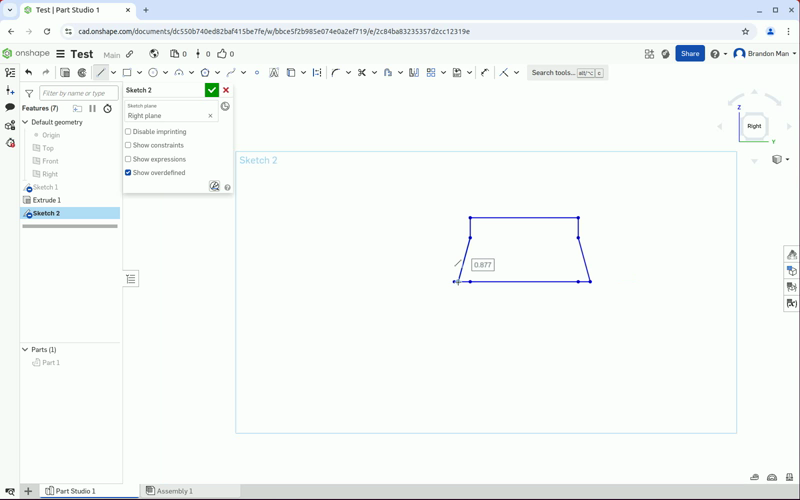
scroll(-6)
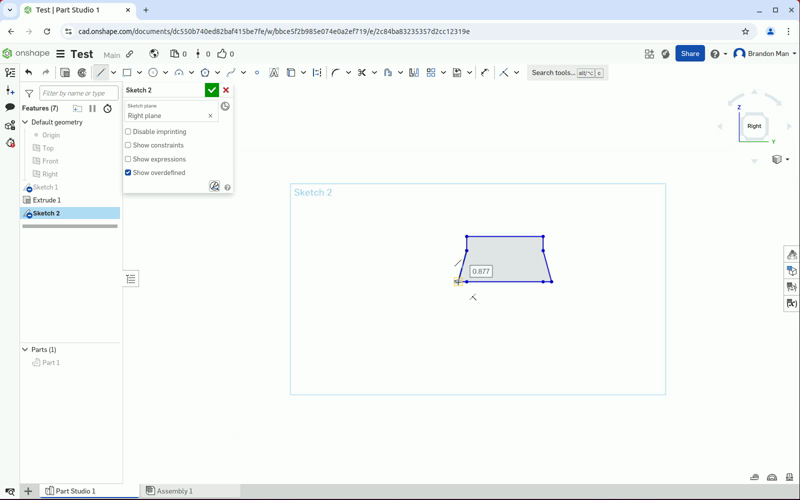
scroll(-6)
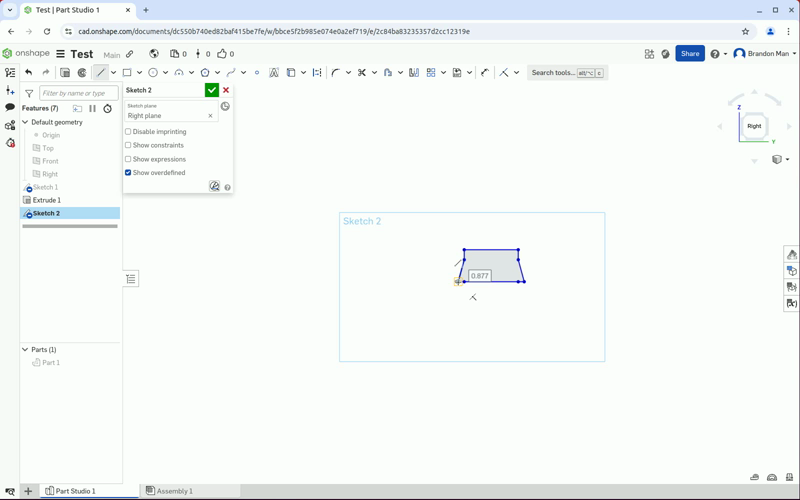
scroll(-6)
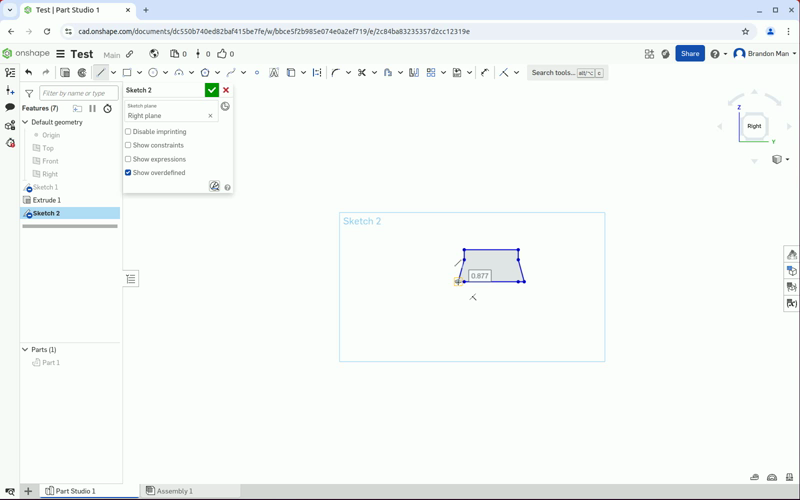
scroll(-6)
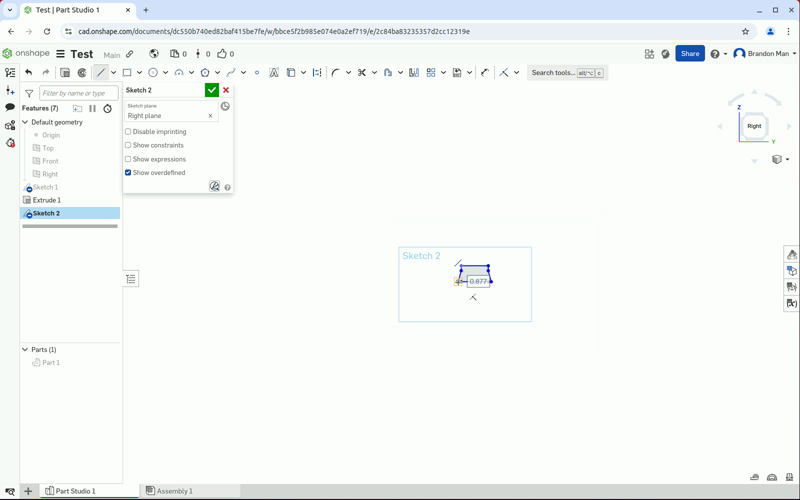
scroll(-6)
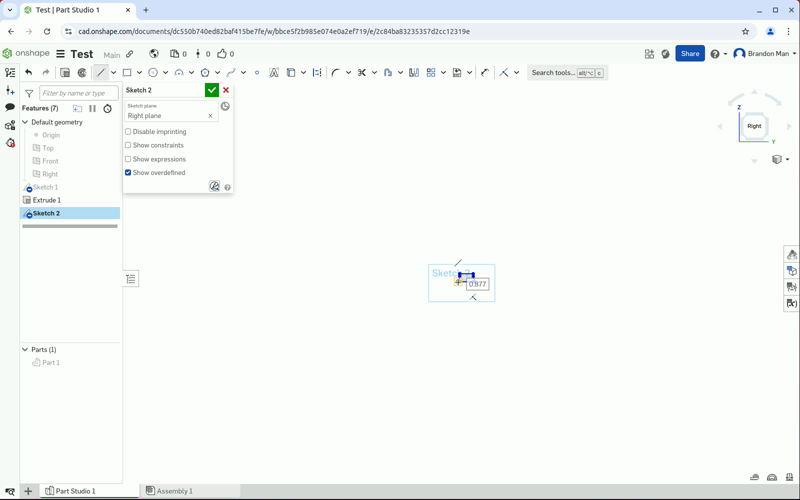
key(esc)
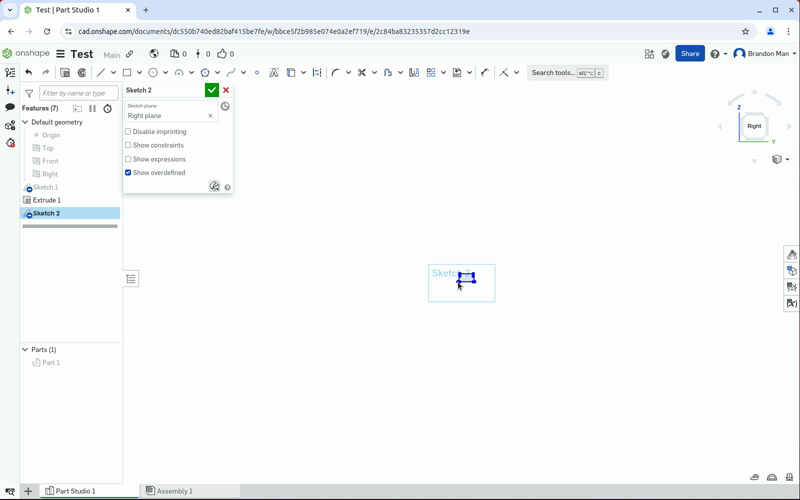
mouse_move(466, 279)
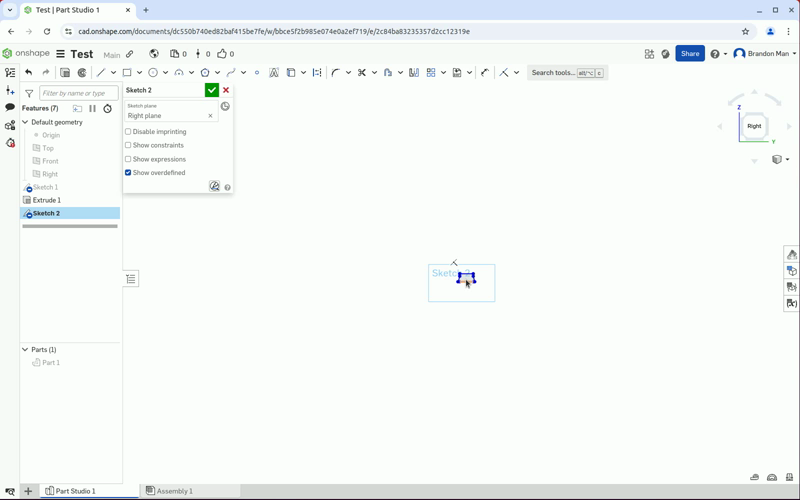
scroll(6)
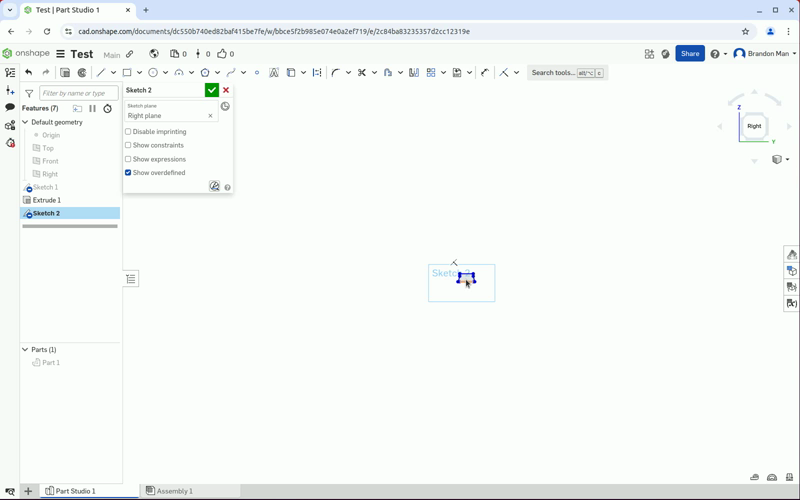
scroll(6)
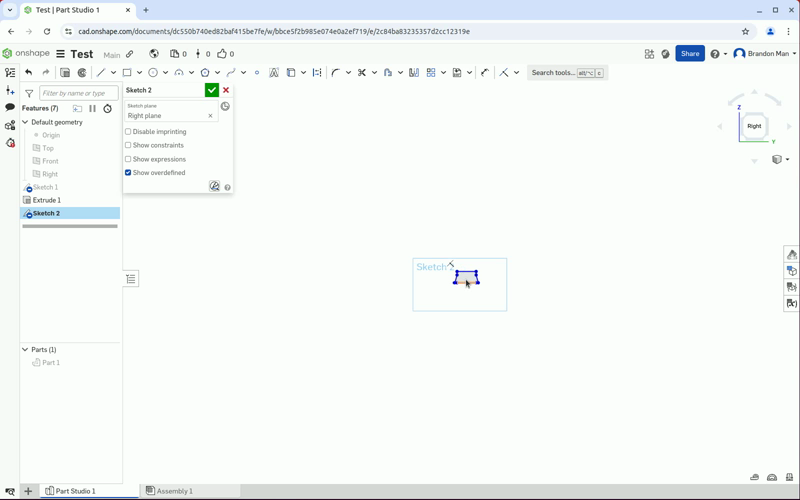
scroll(6)
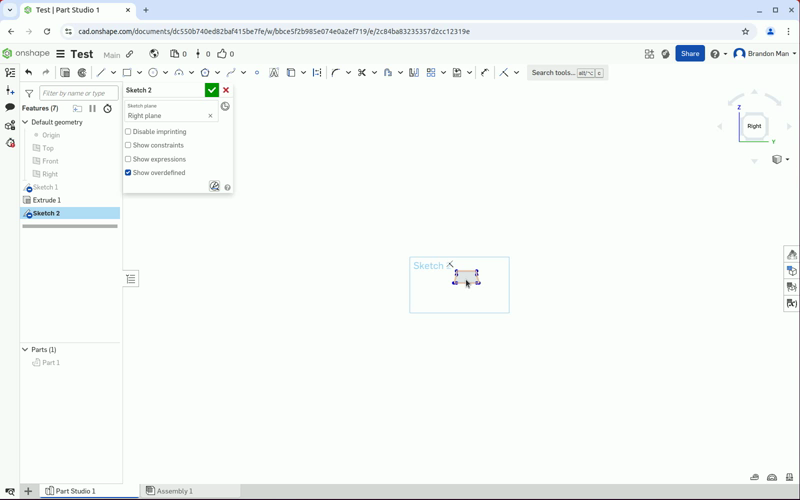
scroll(6)
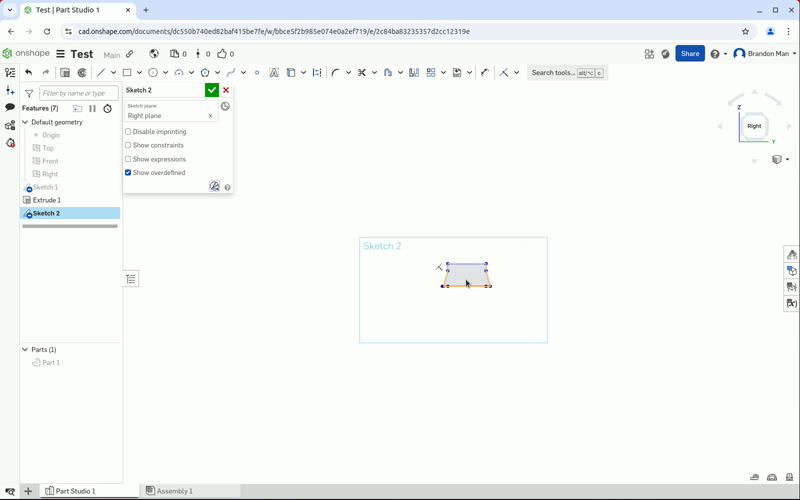
scroll(6)
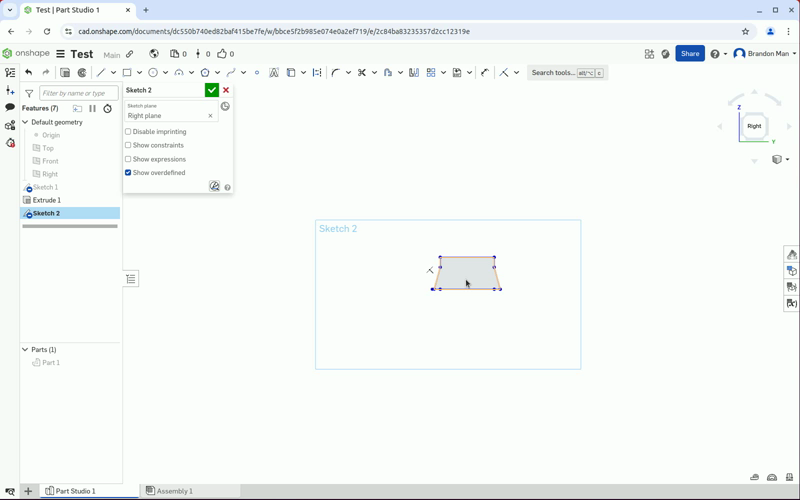
scroll(6)
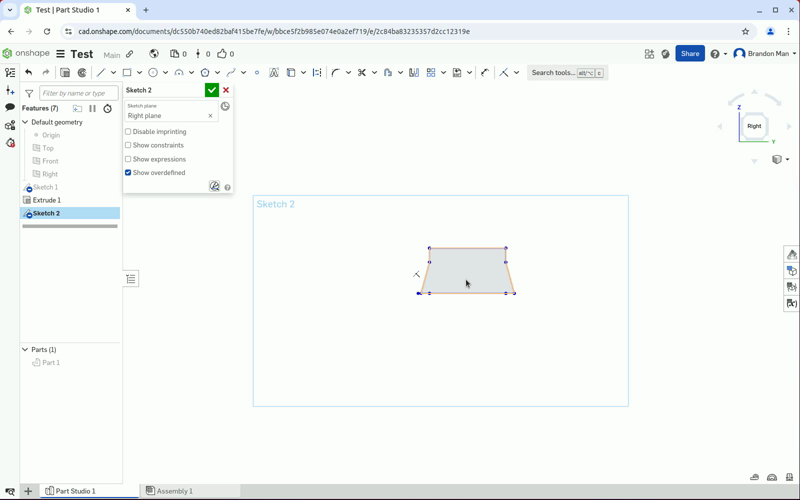
scroll(6)
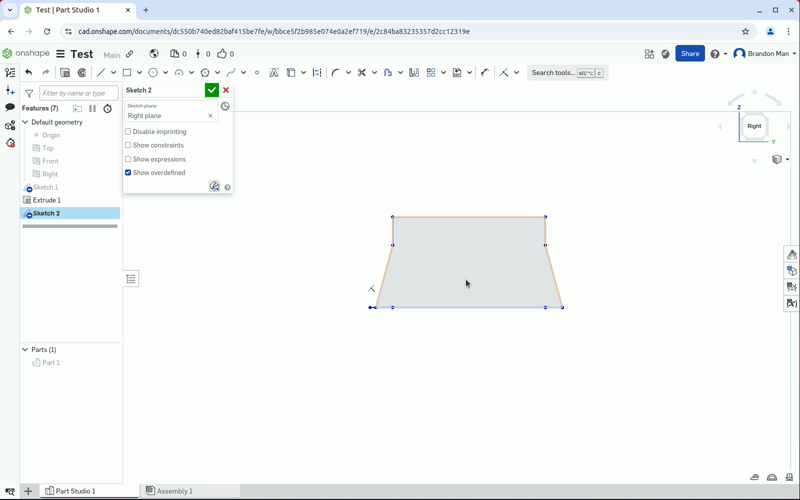
click(466, 279)
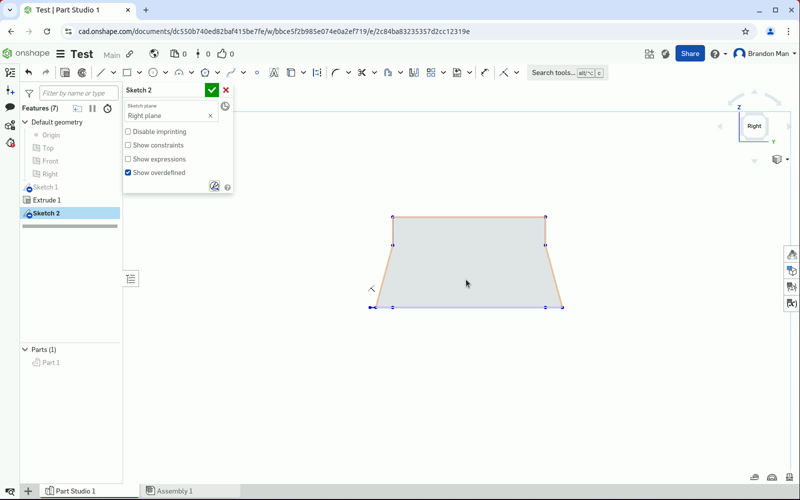
scroll(-6)
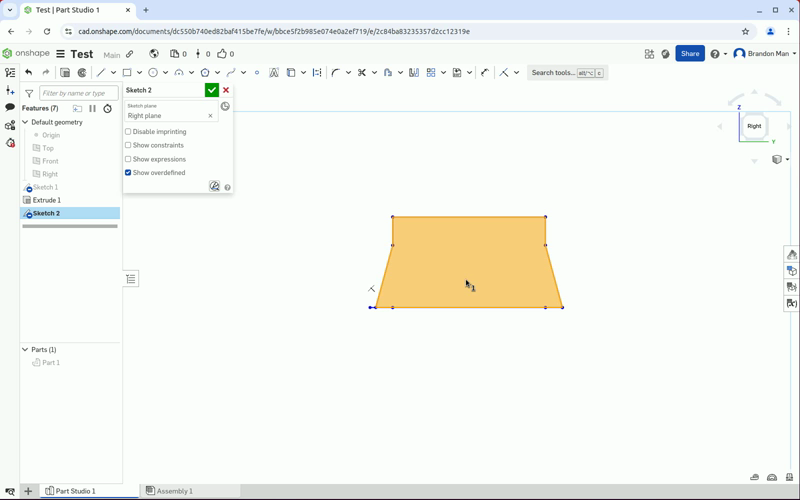
scroll(-6)
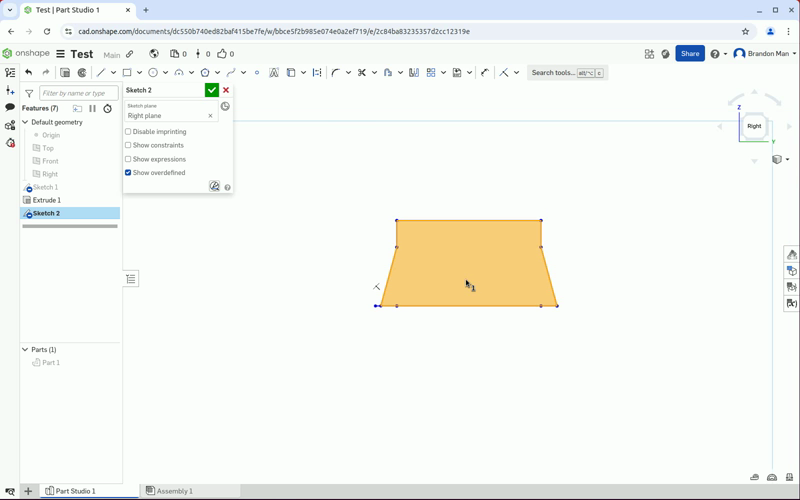
scroll(-6)
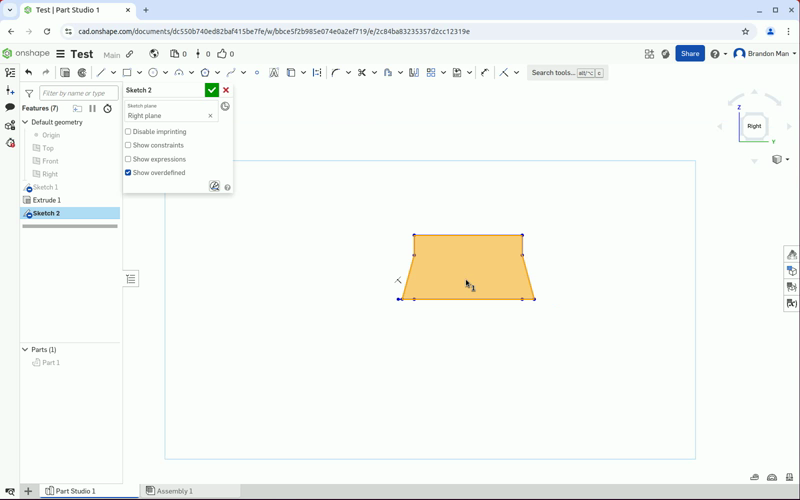
scroll(-6)
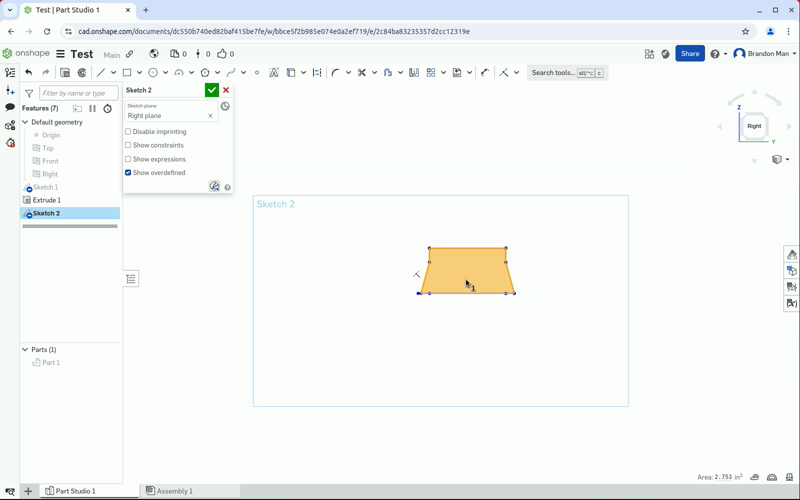
scroll(-6)
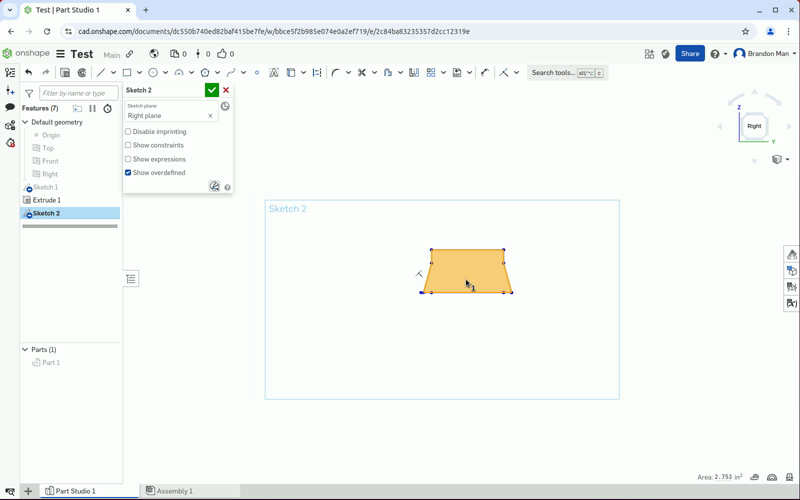
scroll(-6)
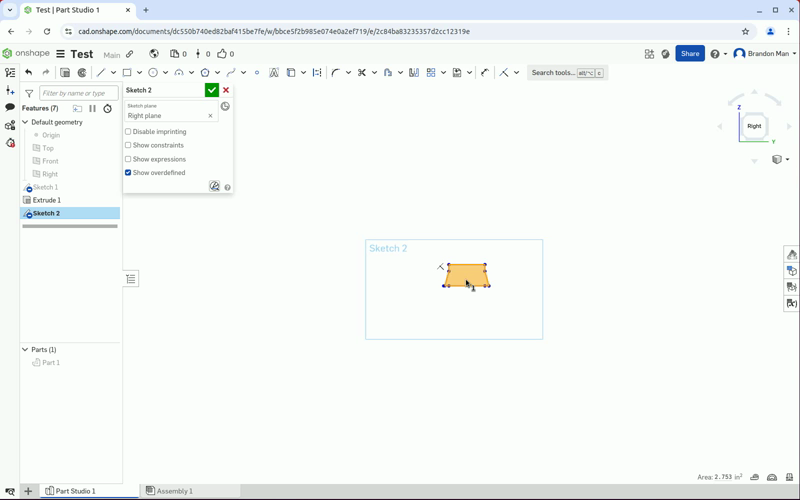
scroll(-6)
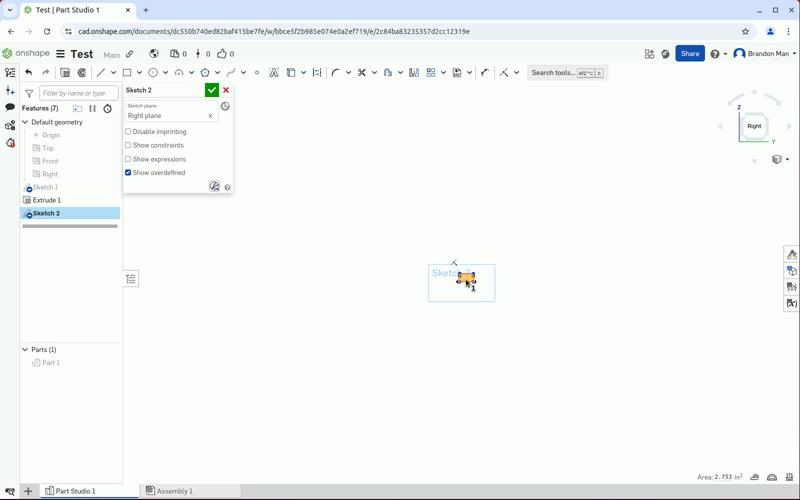
mouse_move(73, 352)
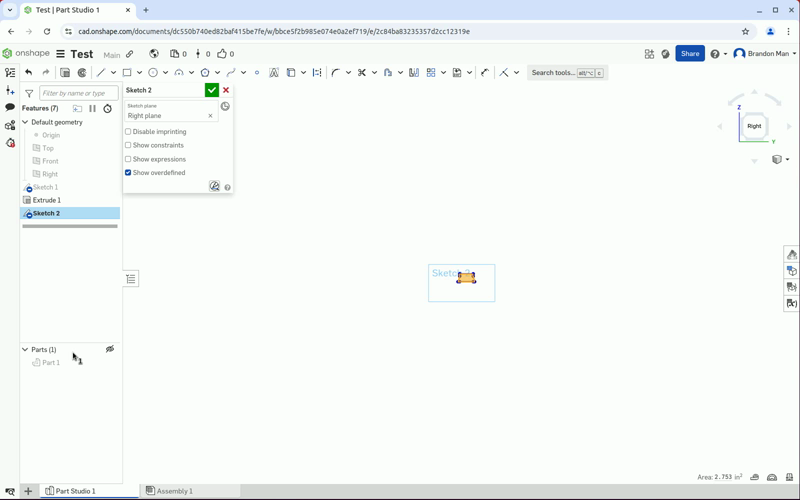
key(shift+y)
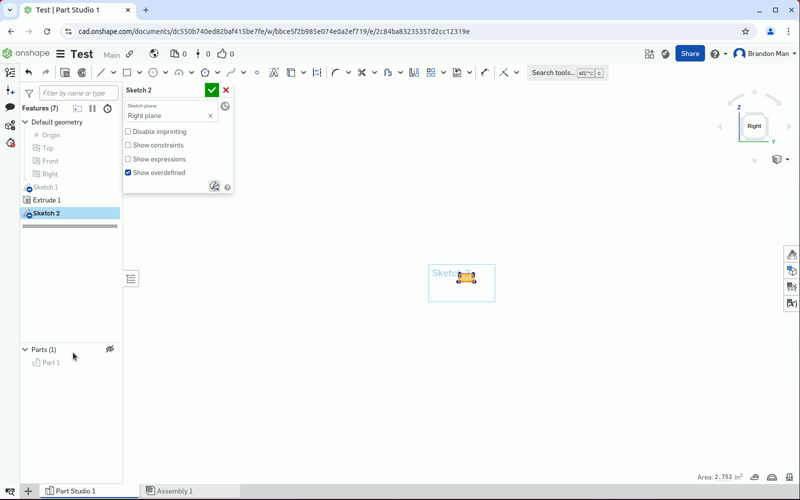
key(shift+e)
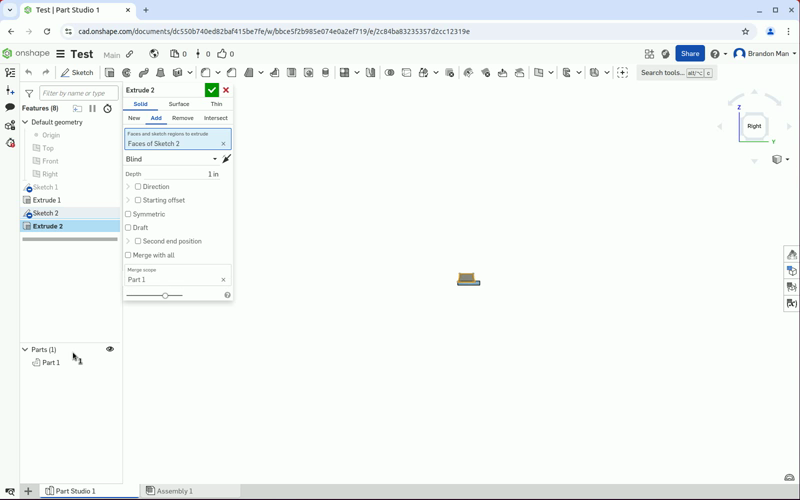
mouse_move(143, 106)
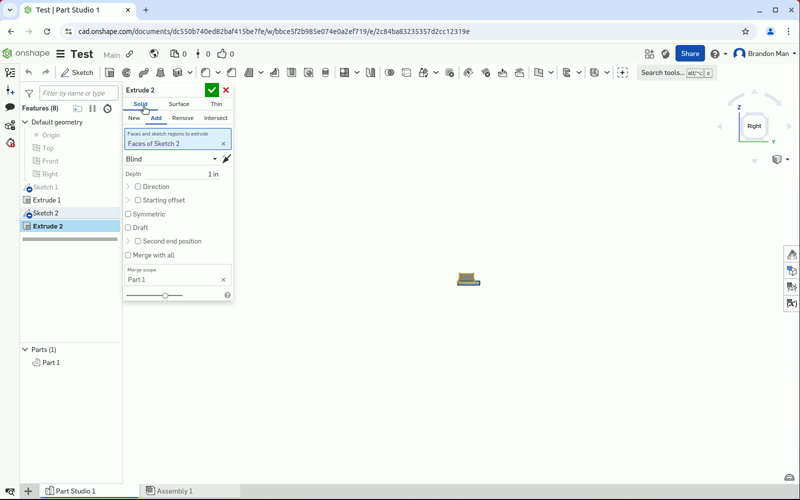
click(143, 106)
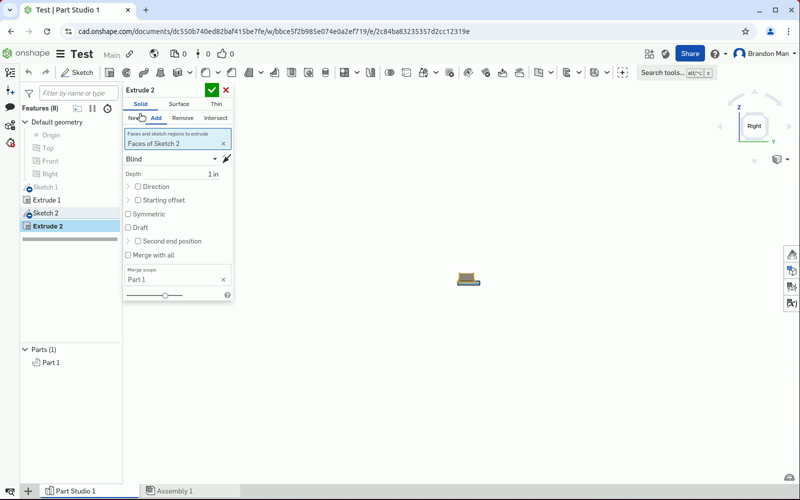
mouse_move(137, 120)
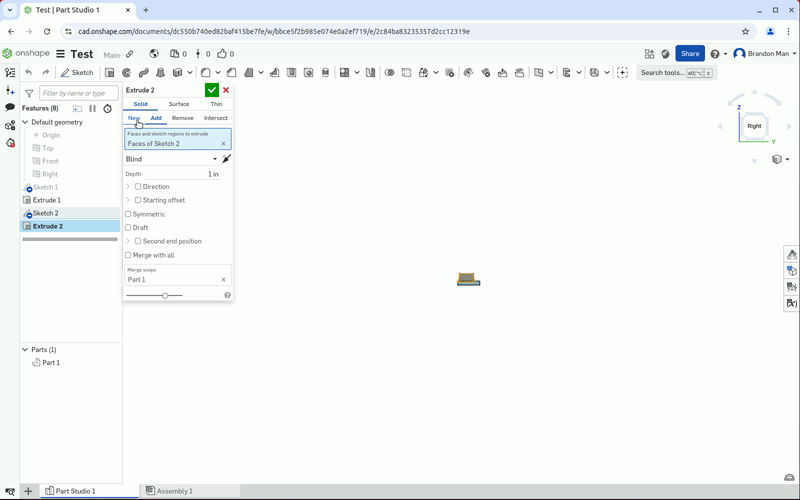
click(137, 120)
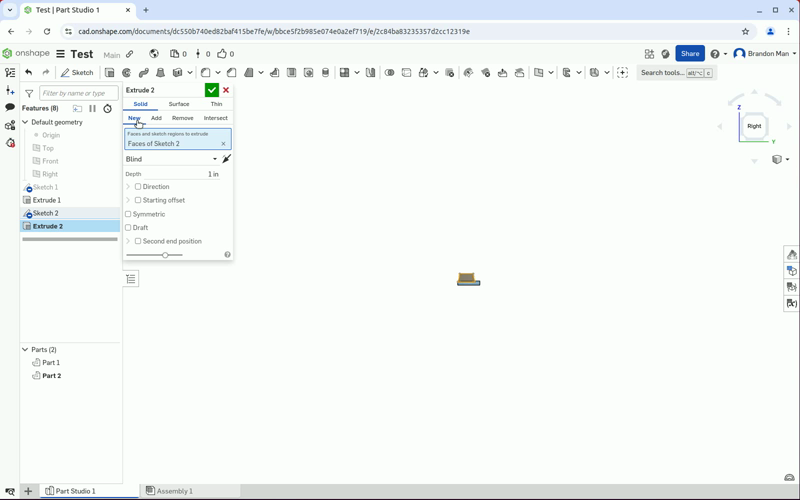
key(tab, 4)
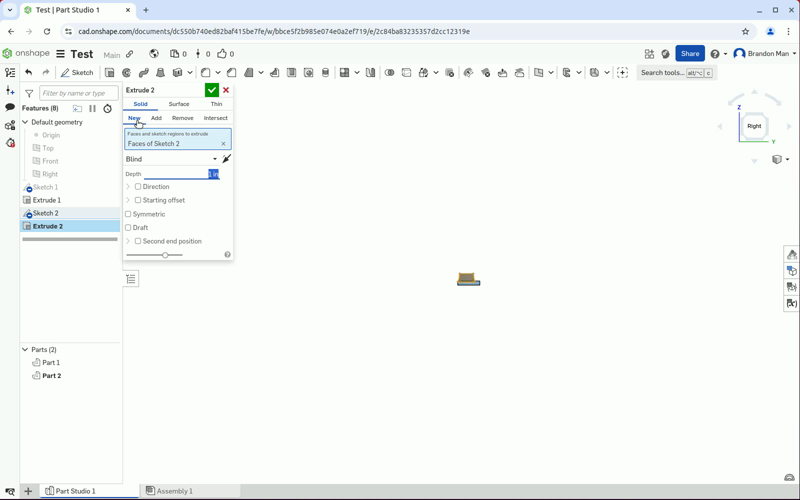
text(23.108)
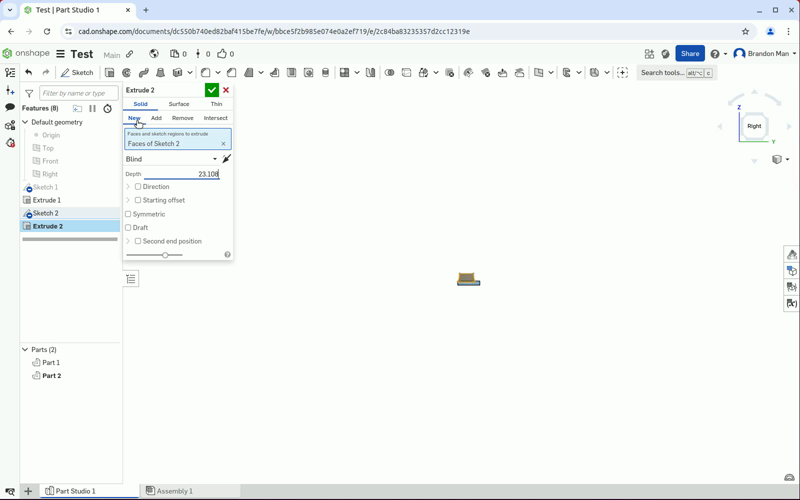
key(enter)
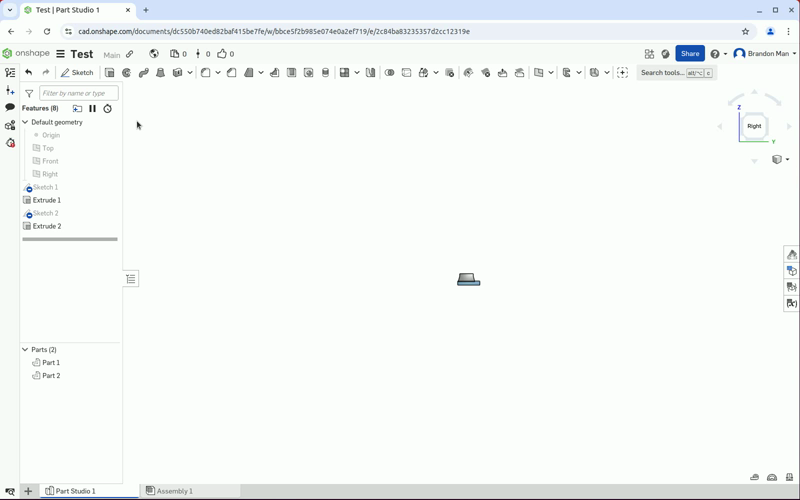
key(shift+h)
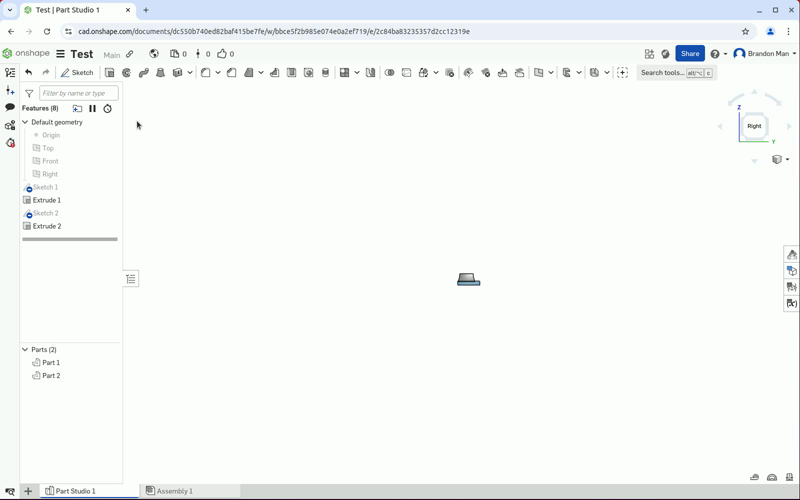
key(shift+h)
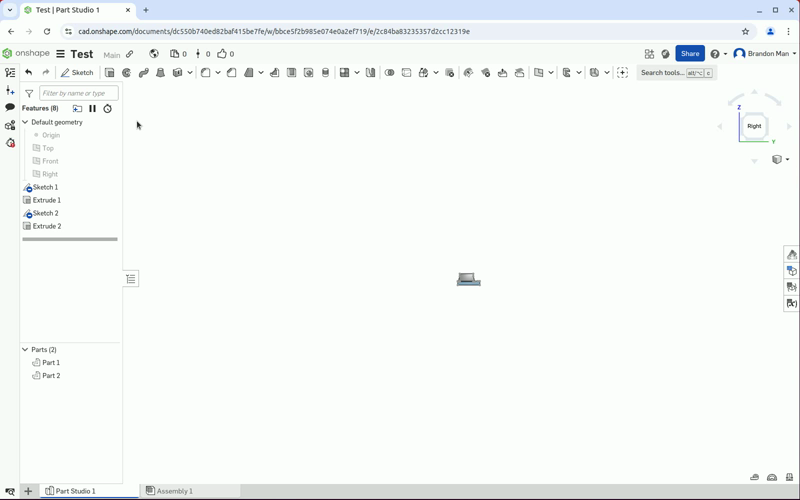
key(shift+7)
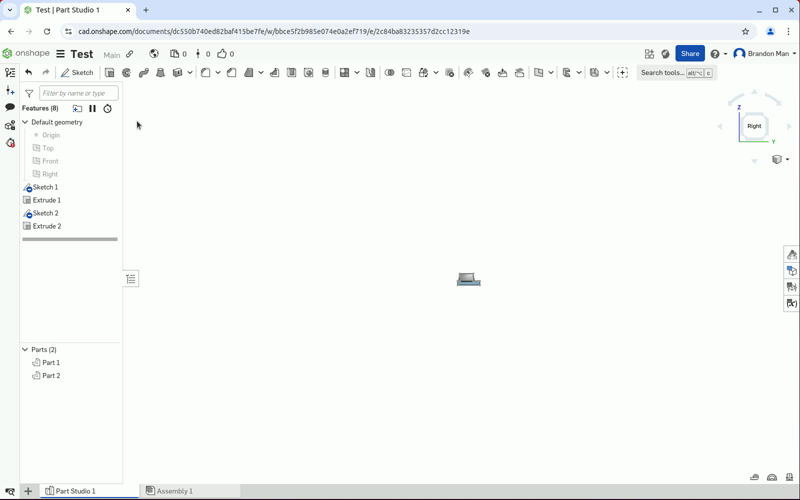
key(right, 2)
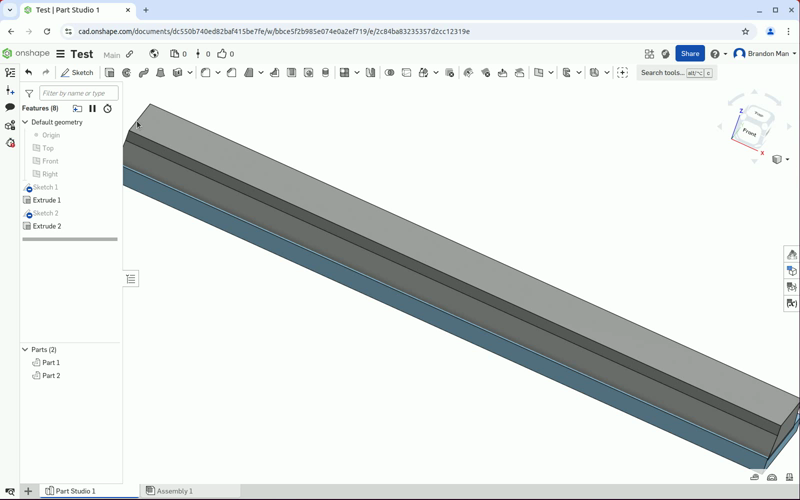
key(down, 2)
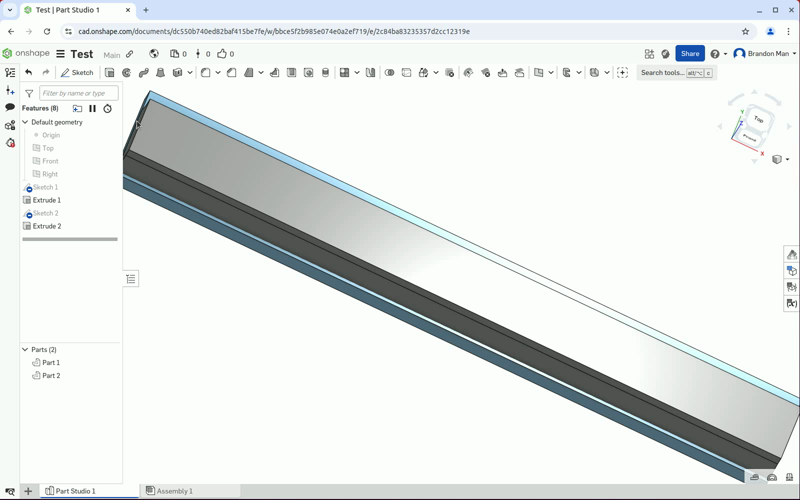
key(up, 2)
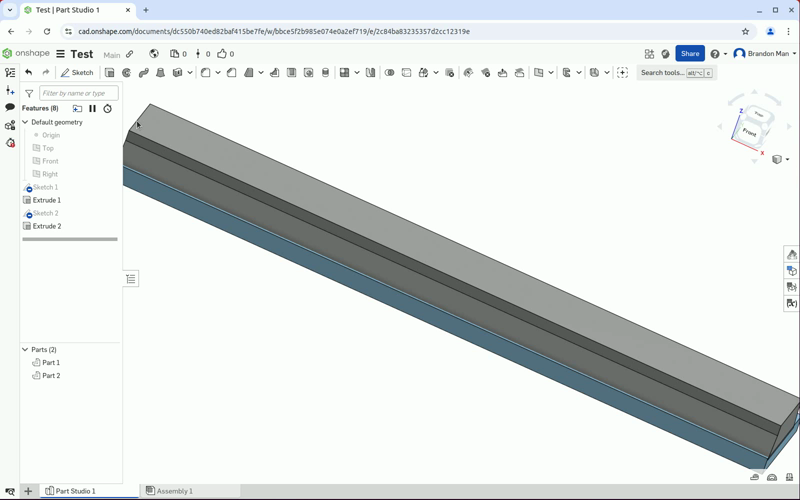
key(left, 2)
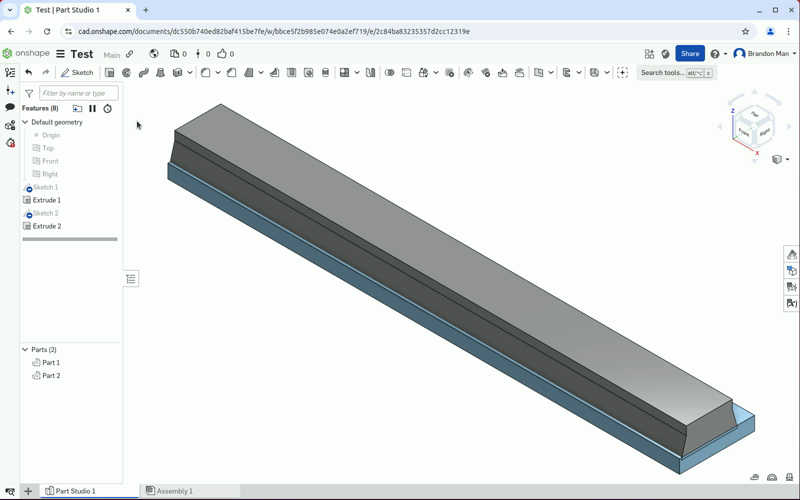
mouse_move(73, 189)
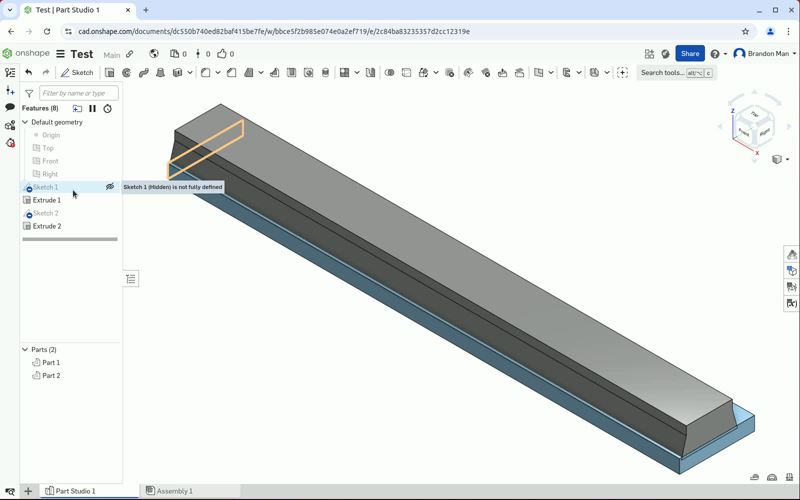
click(73, 189)